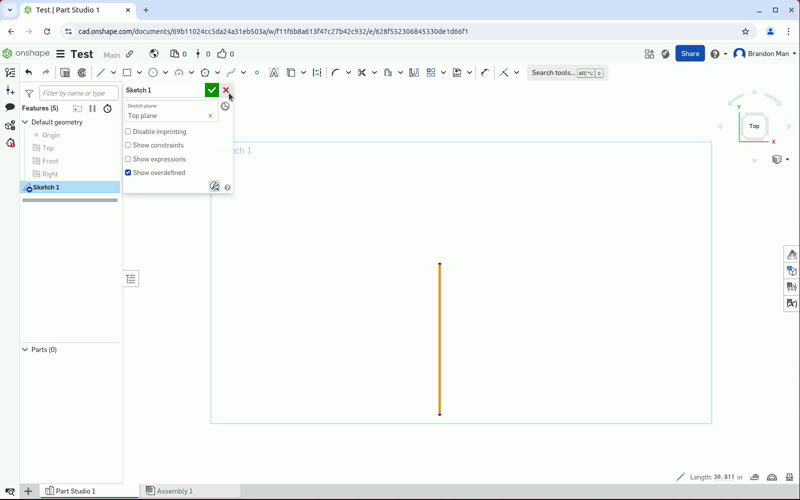
key(shift+h)
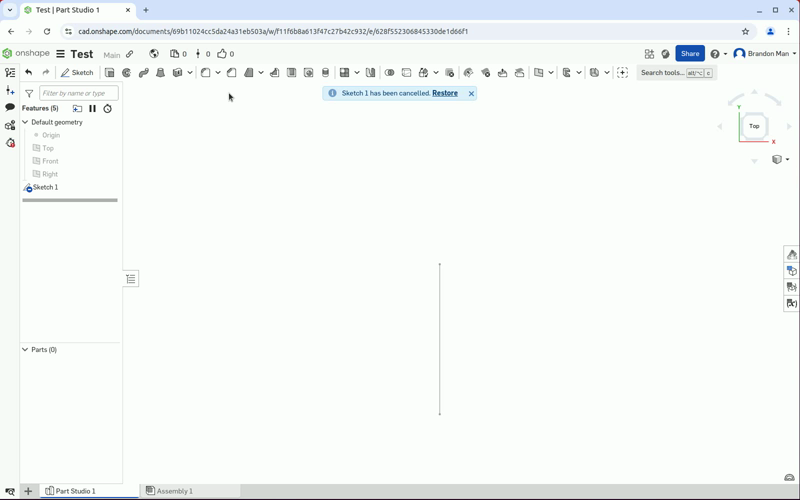
mouse_move(73, 352)
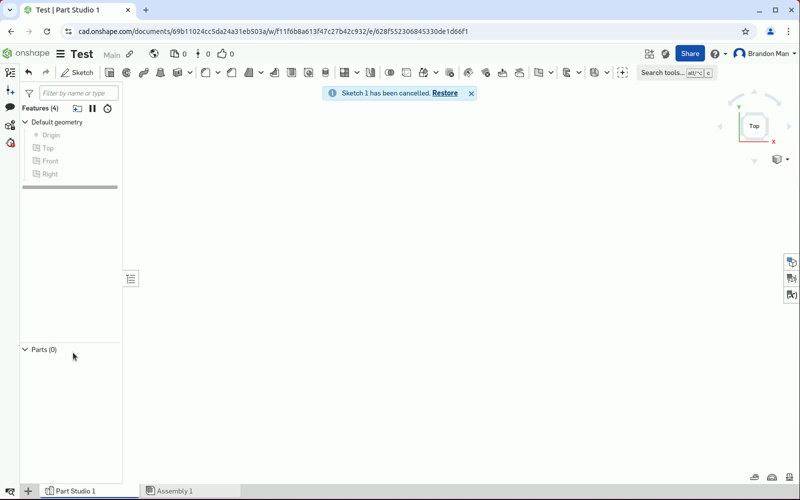
key(y)
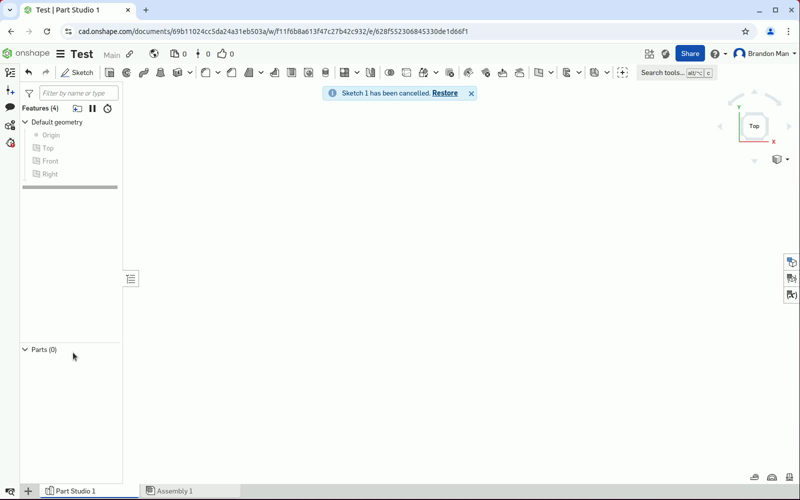
key(shift+p)
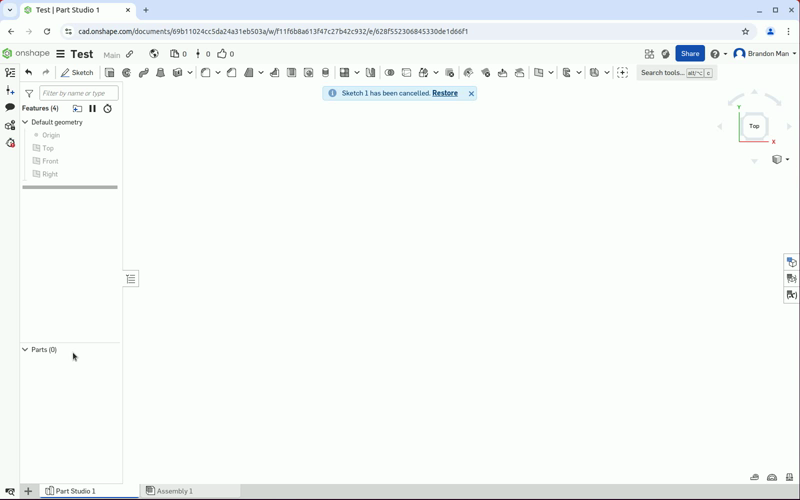
key(space)
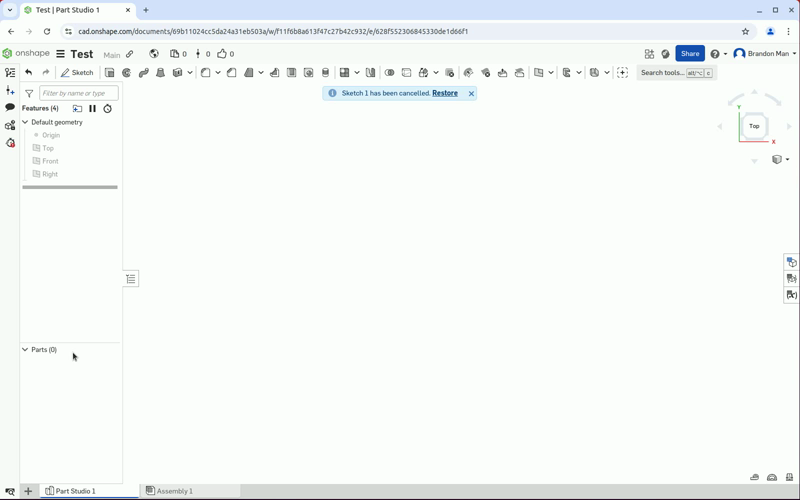
key_down(shift)
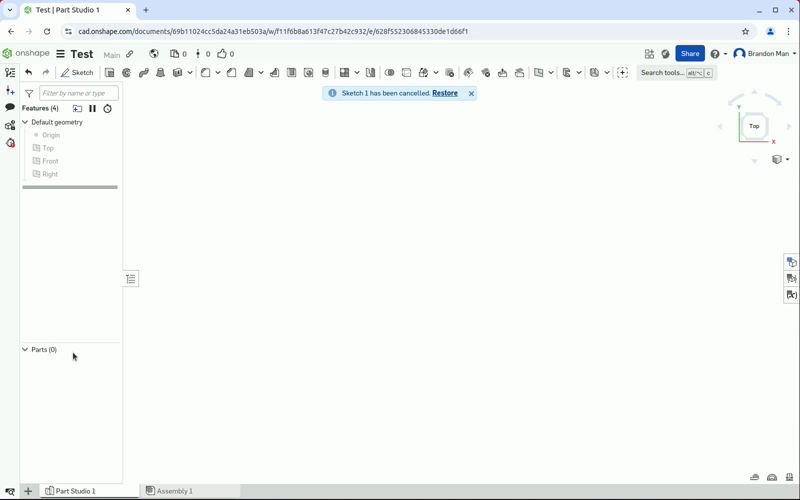
key(up)
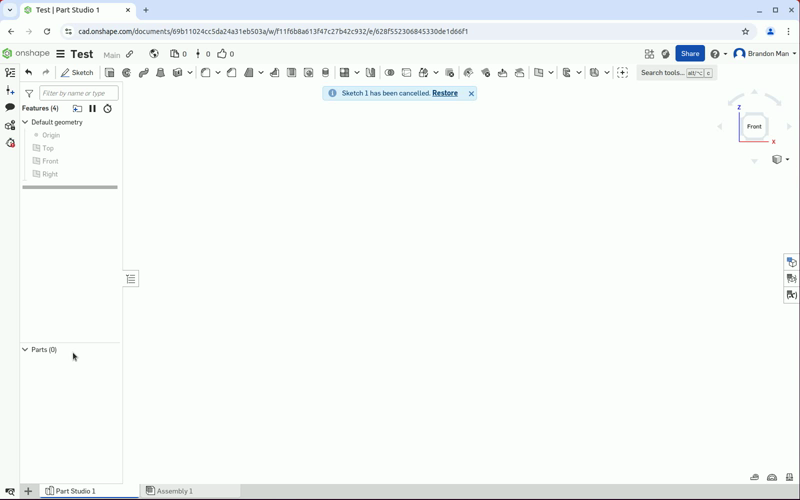
key_up(shift)
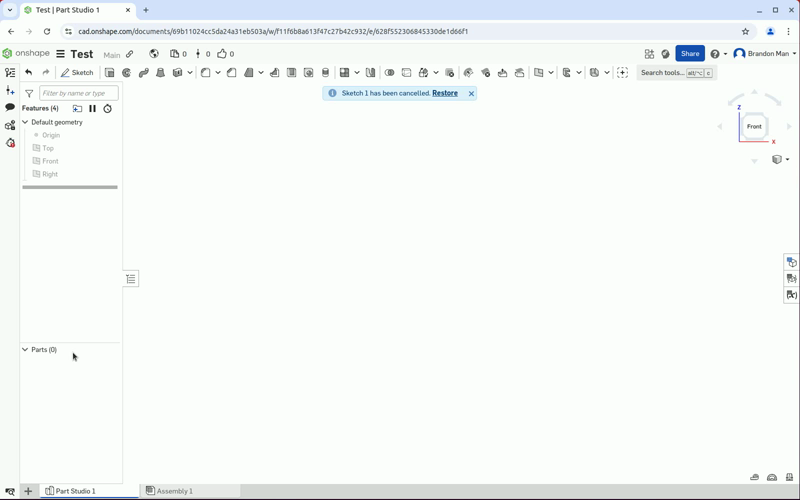
mouse_move(73, 352)
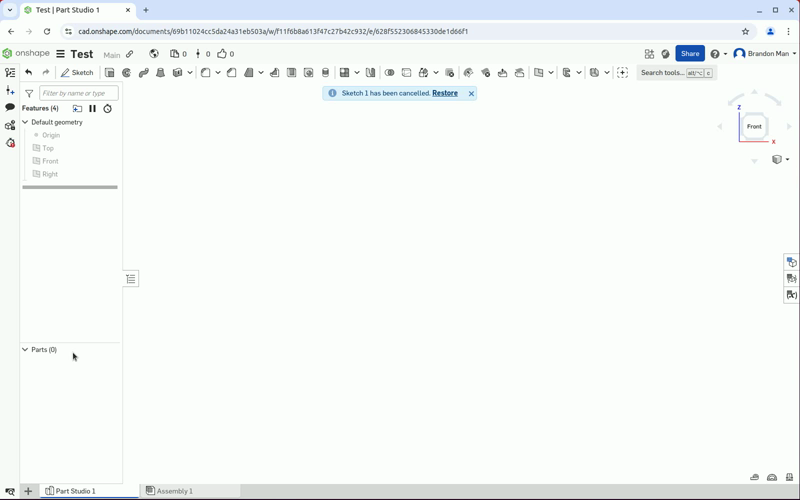
key(shift+y)
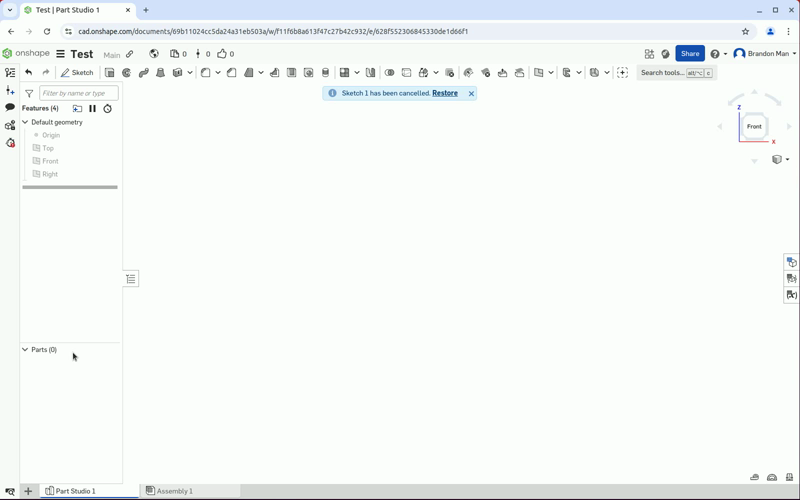
key(shift+s)
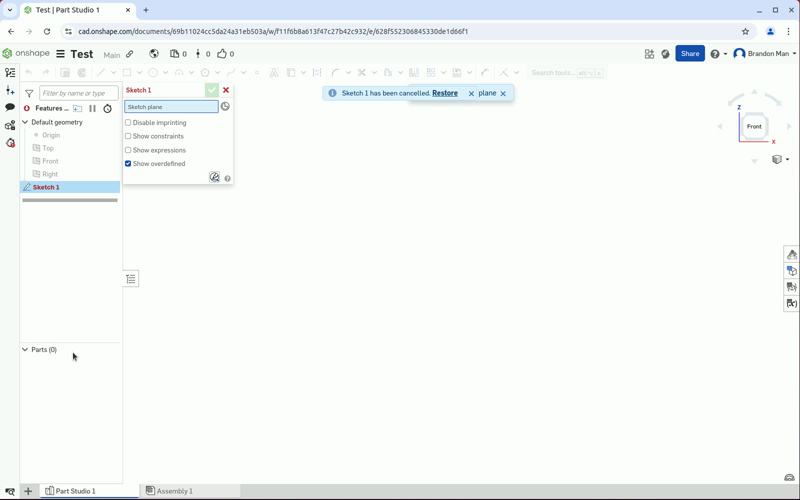
mouse_move(73, 163)
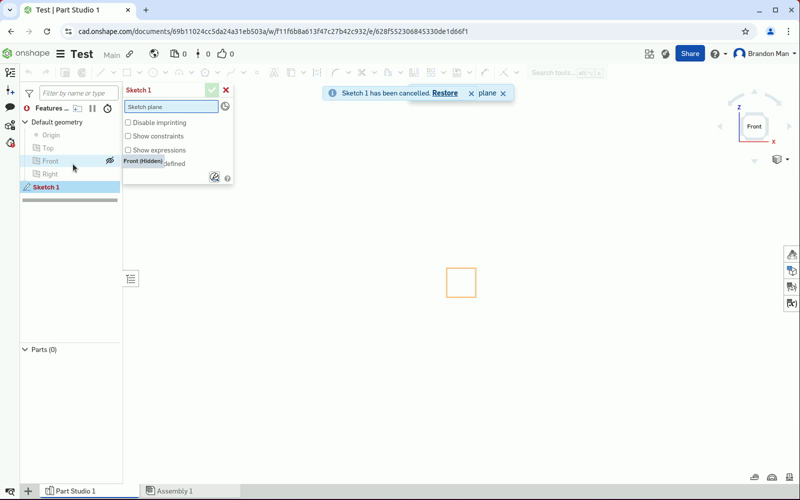
click(73, 163)
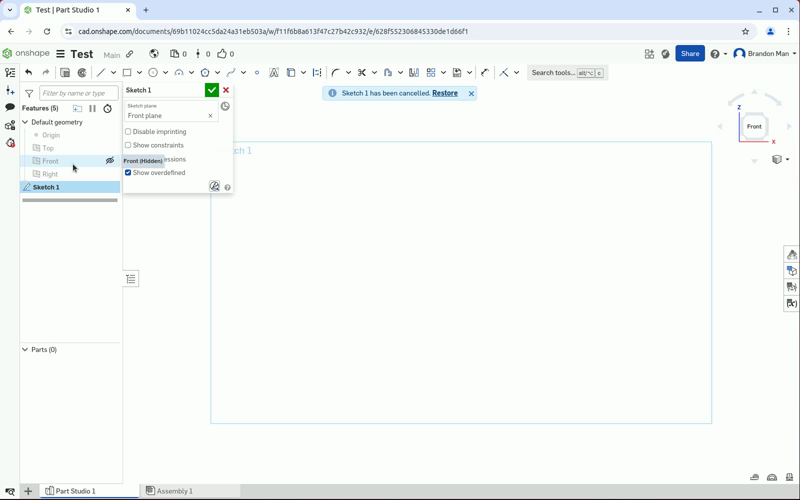
mouse_move(73, 352)
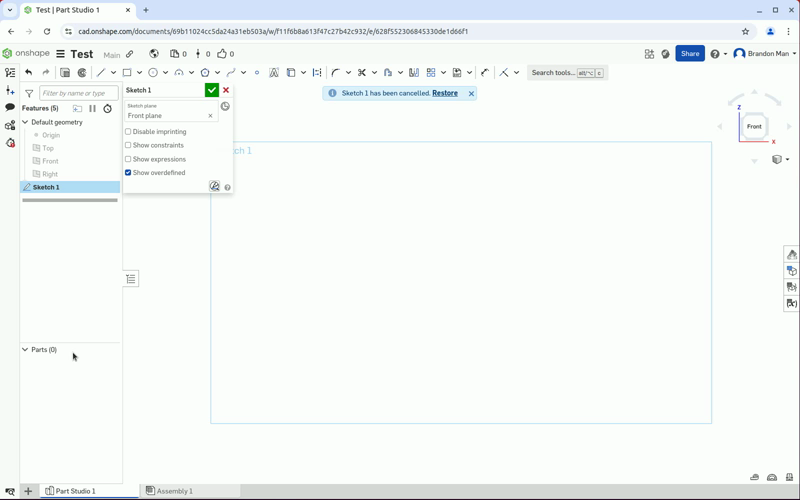
key(y)
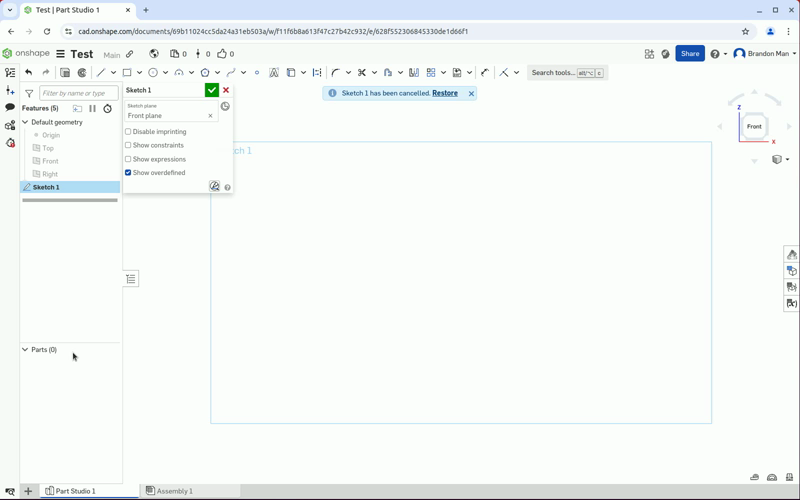
key(l)
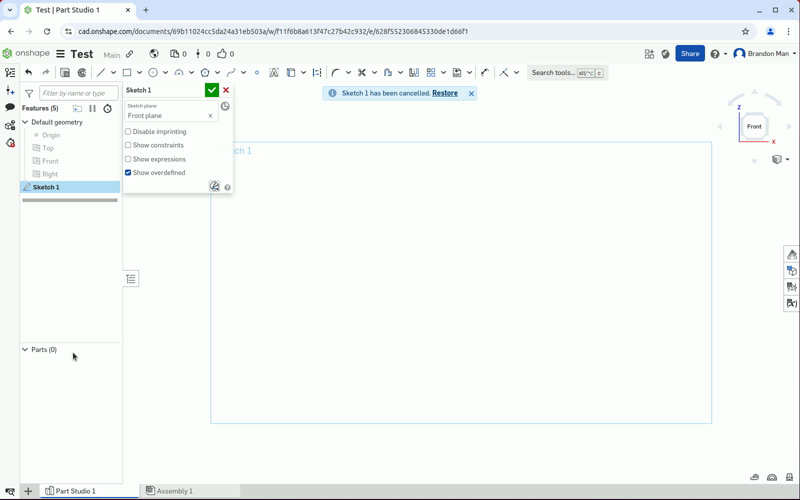
key_down(shift)
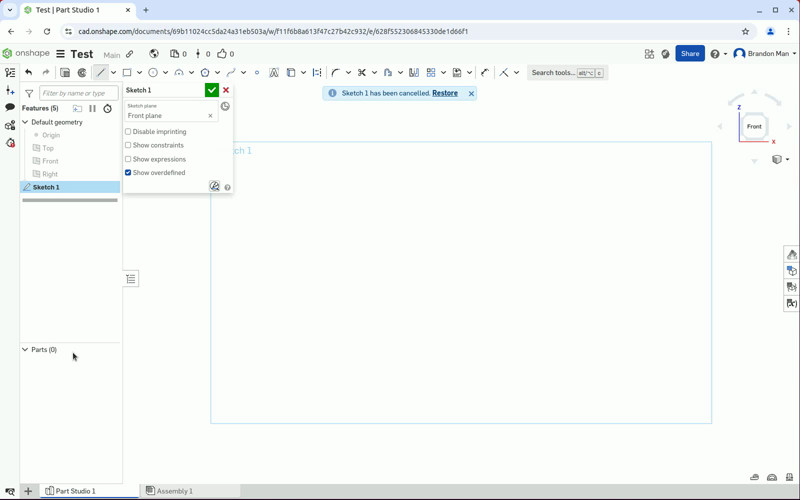
mouse_move(401, 241)
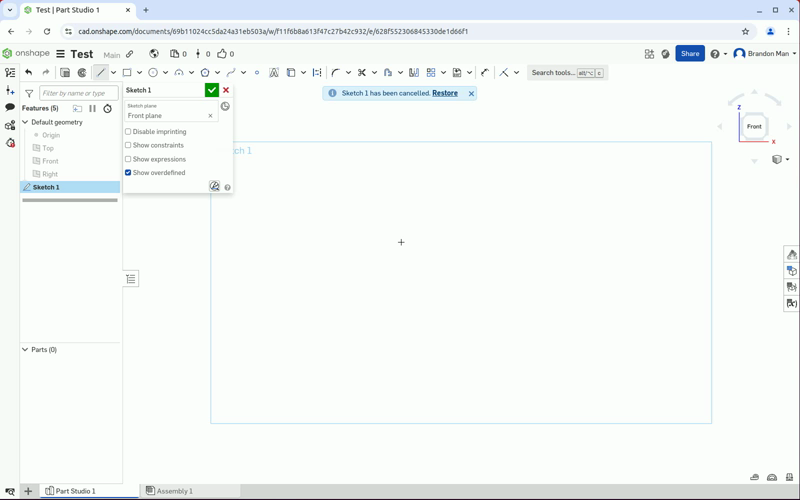
click(401, 241)
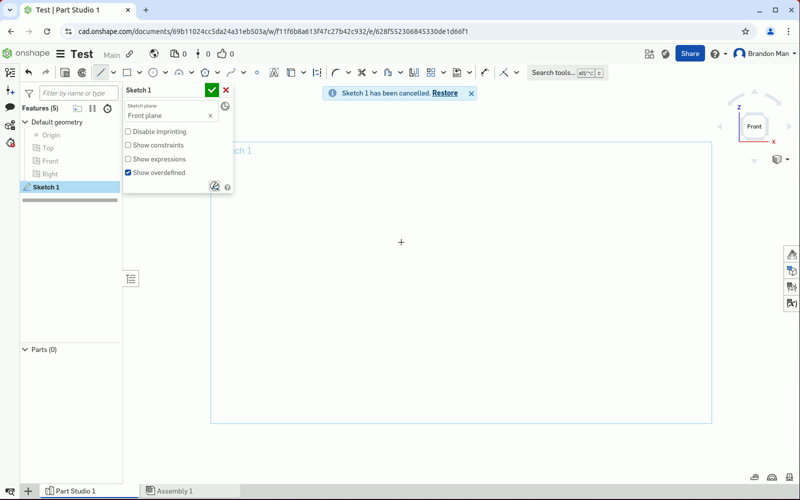
key_up(shift)
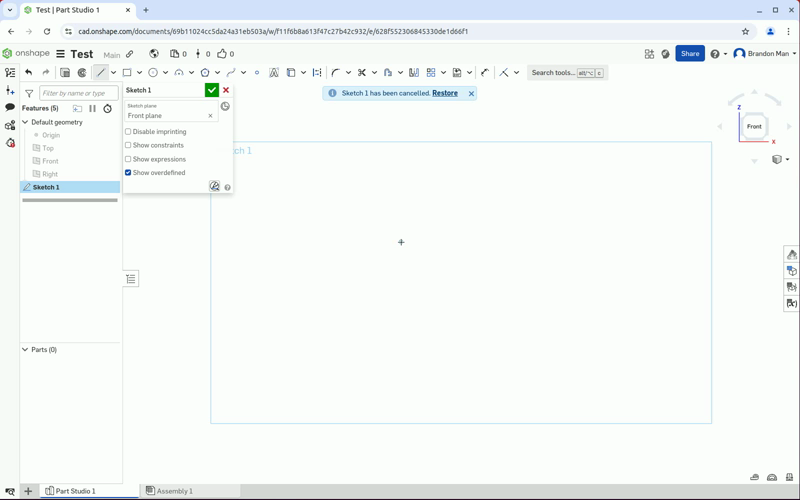
key_down(shift)
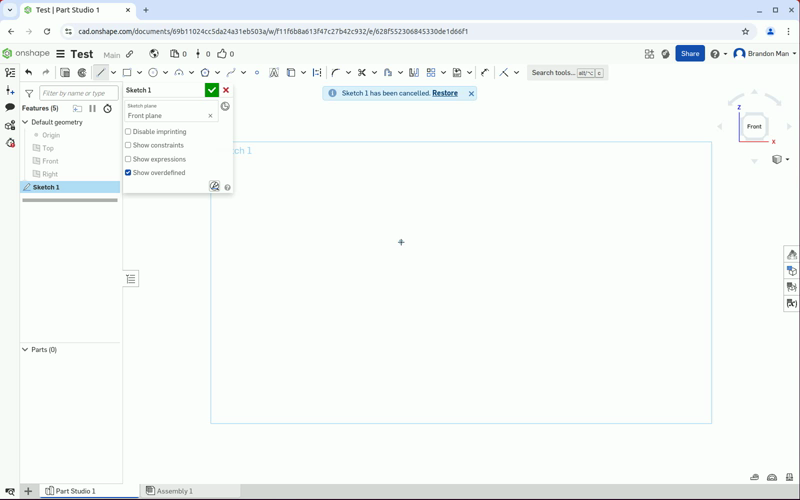
mouse_move(431, 241)
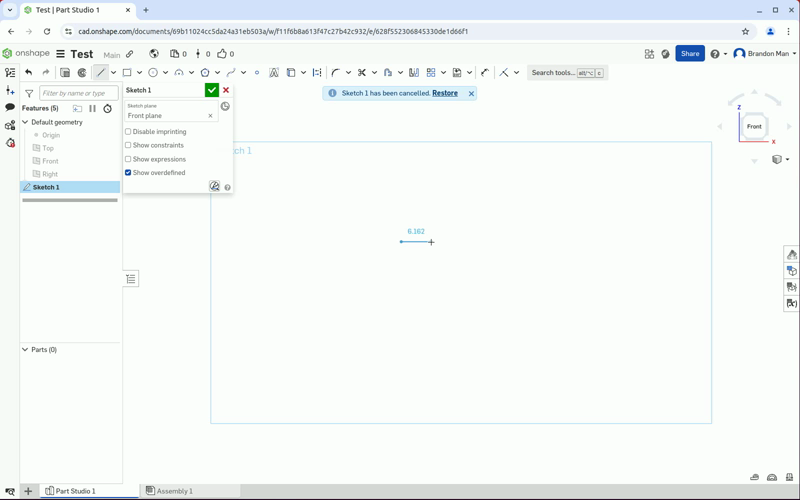
mouse_move(401, 243)
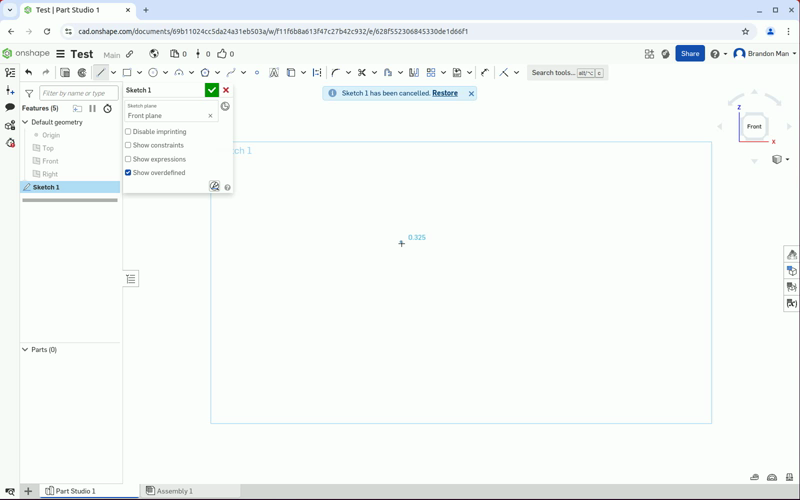
scroll(6)
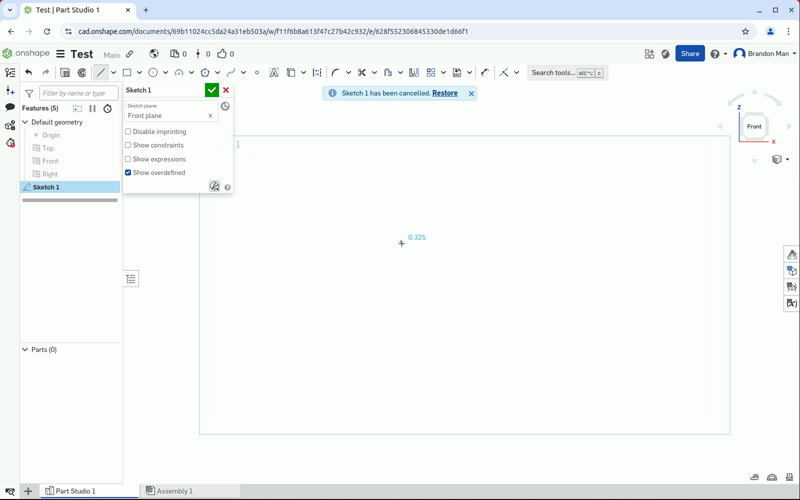
scroll(6)
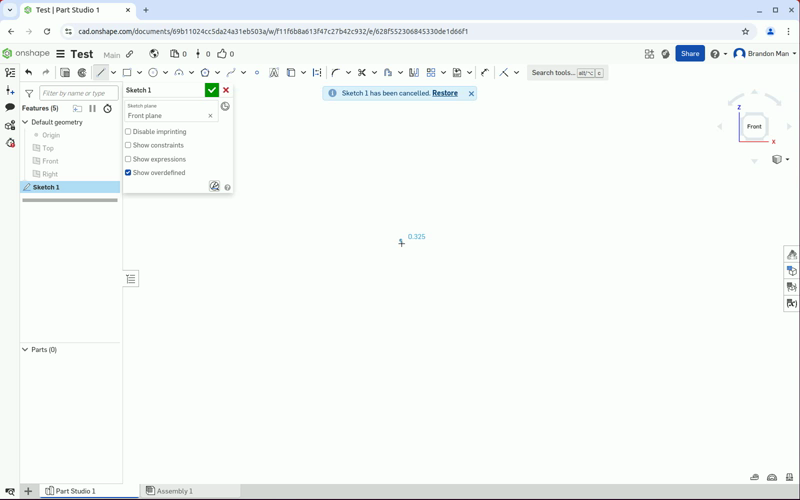
scroll(6)
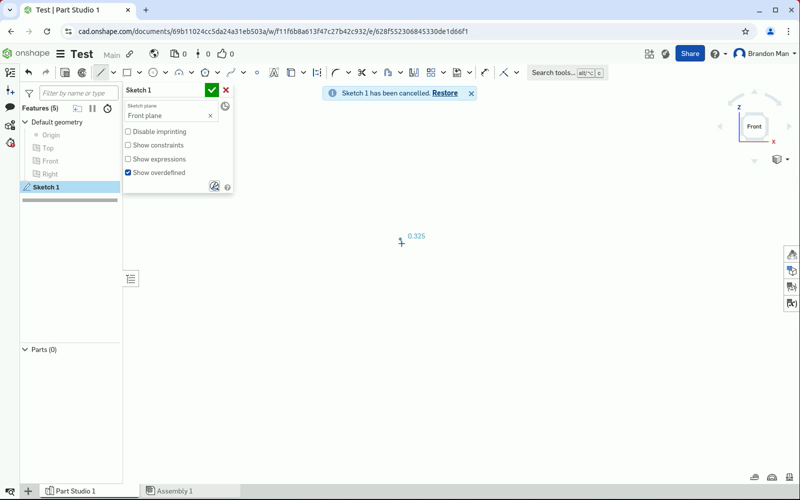
scroll(6)
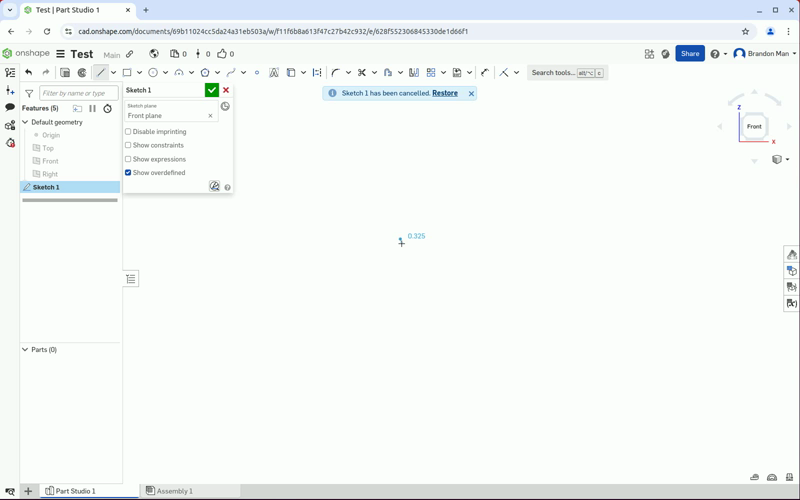
scroll(6)
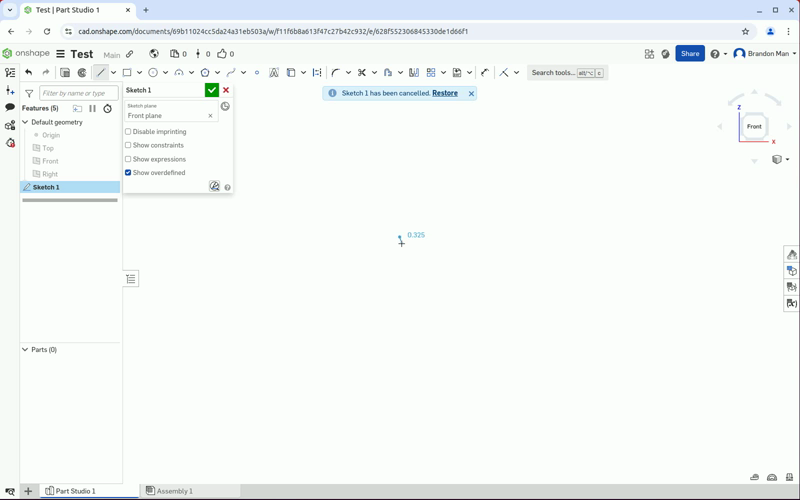
scroll(6)
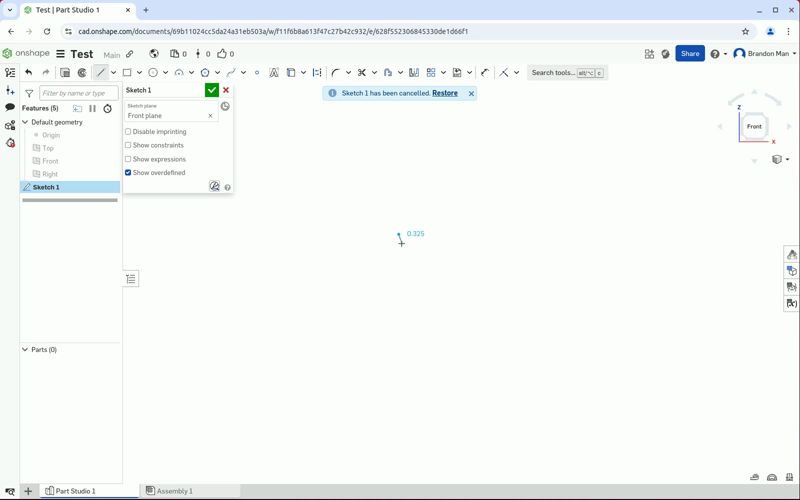
scroll(6)
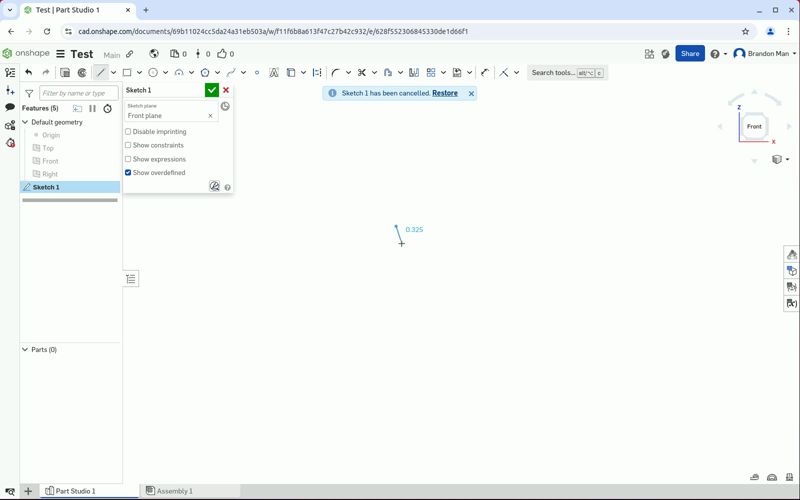
click(401, 243)
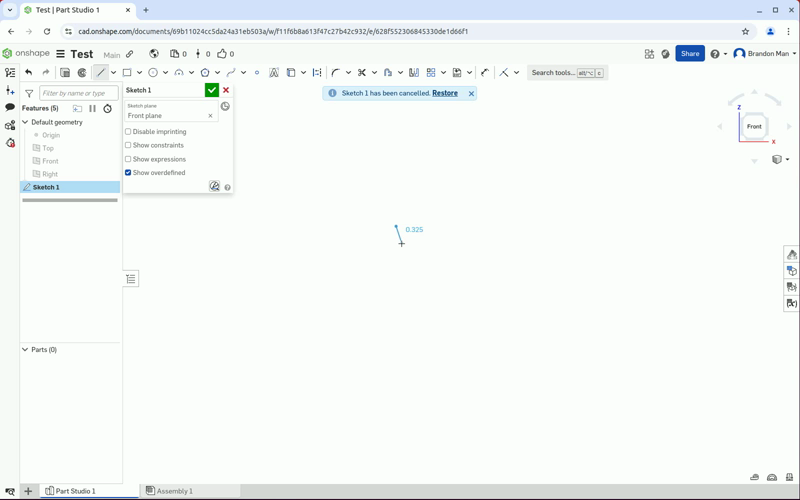
scroll(-6)
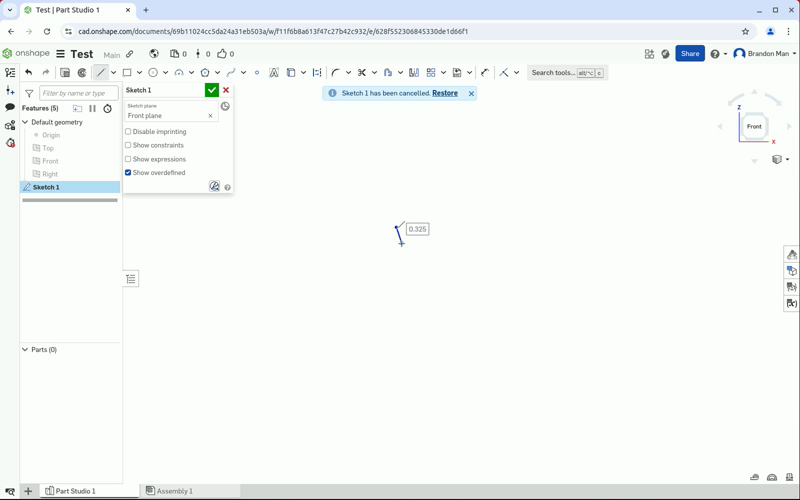
scroll(-6)
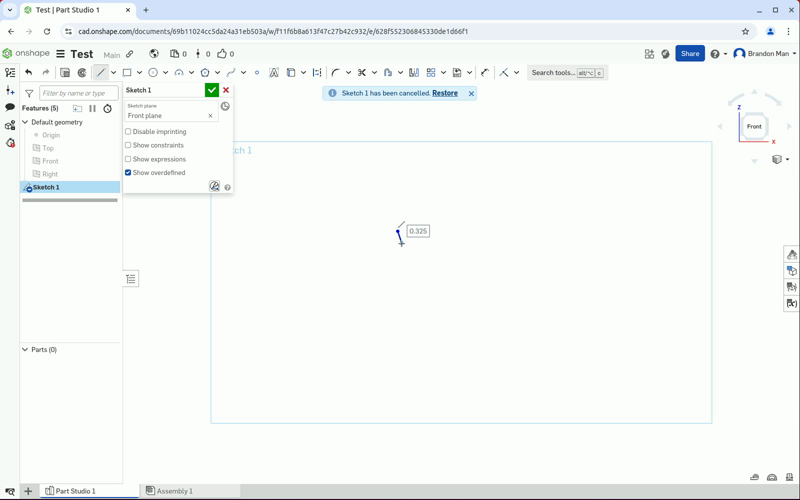
scroll(-6)
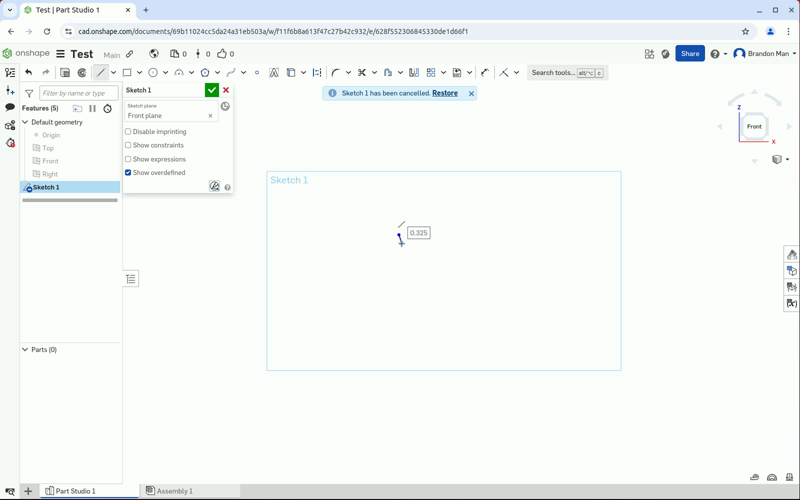
scroll(-6)
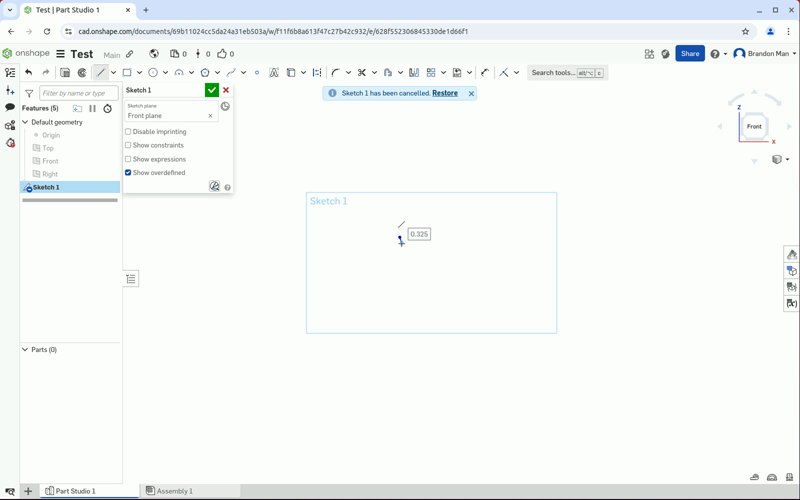
scroll(-6)
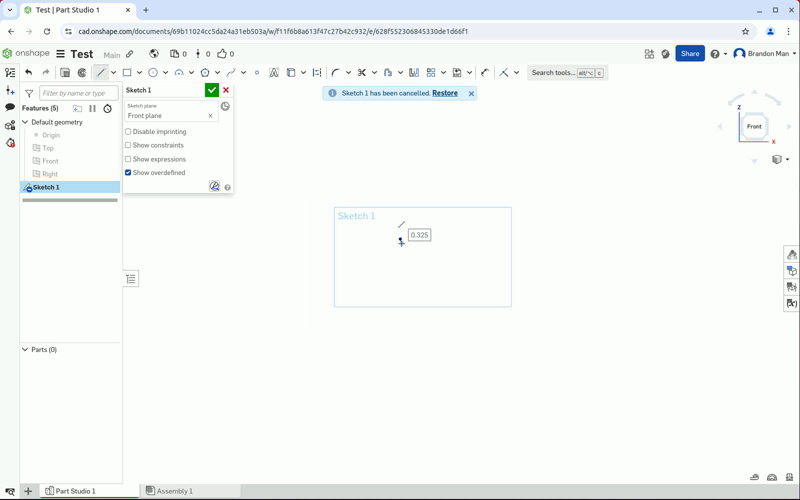
scroll(-6)
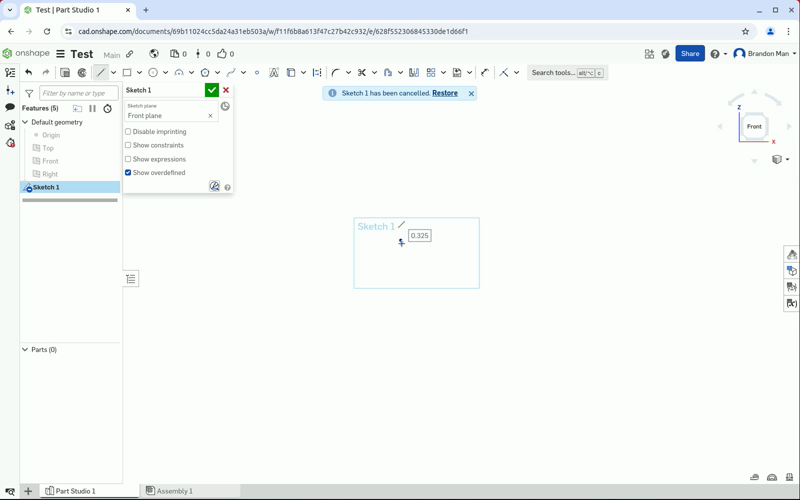
scroll(-6)
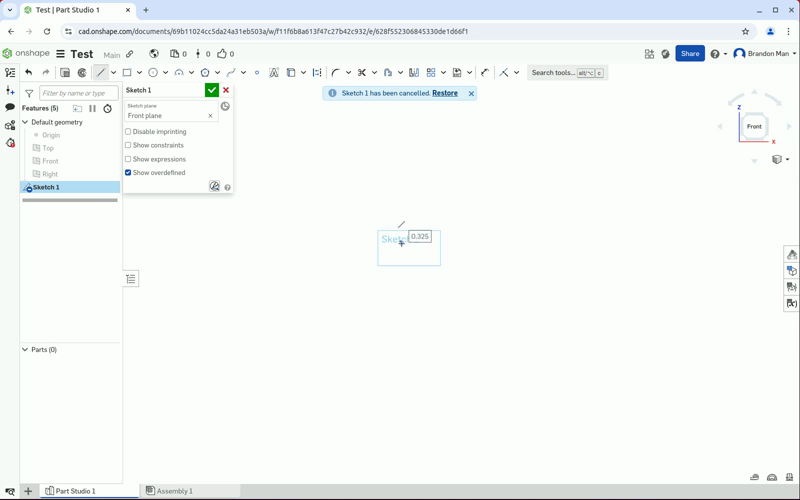
key_up(shift)
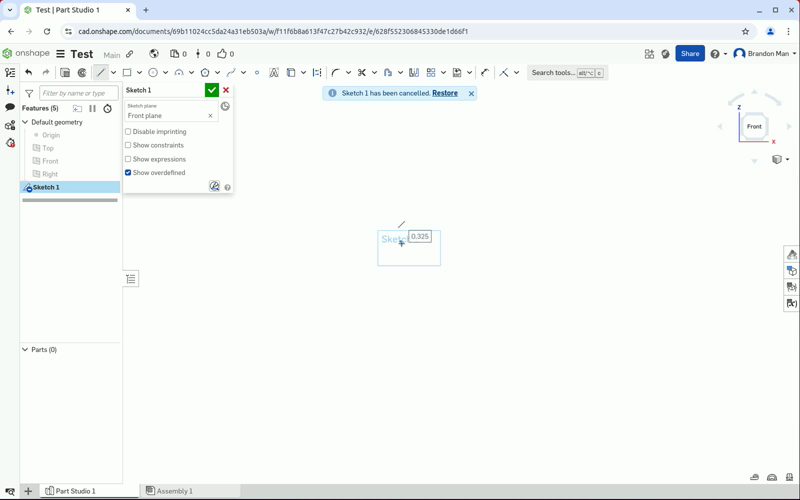
key_down(shift)
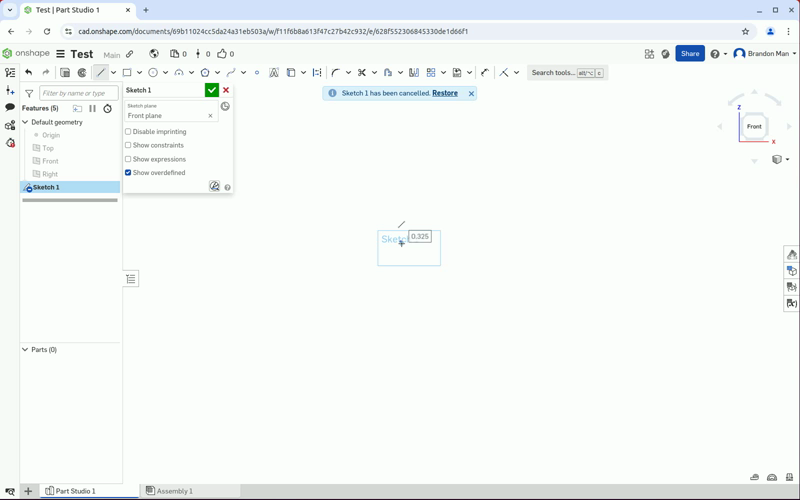
mouse_move(461, 222)
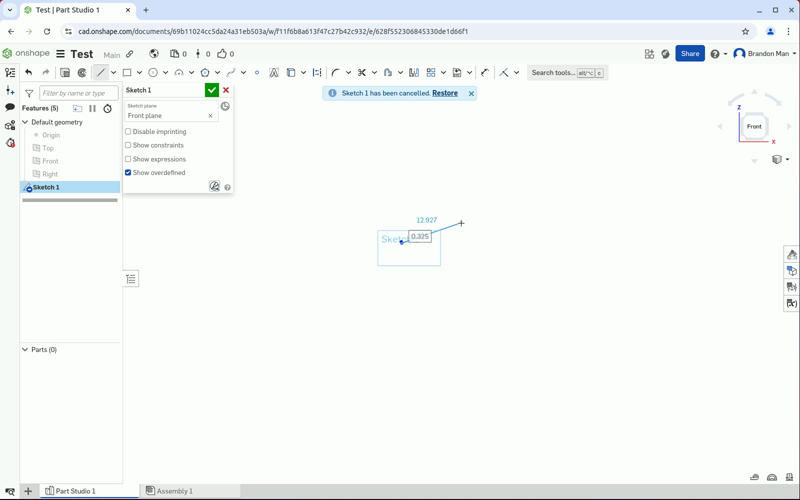
click(461, 222)
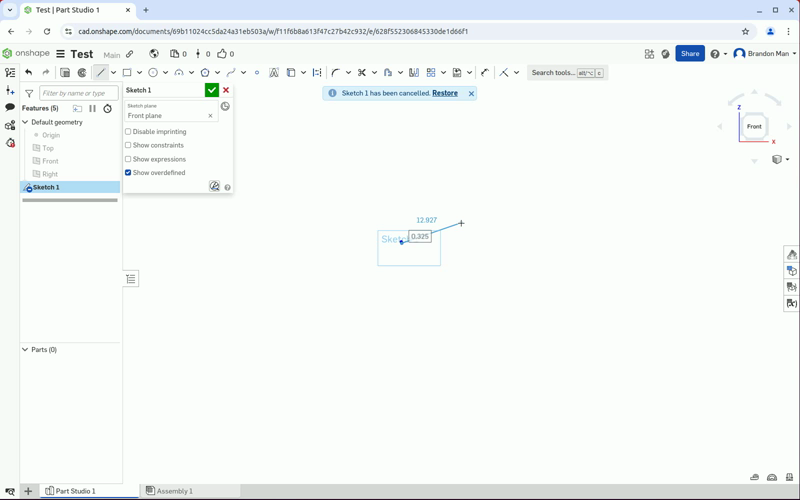
key_up(shift)
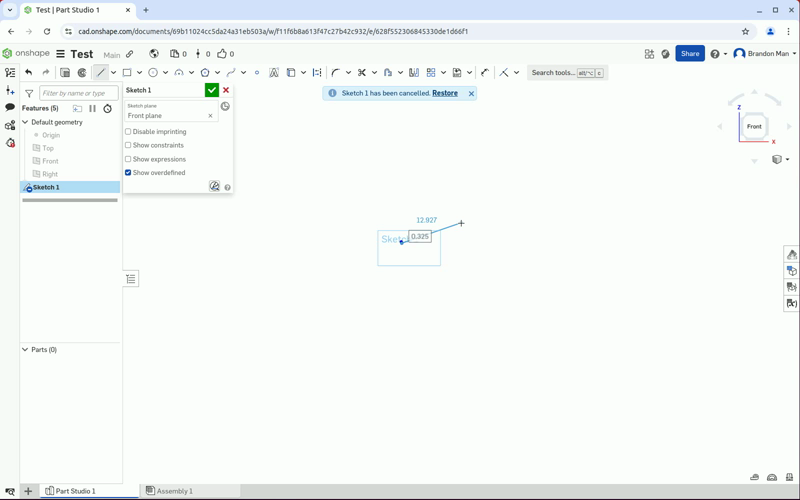
key_down(shift)
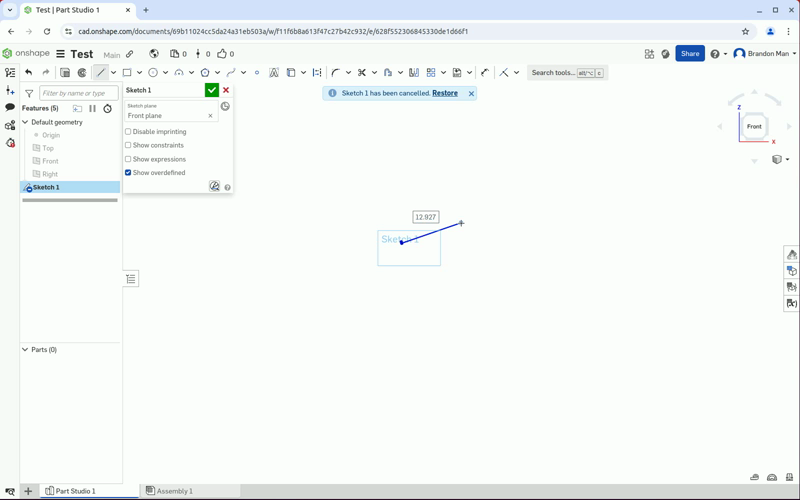
mouse_move(491, 222)
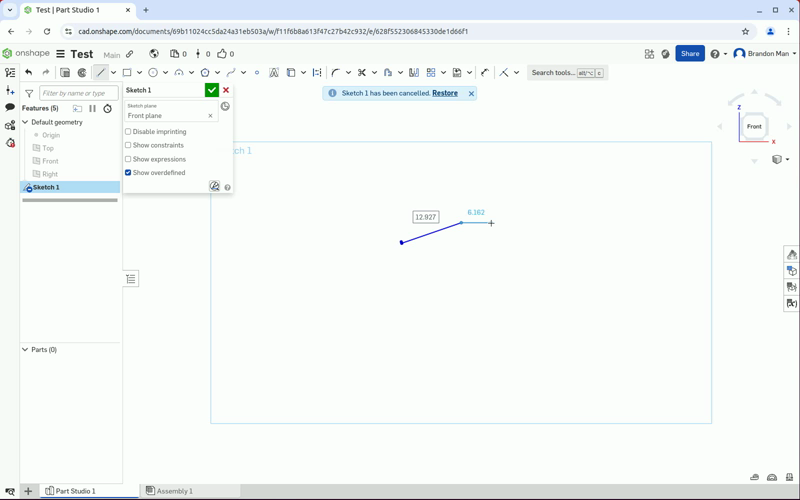
mouse_move(461, 221)
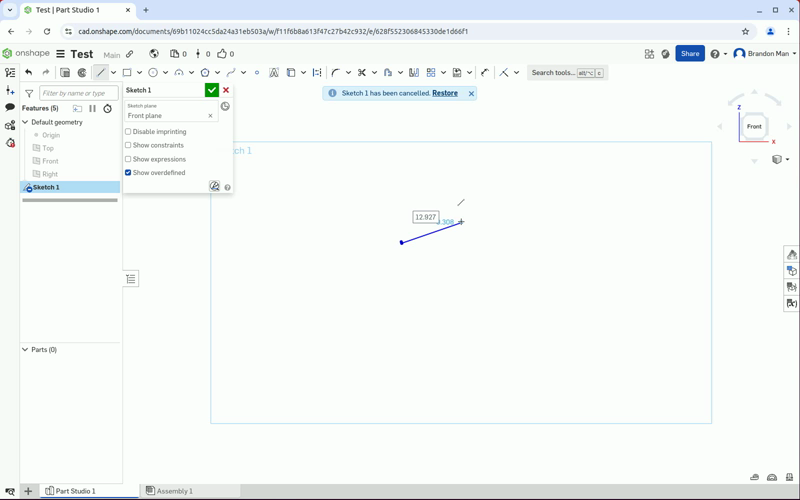
scroll(6)
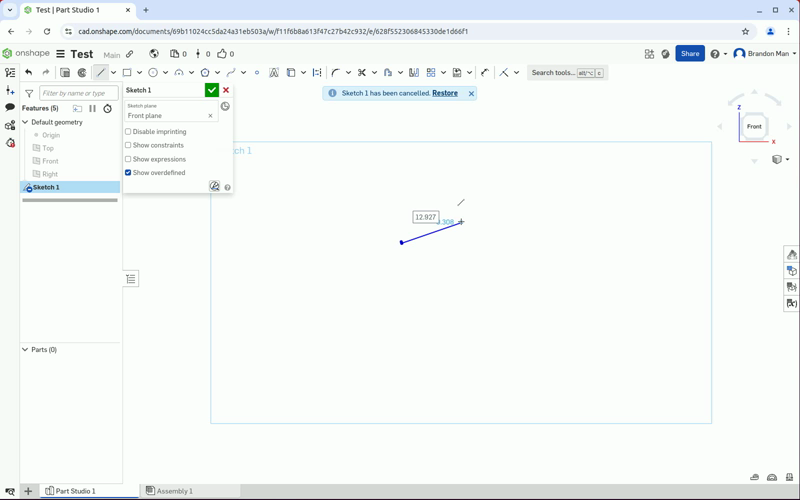
scroll(6)
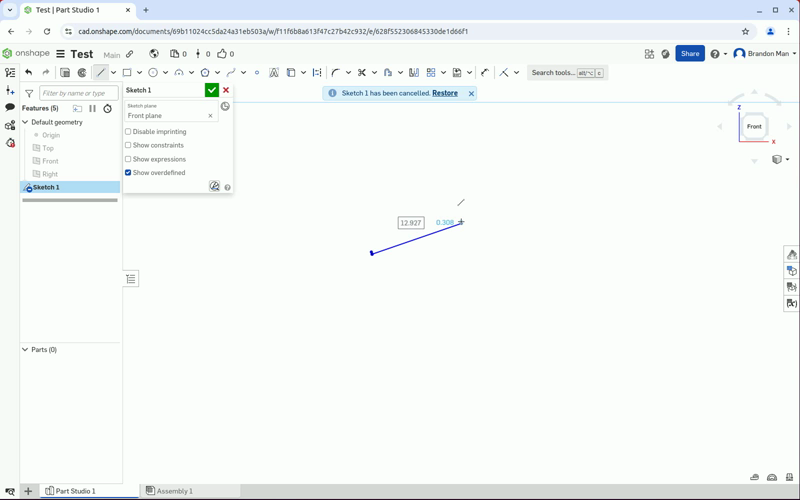
scroll(6)
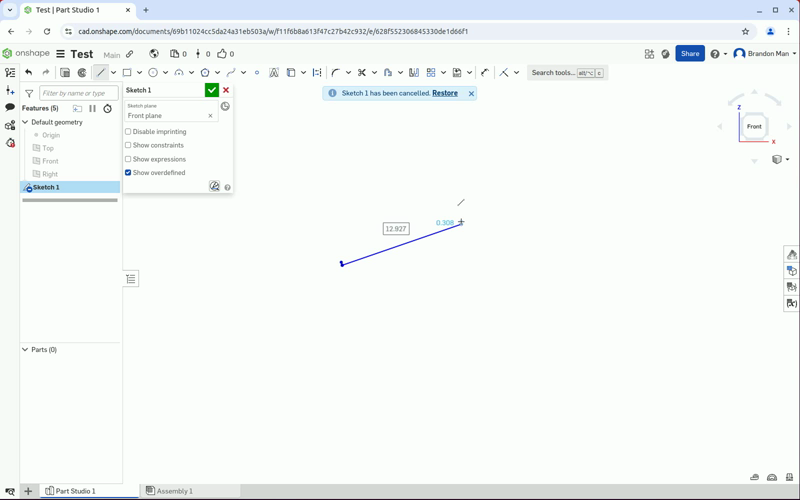
scroll(6)
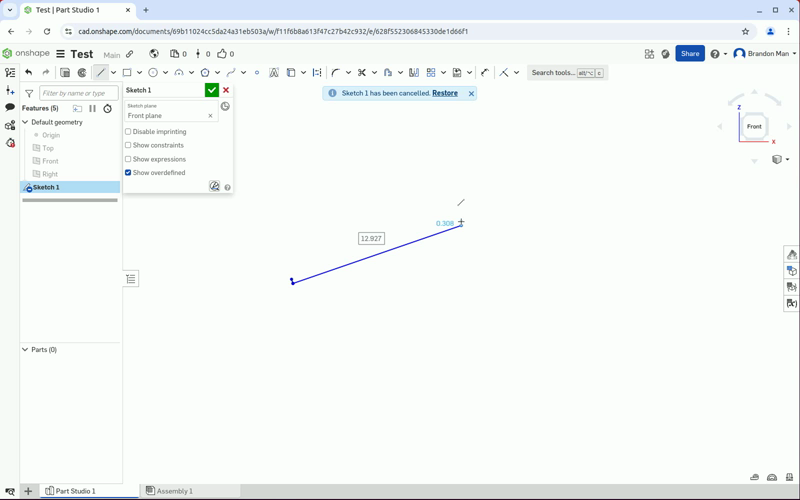
scroll(6)
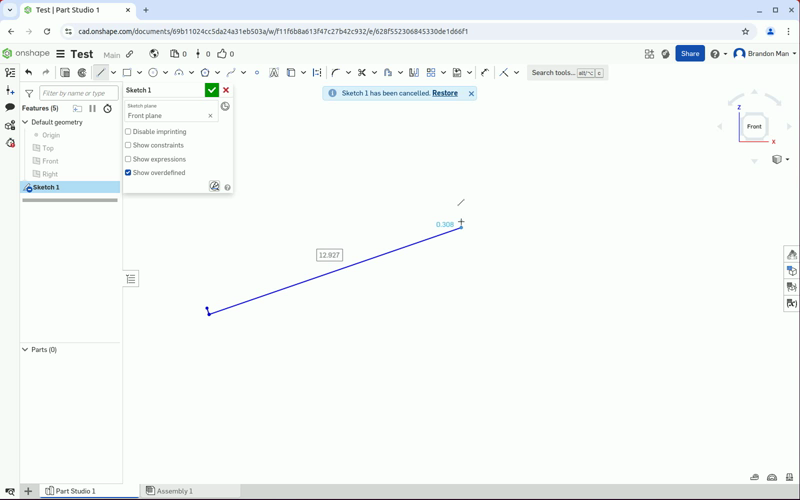
scroll(6)
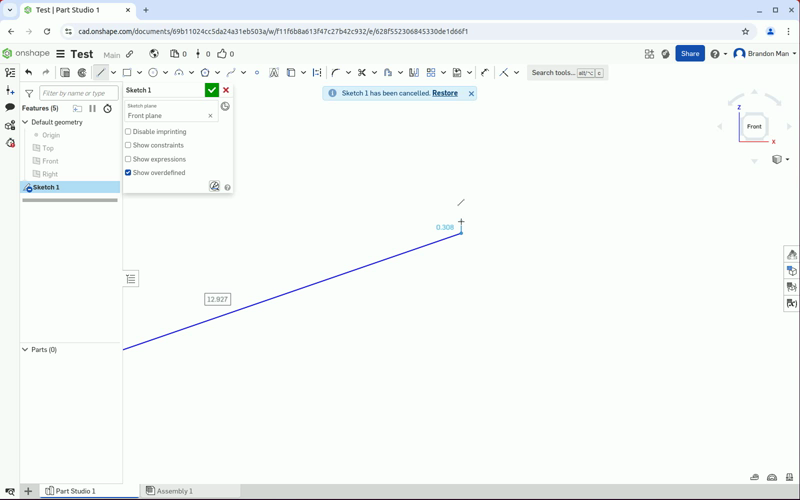
scroll(6)
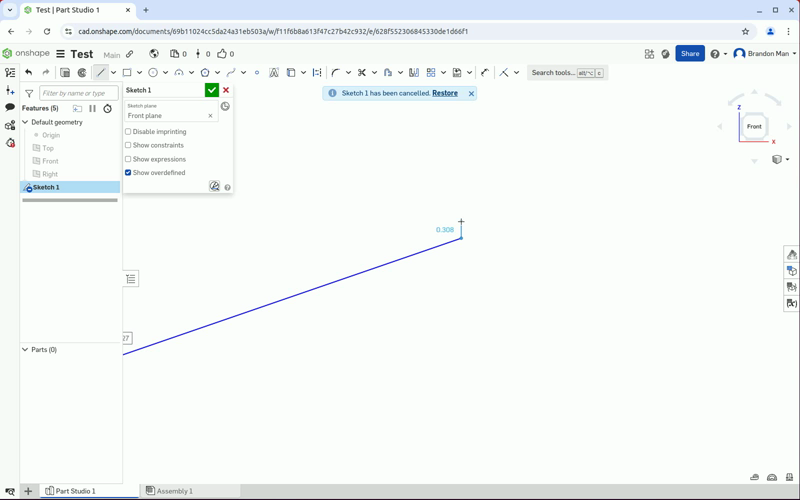
click(461, 221)
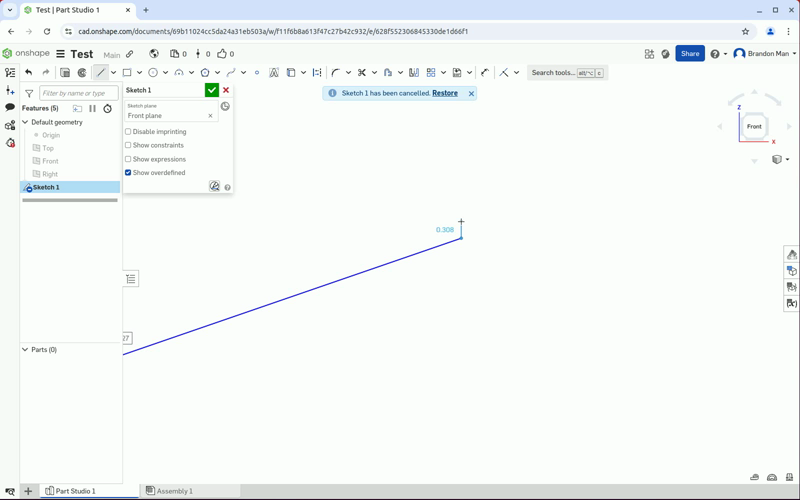
scroll(-6)
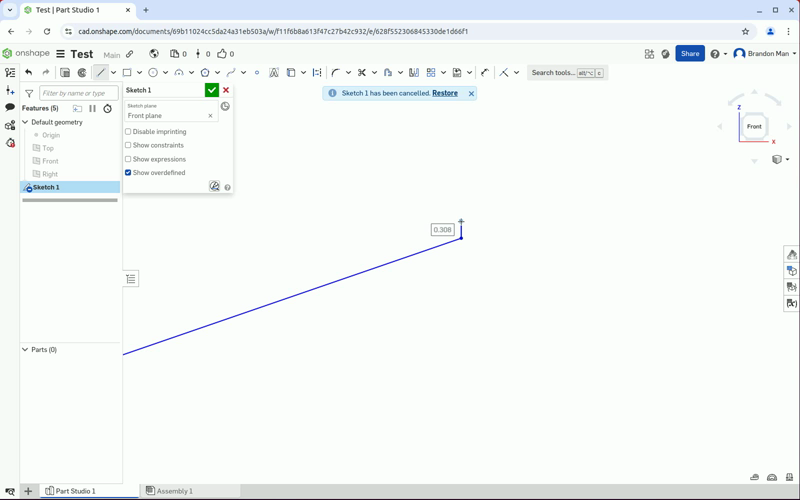
scroll(-6)
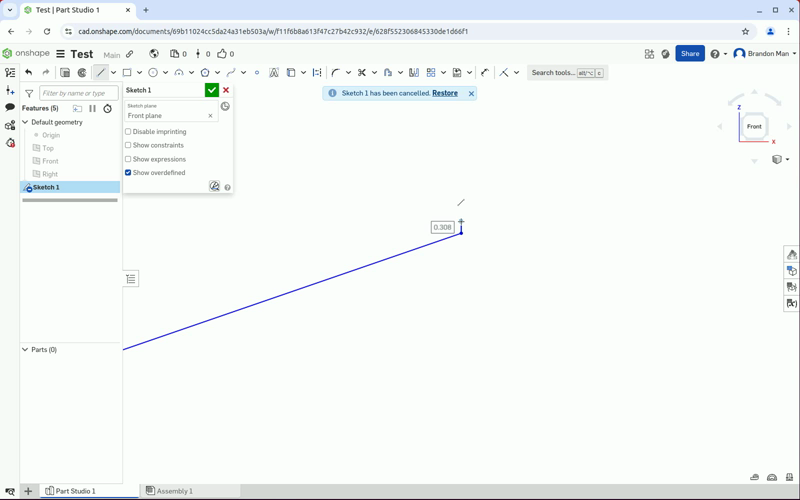
scroll(-6)
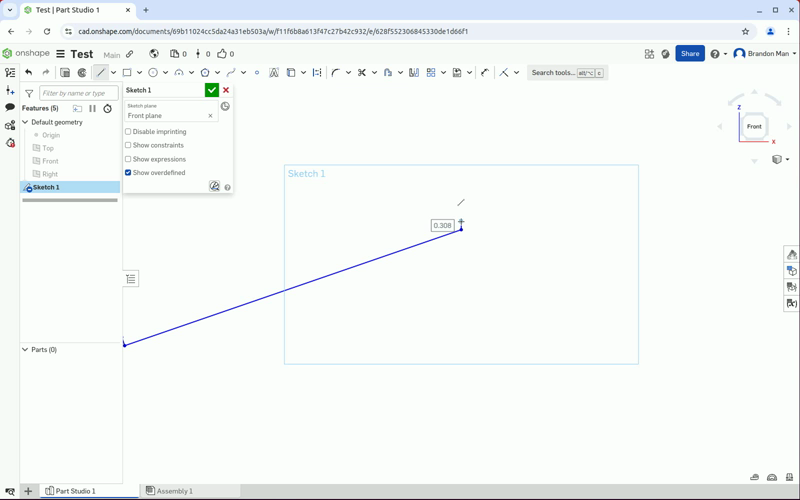
scroll(-6)
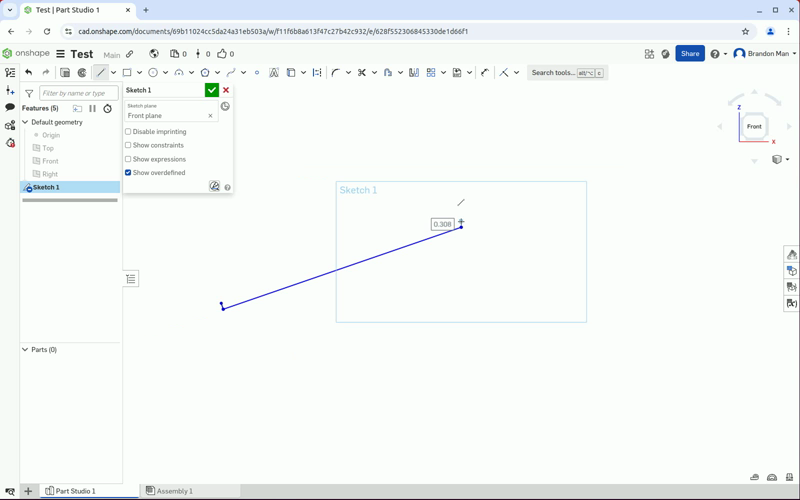
scroll(-6)
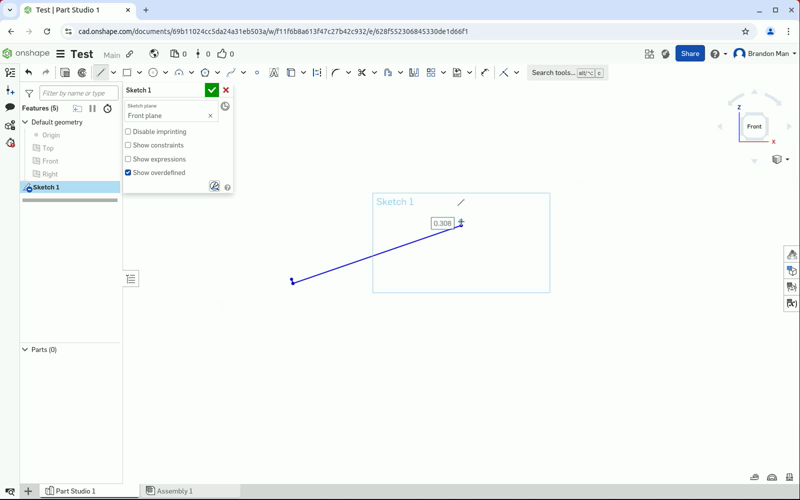
scroll(-6)
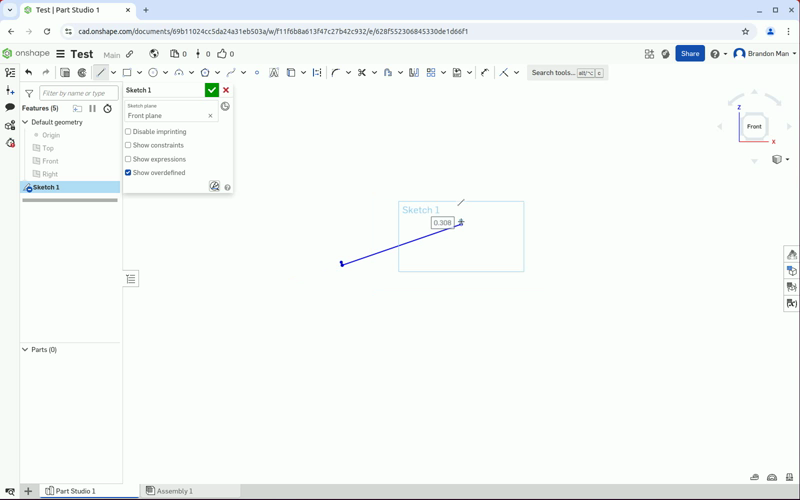
scroll(-6)
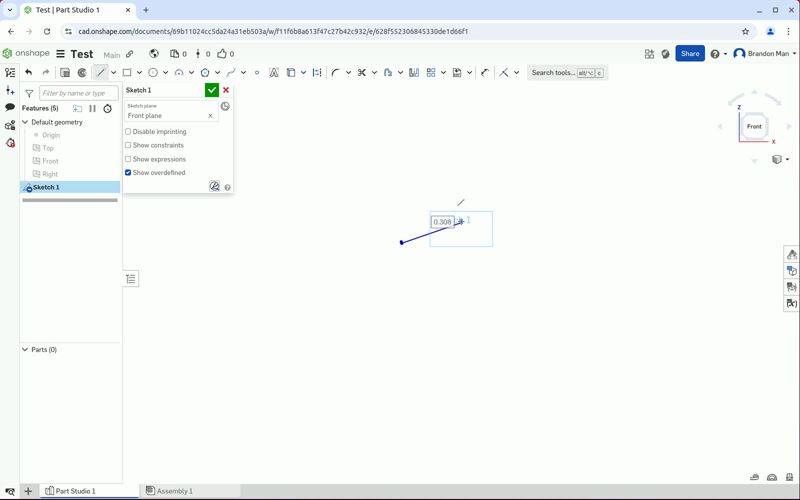
key_up(shift)
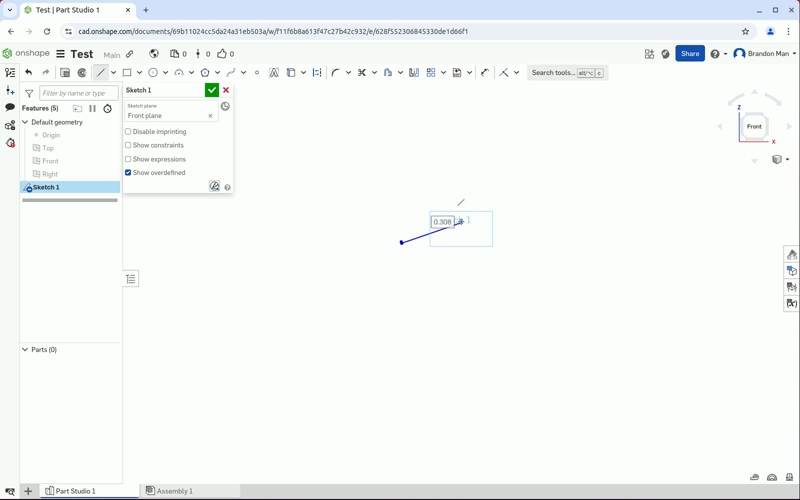
key_down(shift)
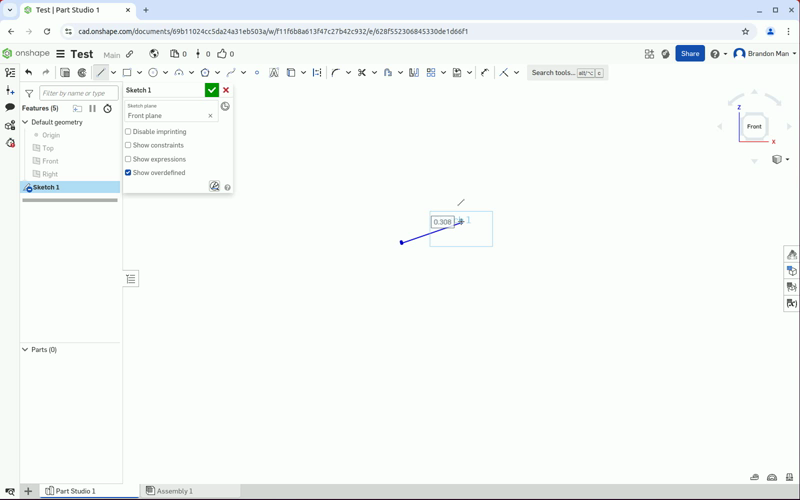
mouse_move(401, 241)
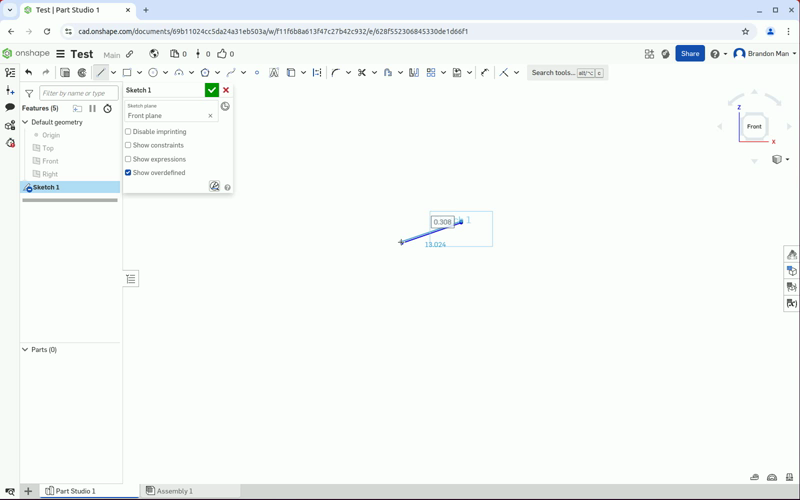
scroll(6)
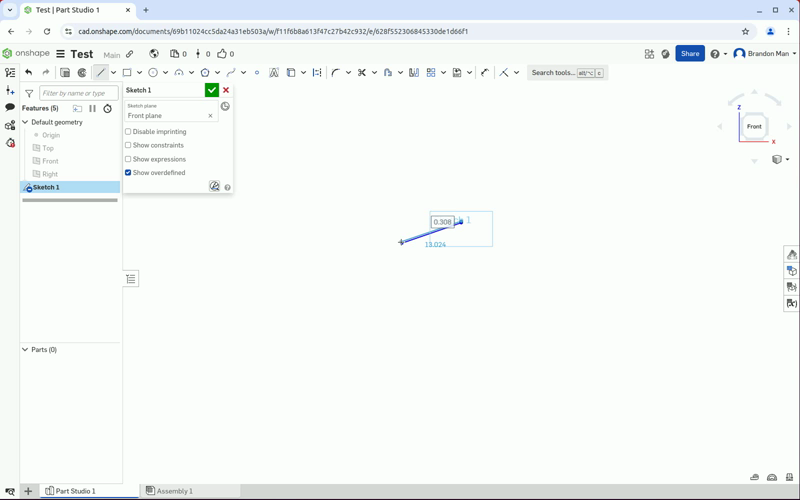
scroll(6)
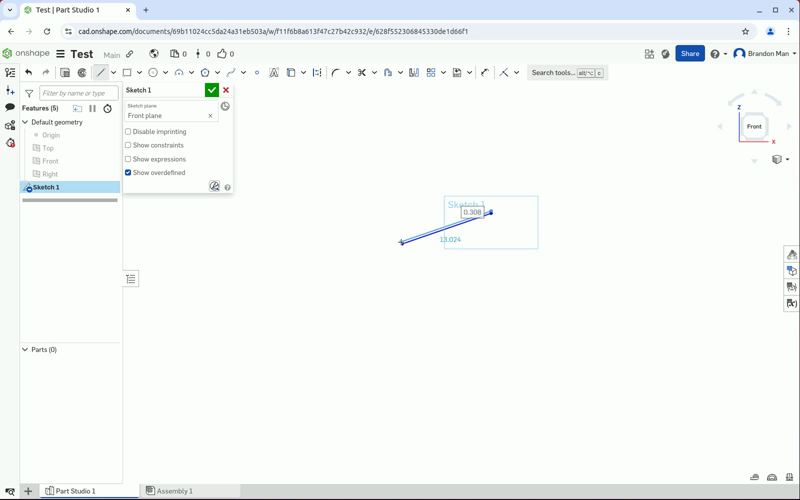
scroll(6)
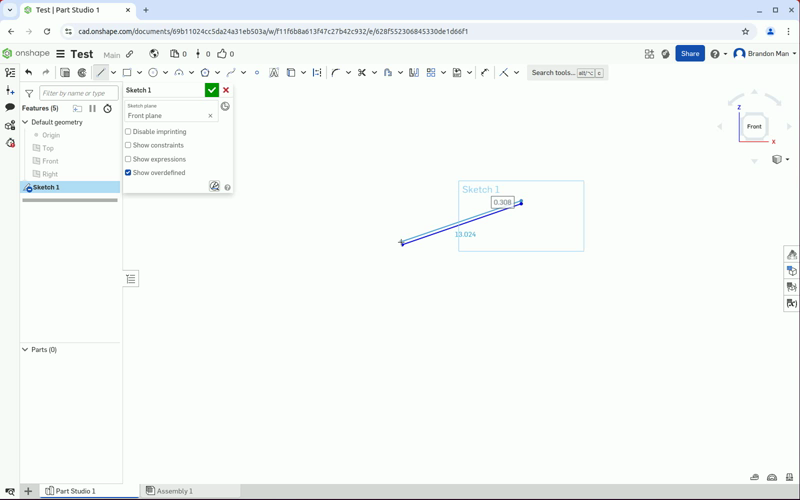
scroll(6)
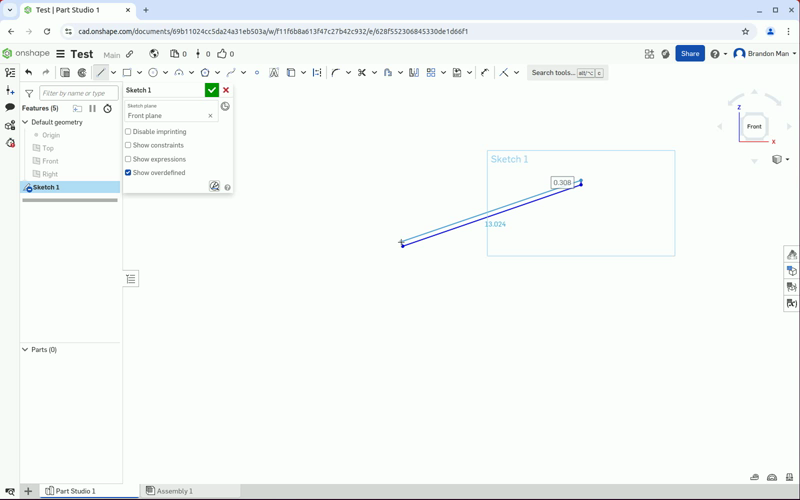
scroll(6)
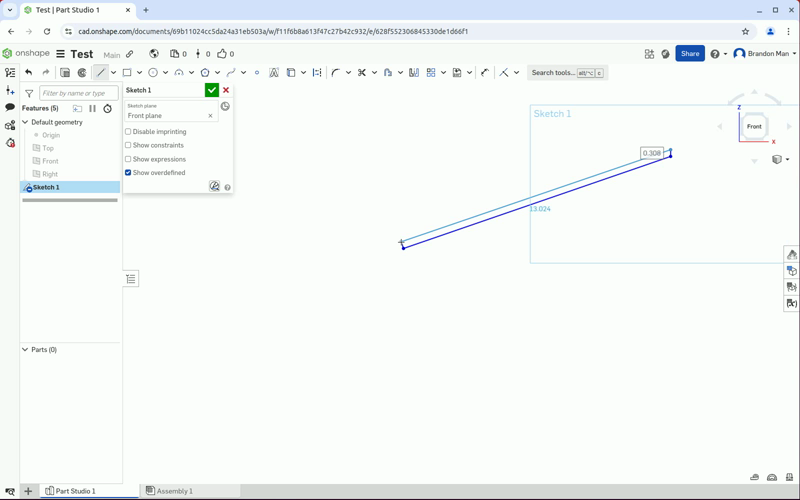
scroll(6)
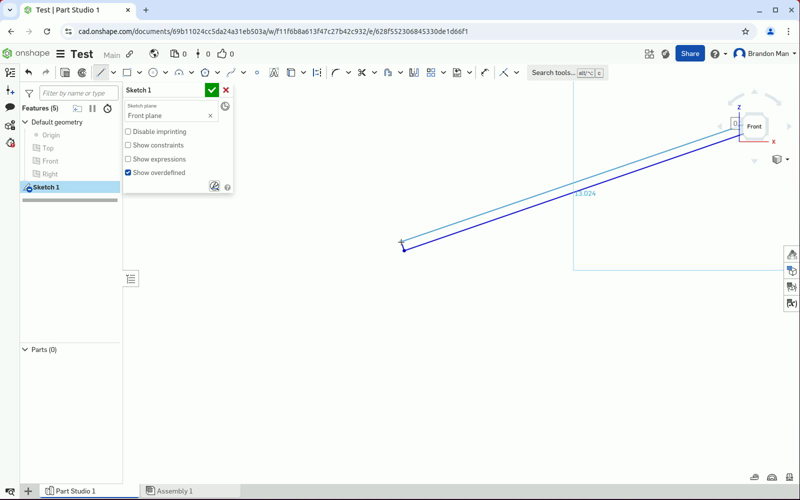
scroll(6)
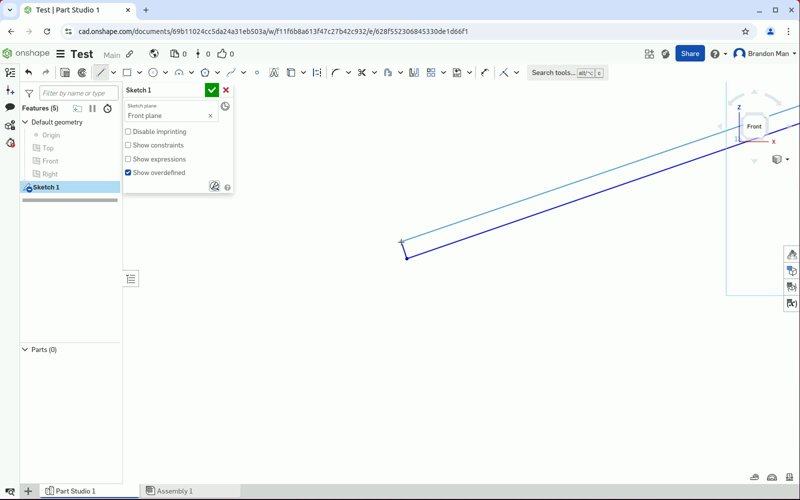
key_up(shift)
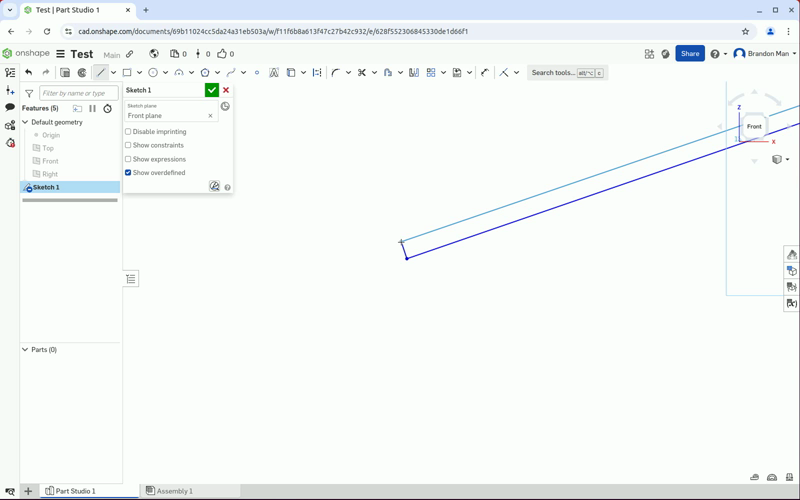
click(401, 241)
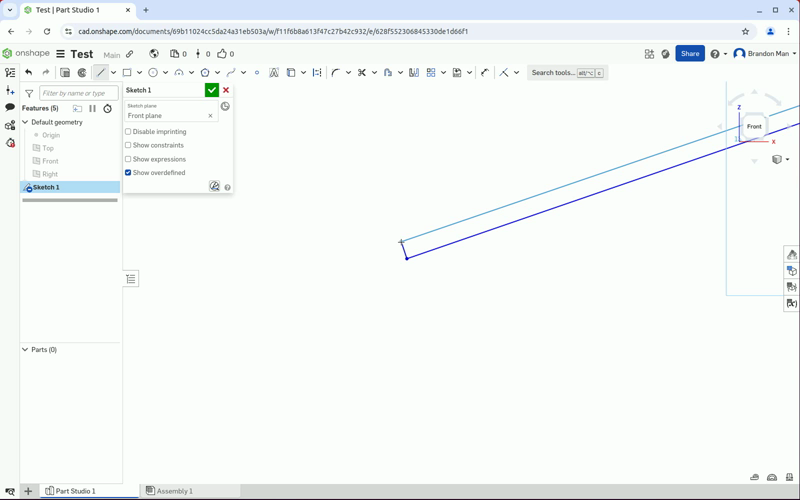
scroll(-6)
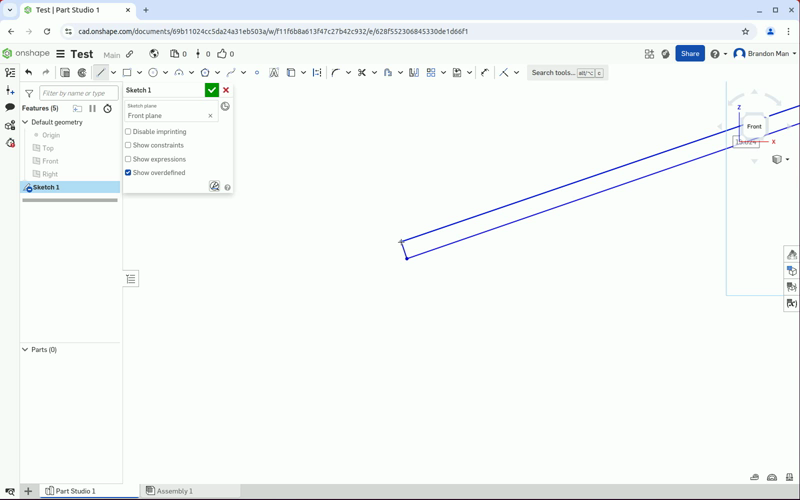
scroll(-6)
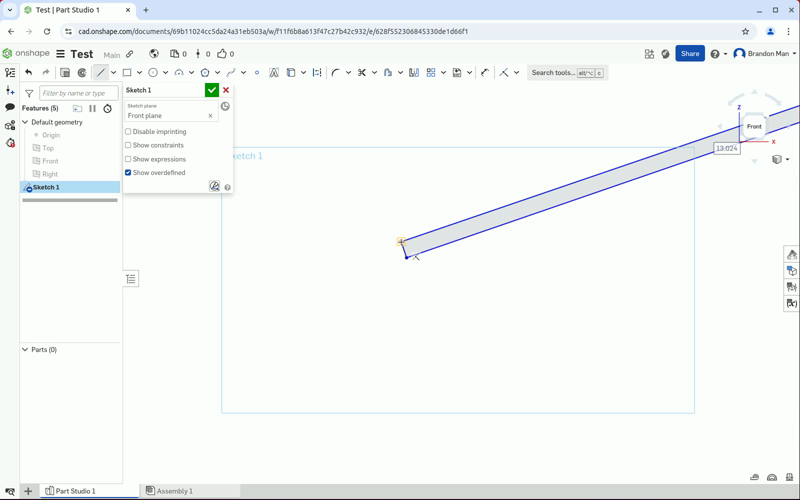
scroll(-6)
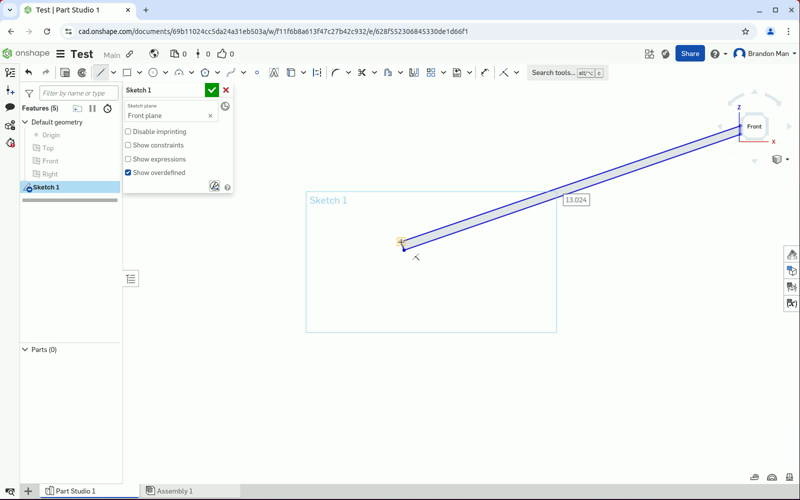
scroll(-6)
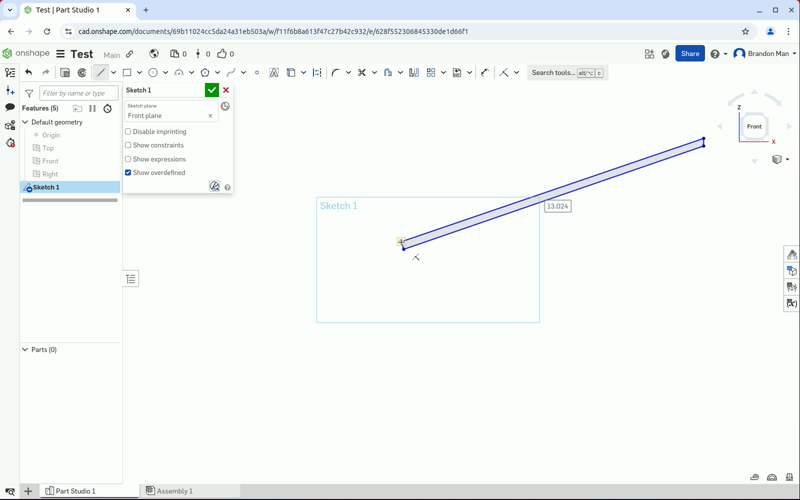
scroll(-6)
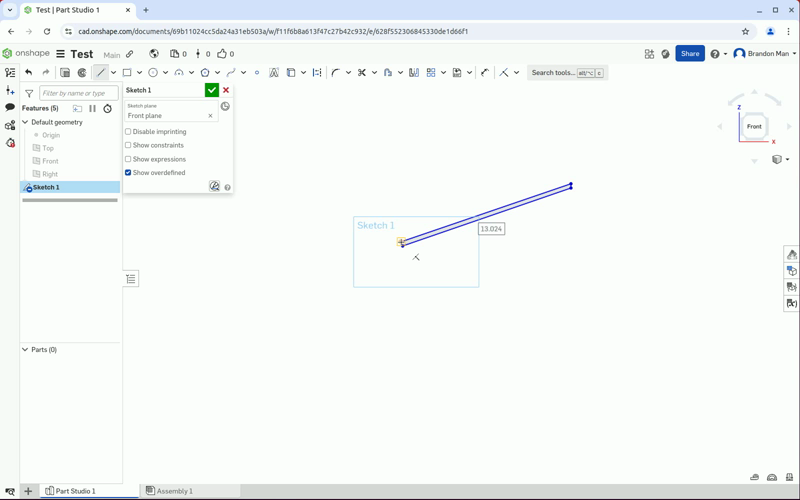
scroll(-6)
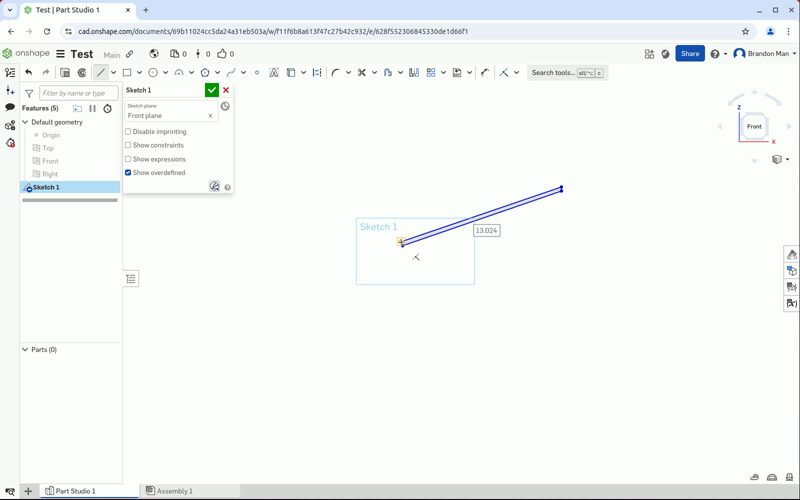
scroll(-6)
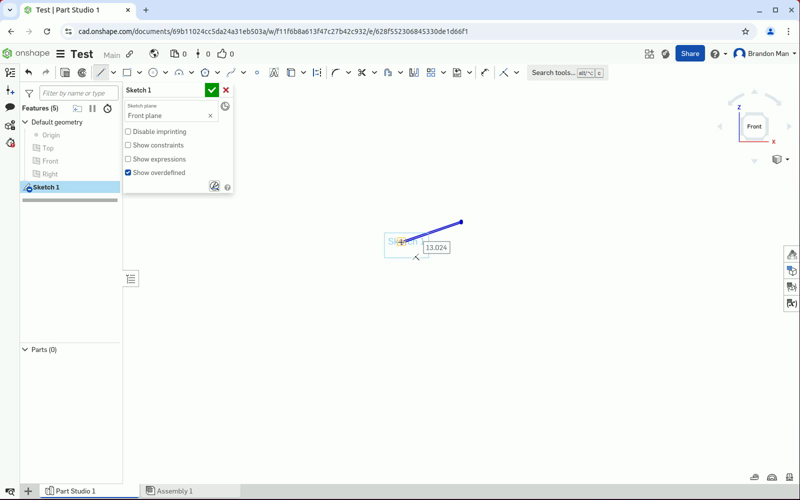
key(esc)
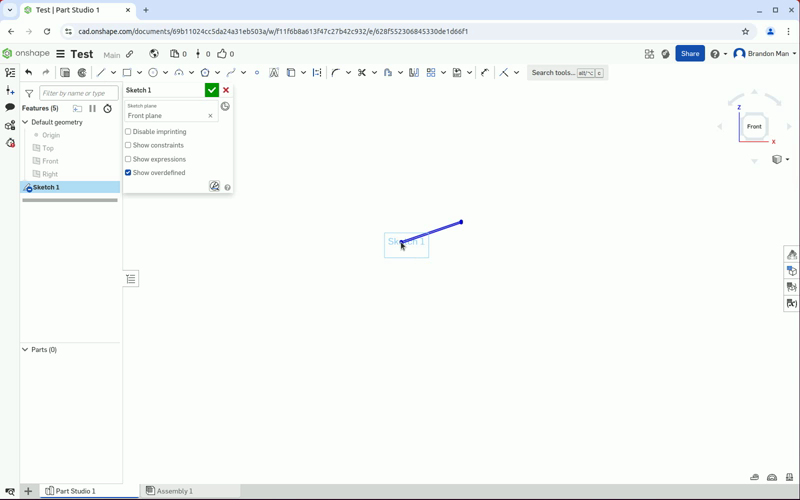
mouse_move(455, 224)
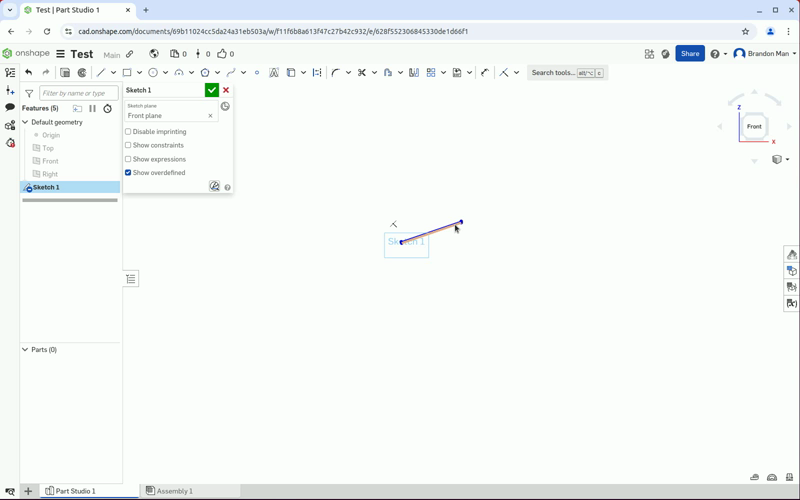
scroll(6)
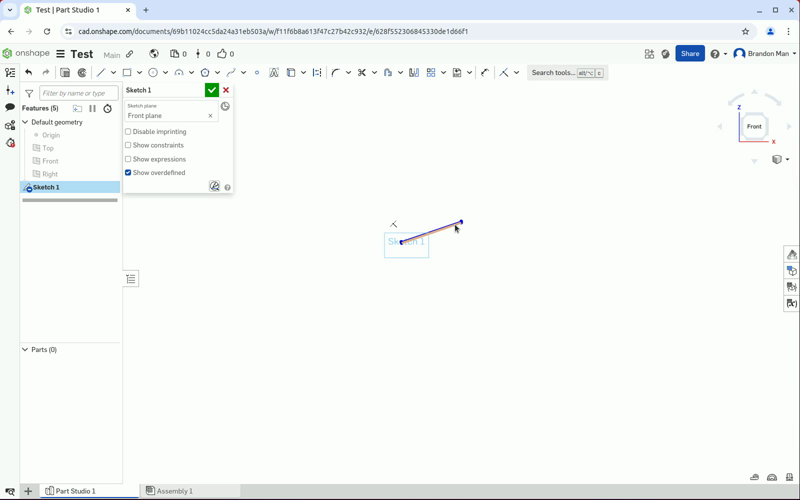
scroll(6)
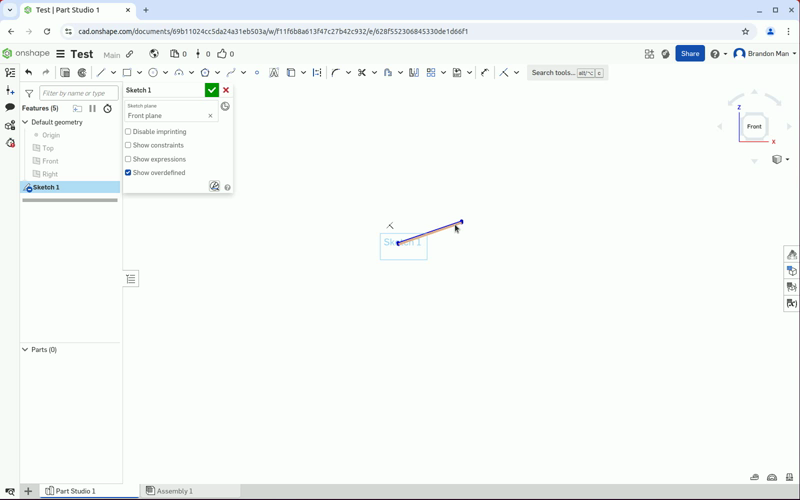
scroll(6)
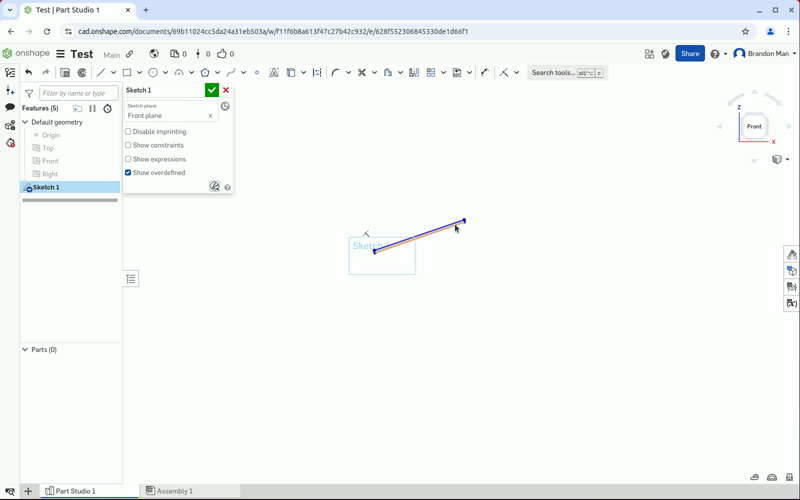
scroll(6)
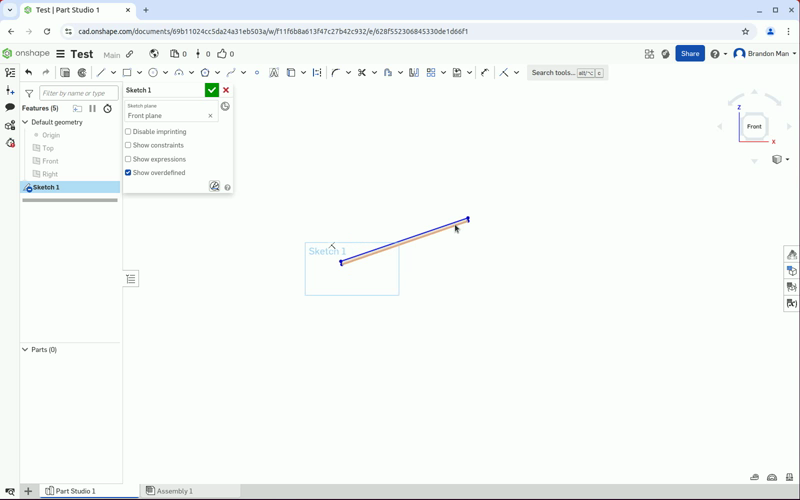
scroll(6)
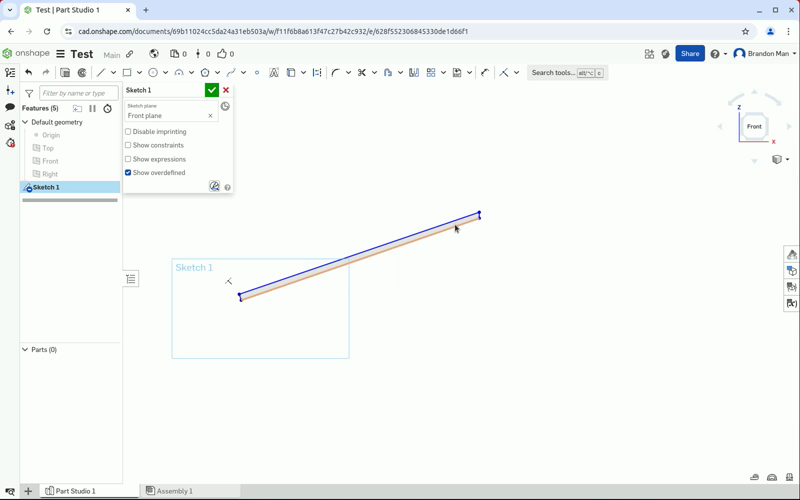
scroll(6)
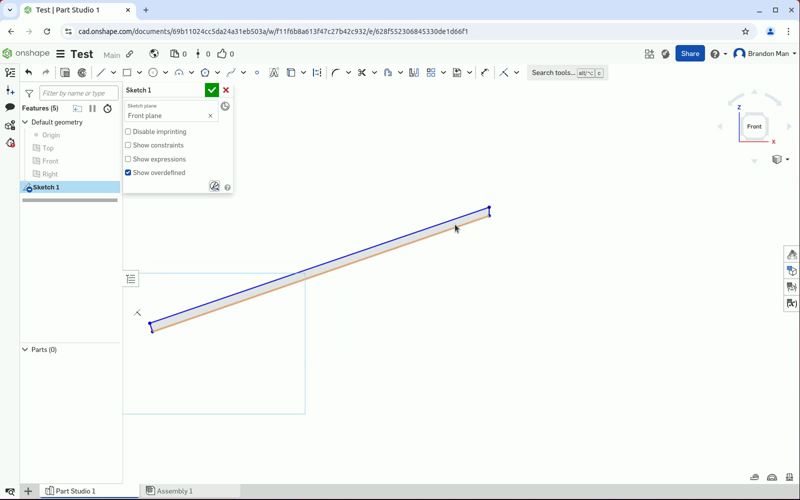
scroll(6)
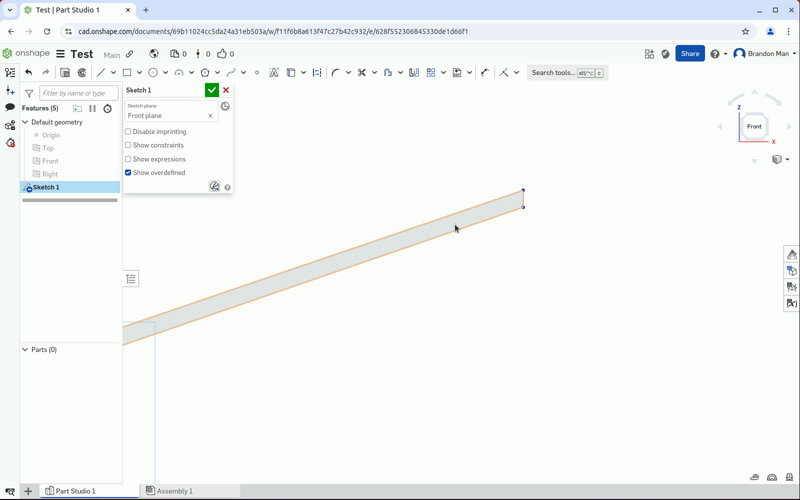
click(455, 224)
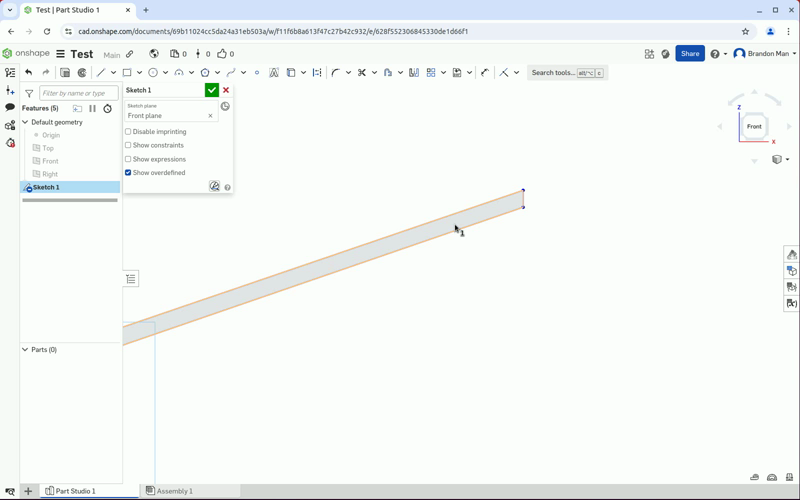
scroll(-6)
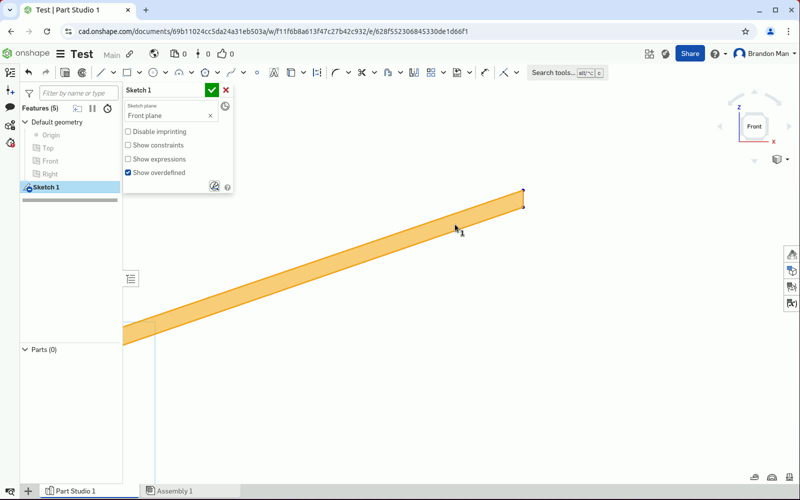
scroll(-6)
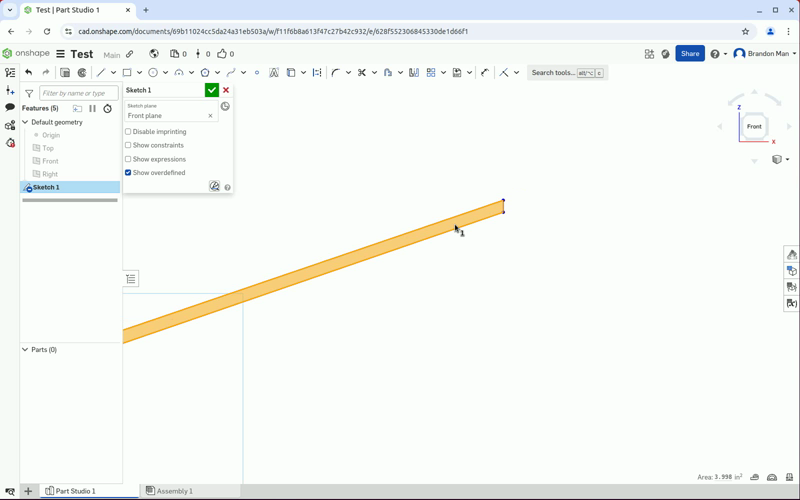
scroll(-6)
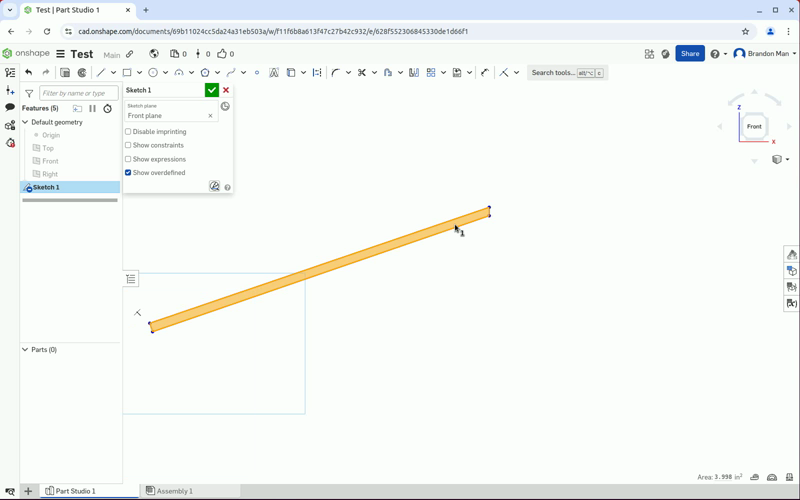
scroll(-6)
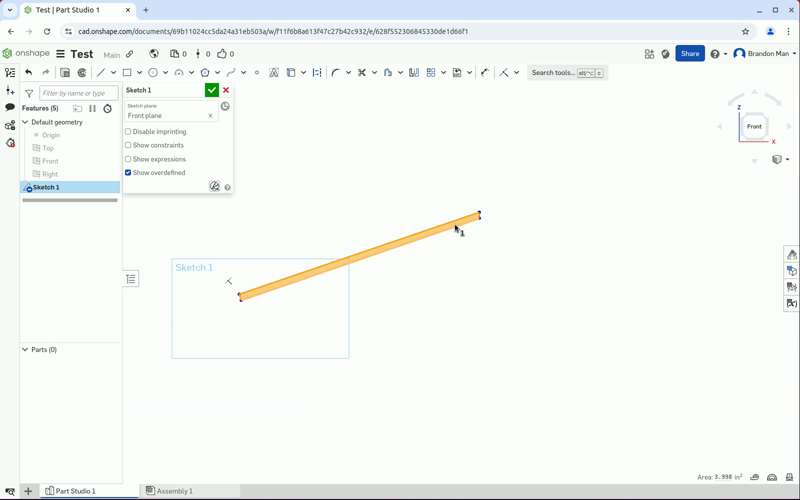
scroll(-6)
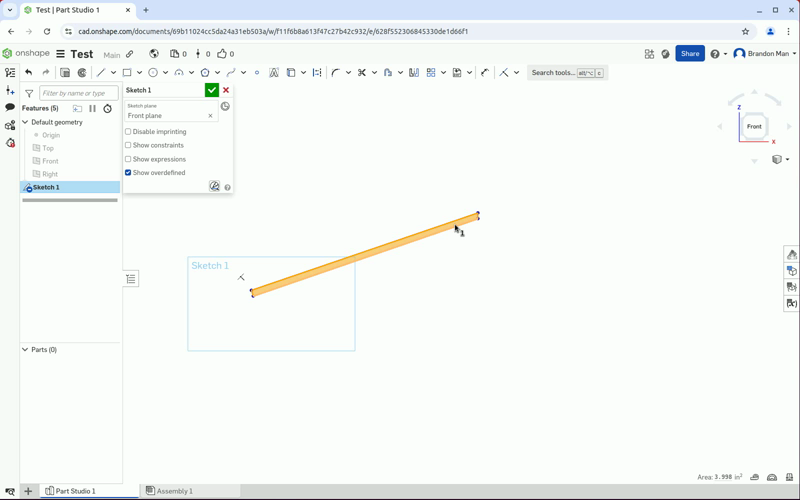
scroll(-6)
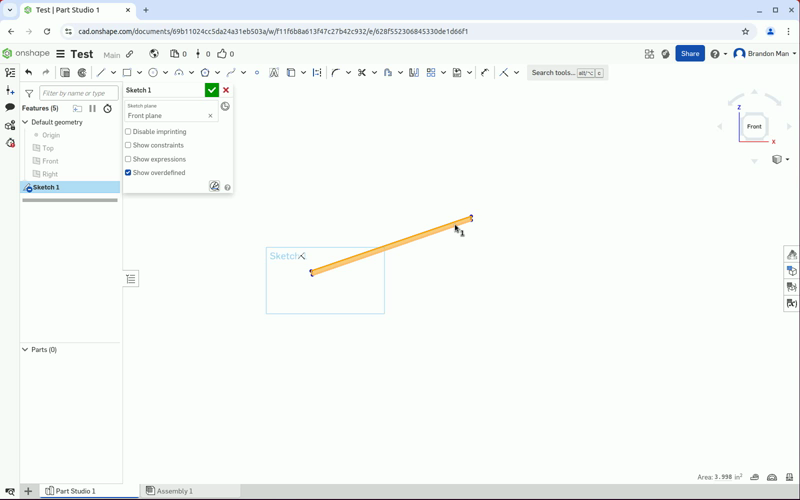
scroll(-6)
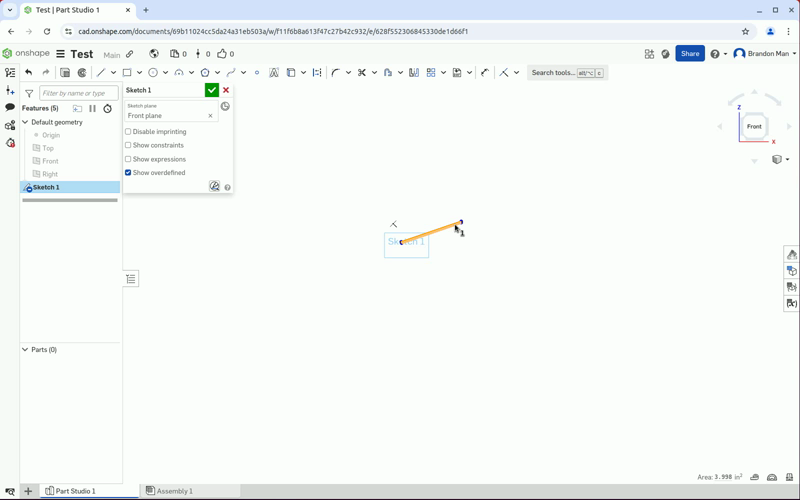
mouse_move(73, 352)
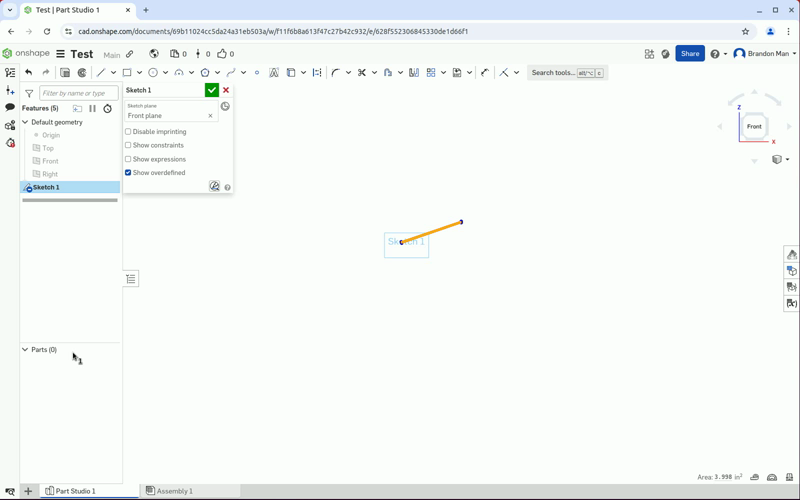
key(shift+y)
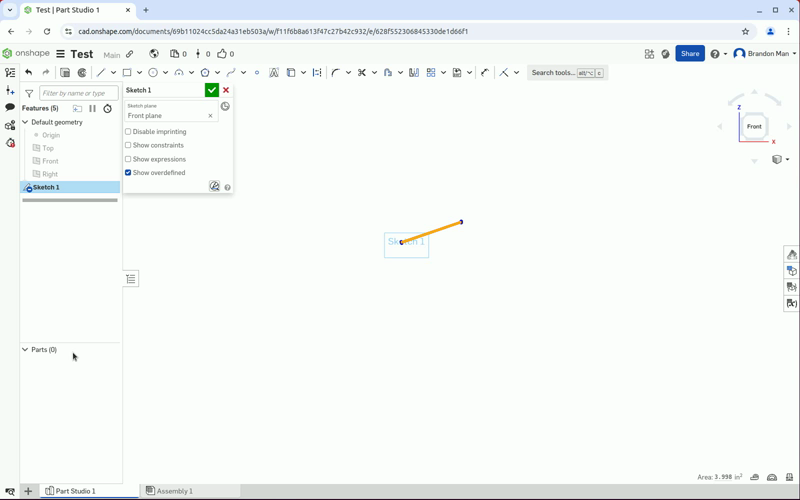
key(shift+e)
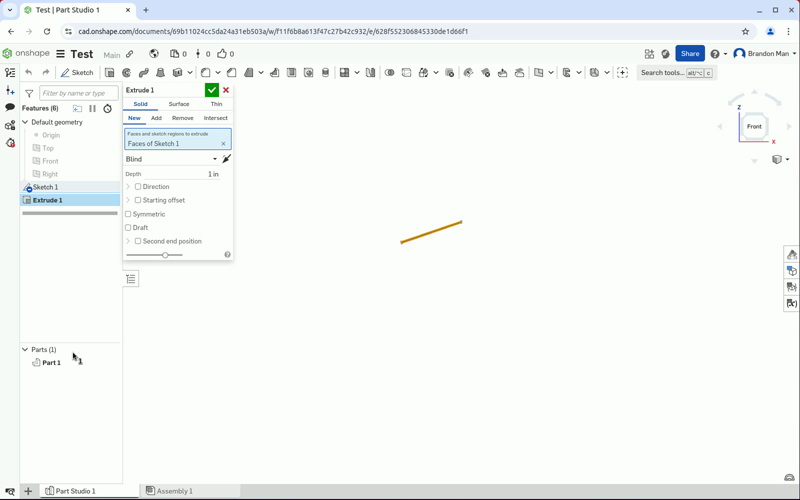
mouse_move(143, 106)
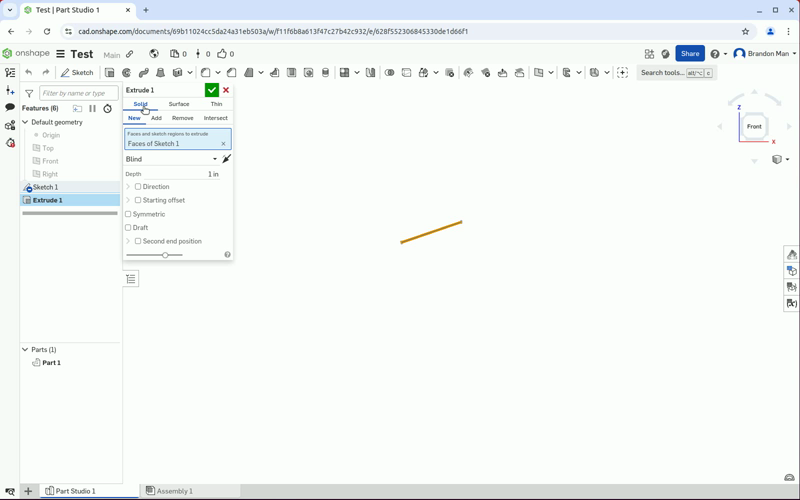
click(143, 106)
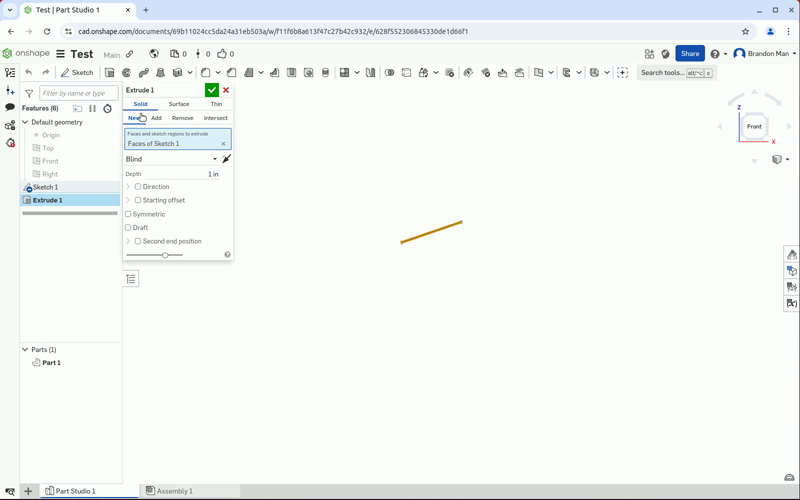
mouse_move(137, 120)
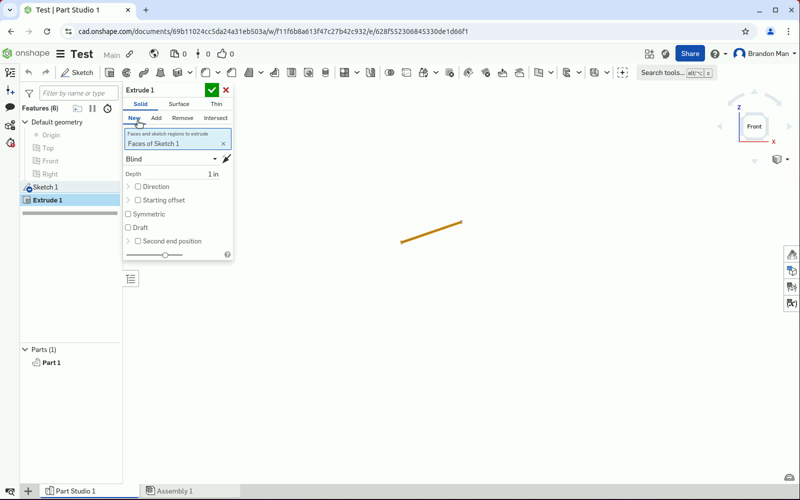
click(137, 120)
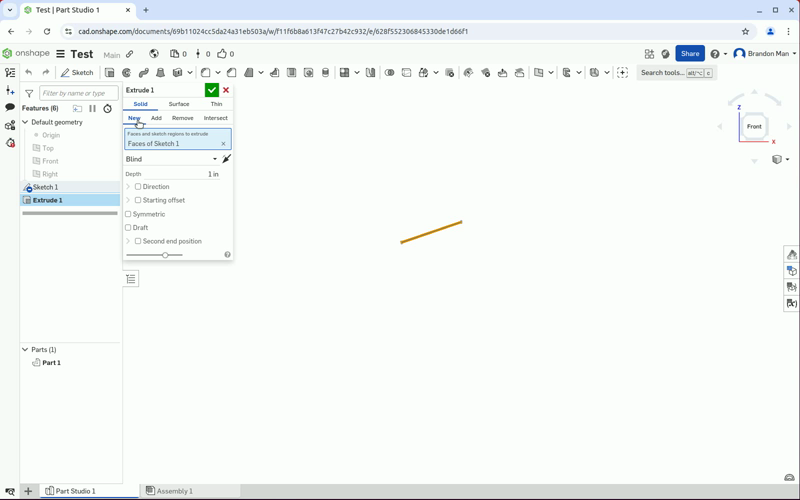
key(tab, 4)
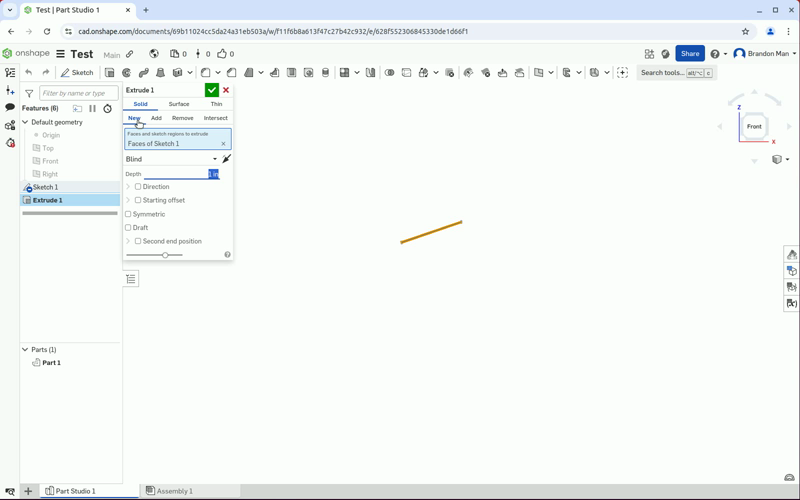
text(0.241)
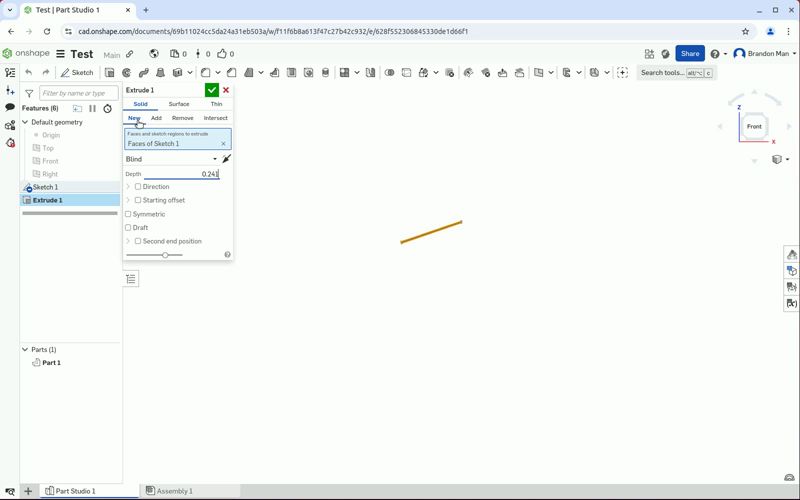
key(enter)
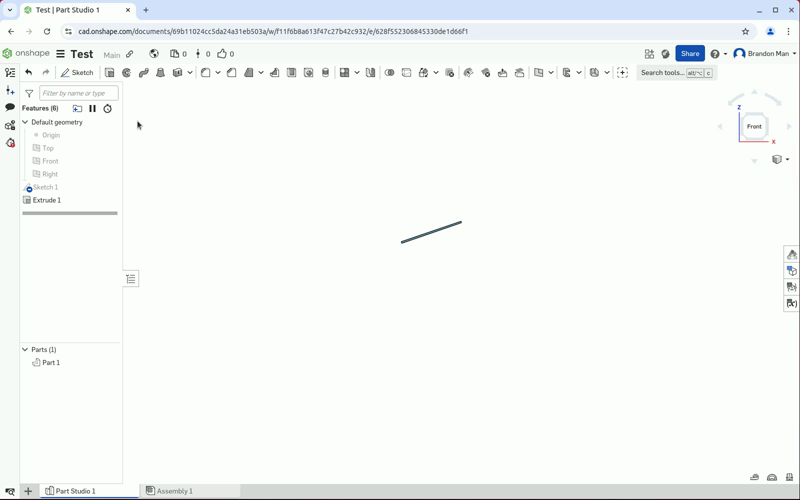
key(shift+h)
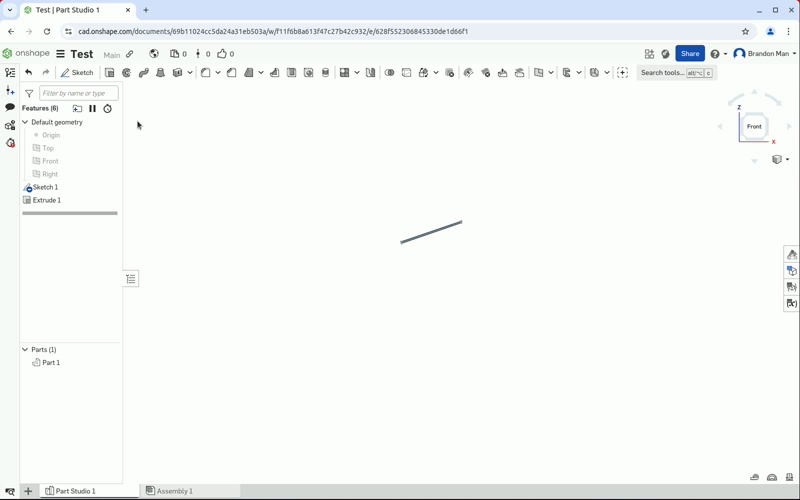
key(shift+h)
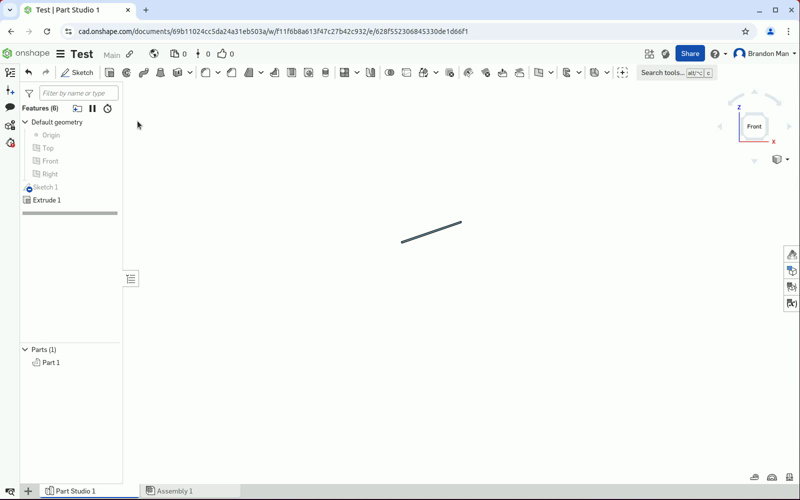
mouse_move(73, 189)
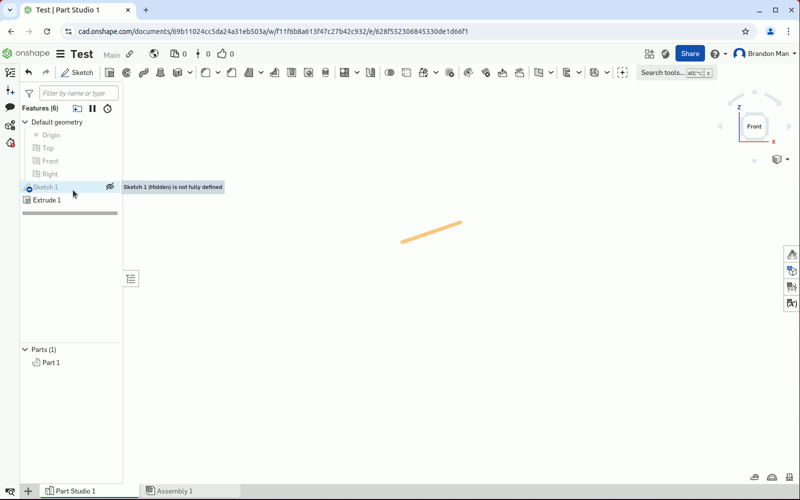
click(73, 189)
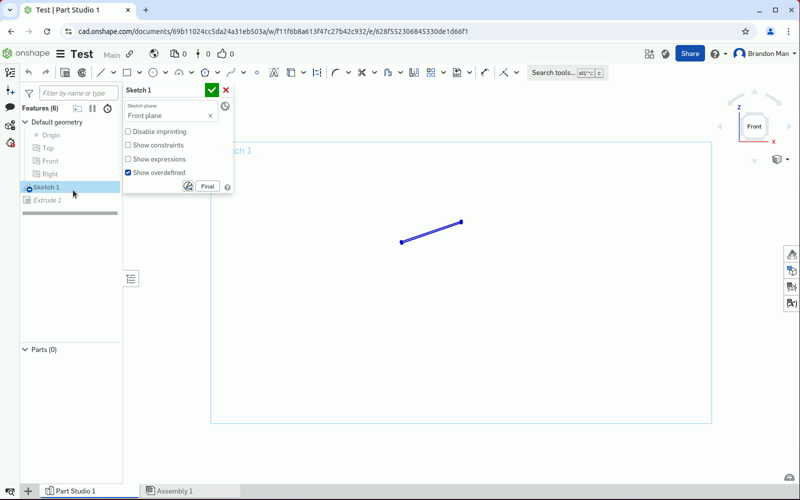
mouse_move(229, 92)
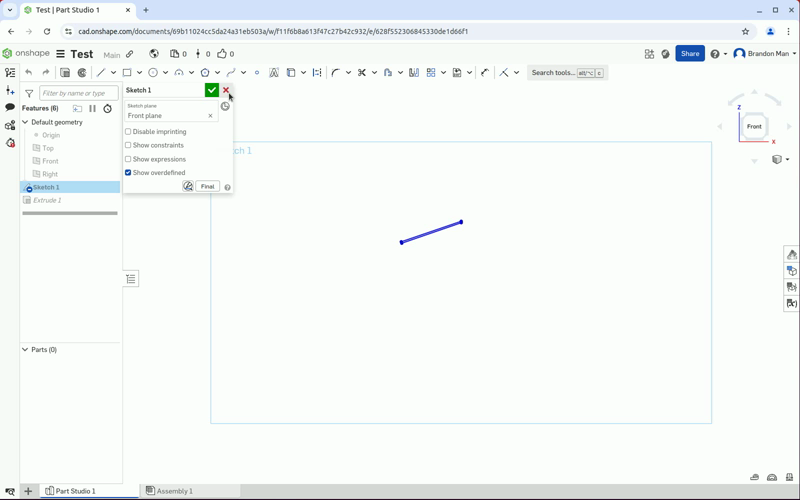
click(229, 92)
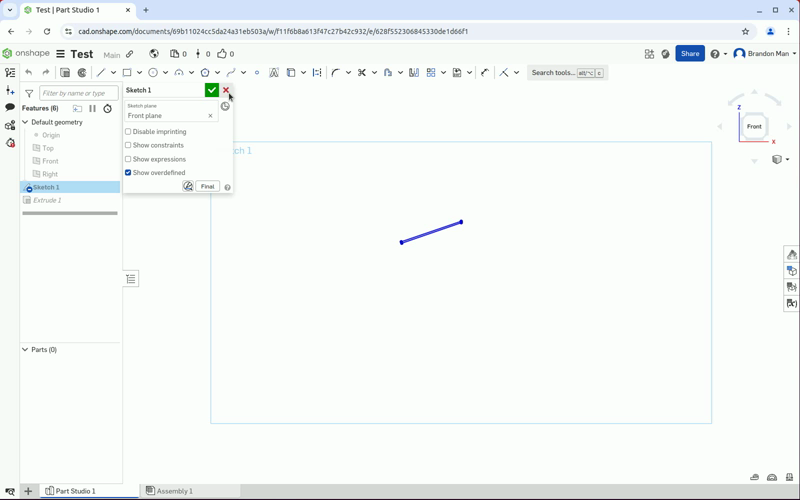
key(shift+s)
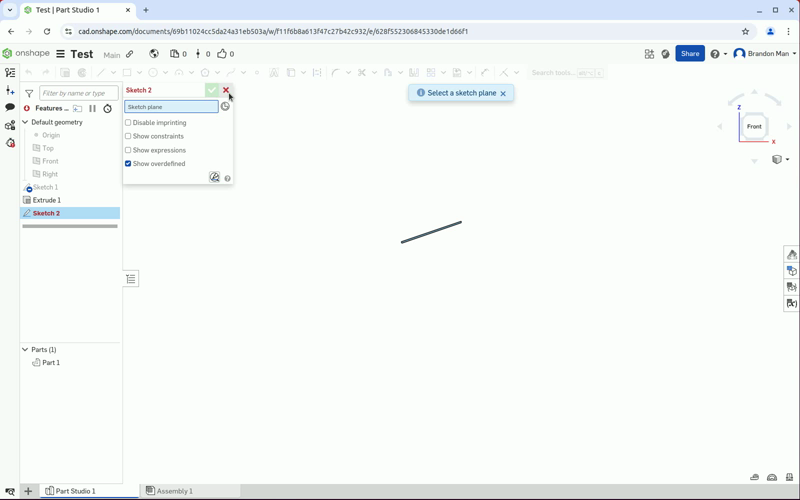
mouse_move(73, 163)
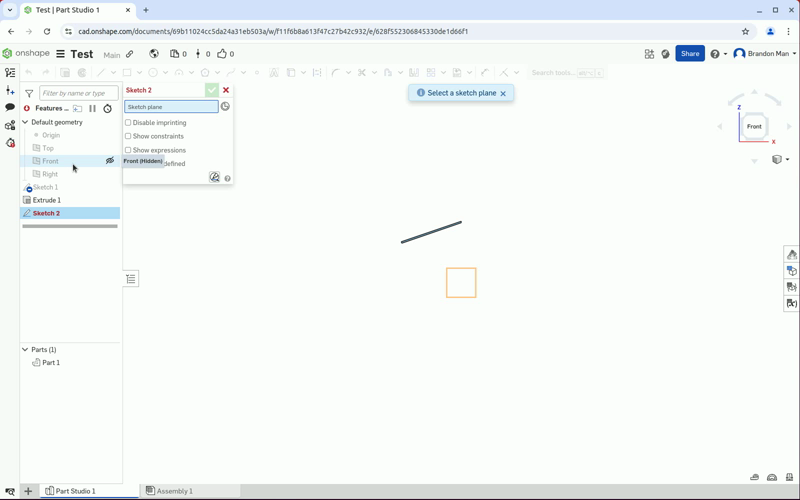
click(73, 163)
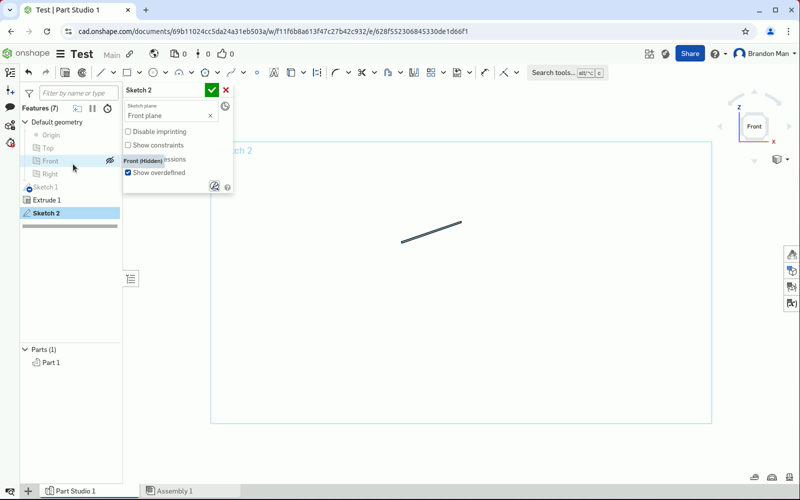
mouse_move(73, 352)
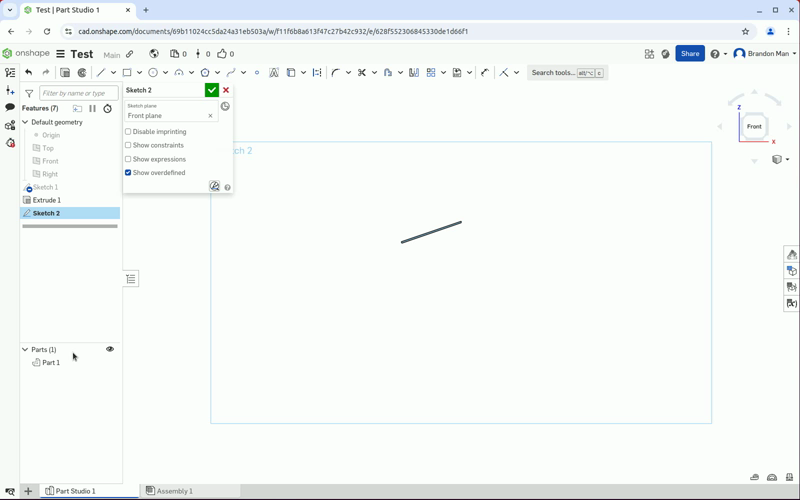
key(y)
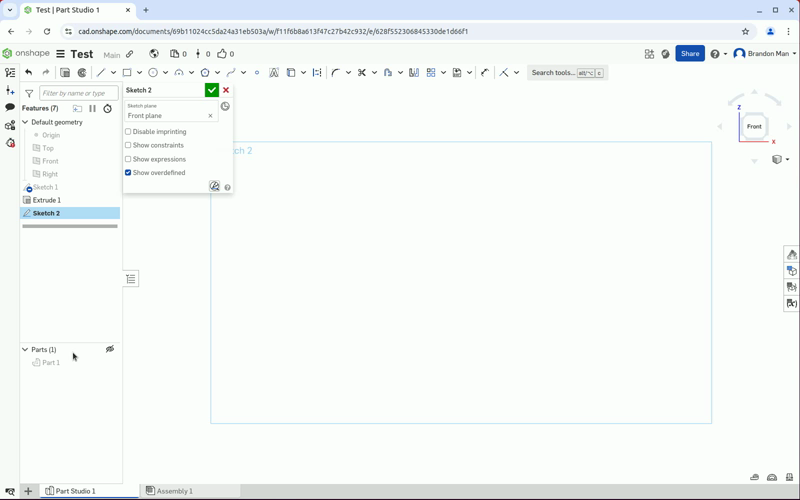
key(l)
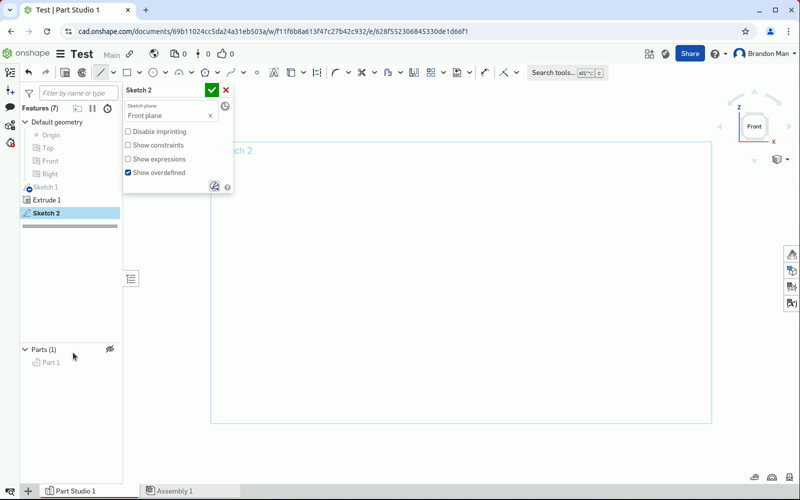
key_down(shift)
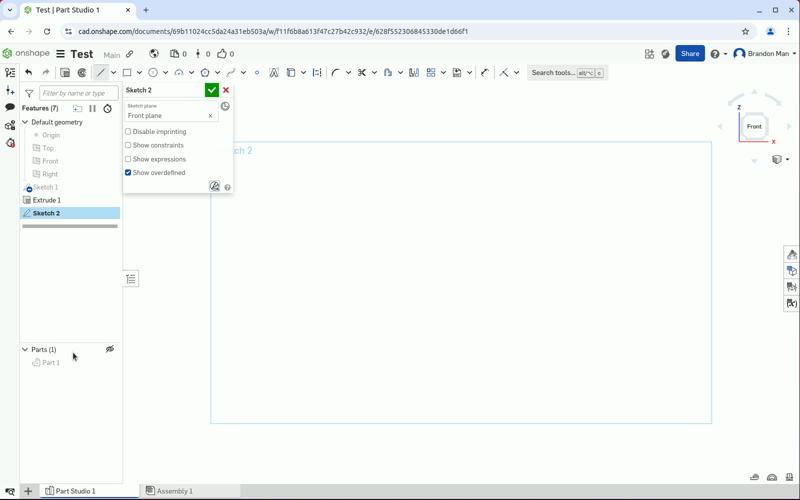
mouse_move(401, 241)
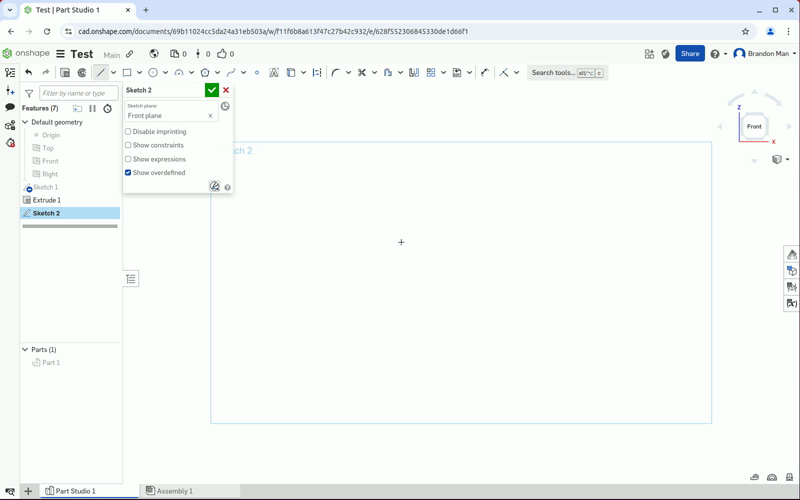
click(401, 241)
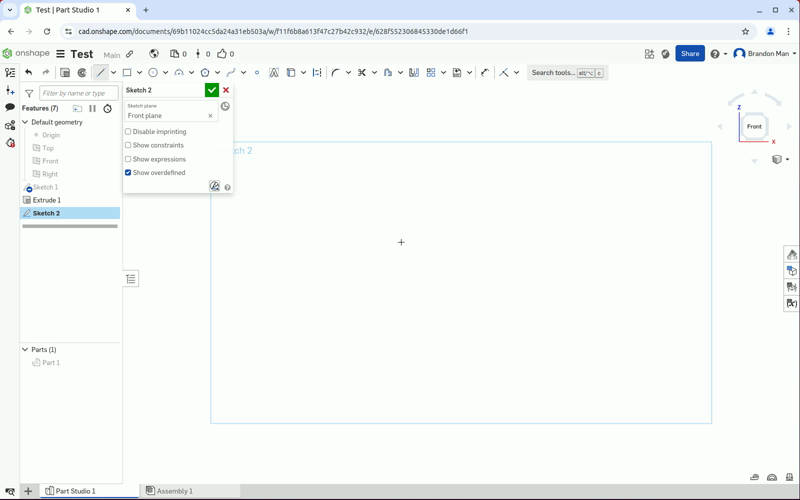
key_up(shift)
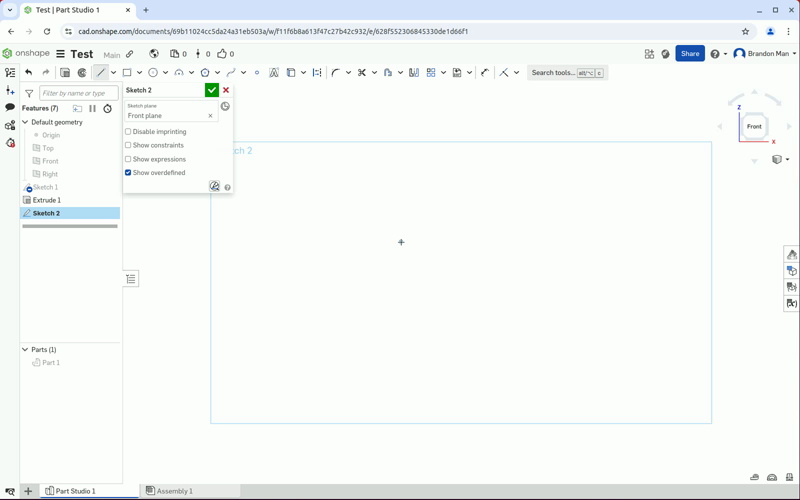
key_down(shift)
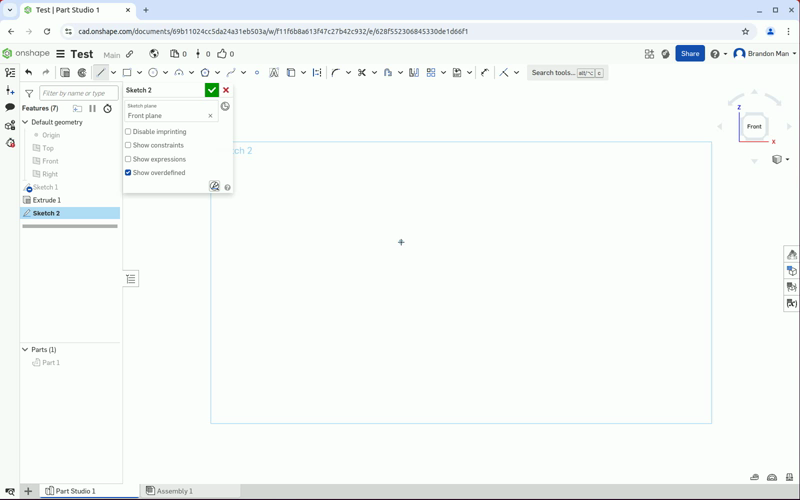
mouse_move(431, 241)
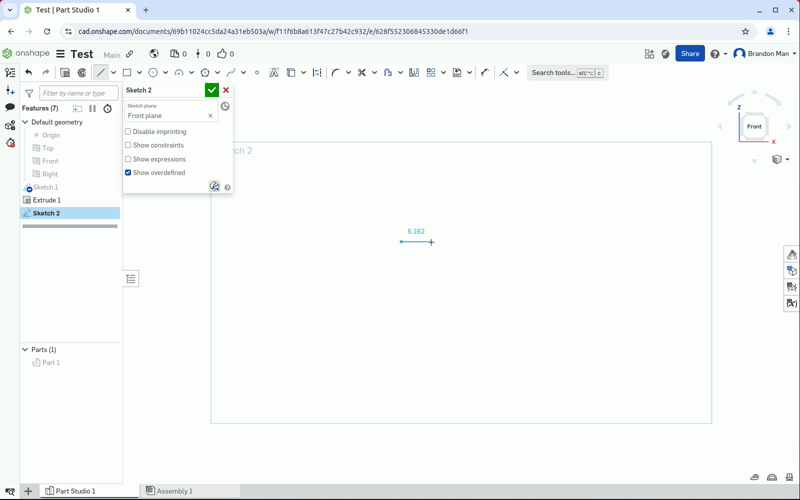
mouse_move(401, 243)
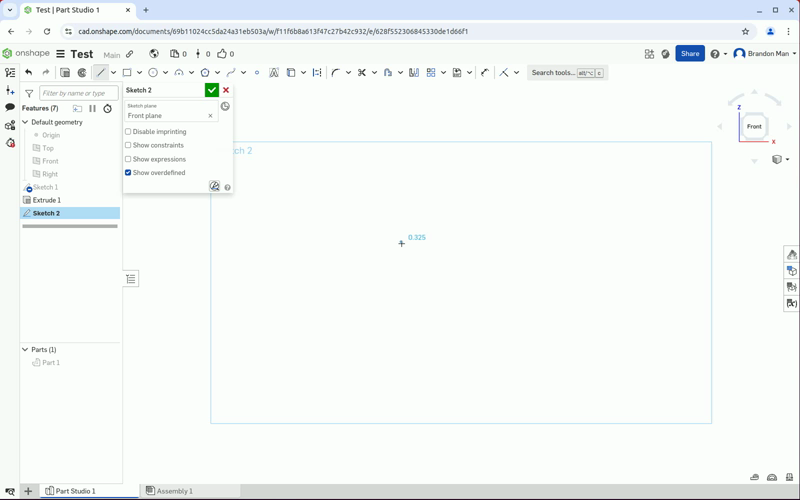
scroll(6)
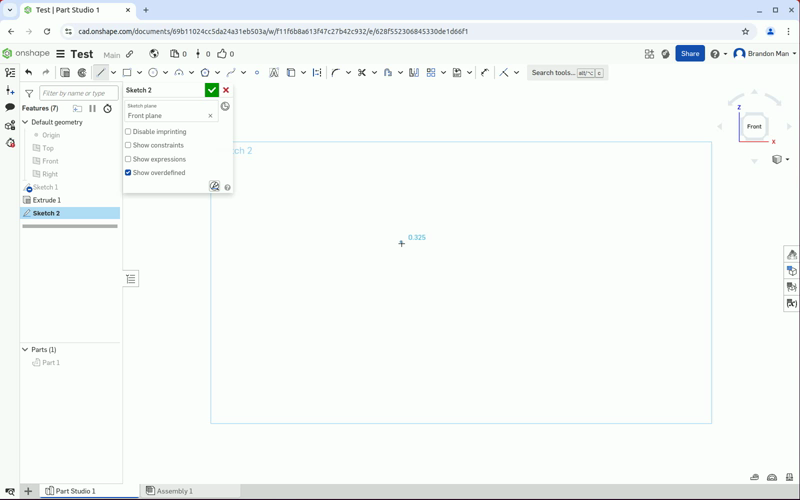
scroll(6)
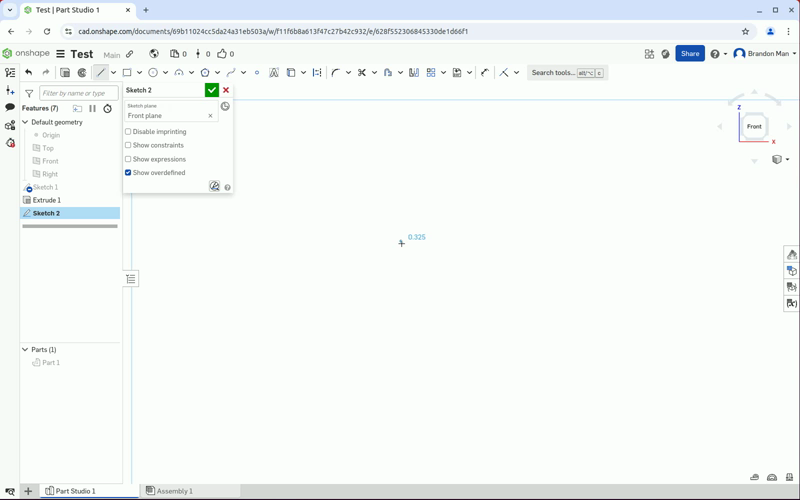
scroll(6)
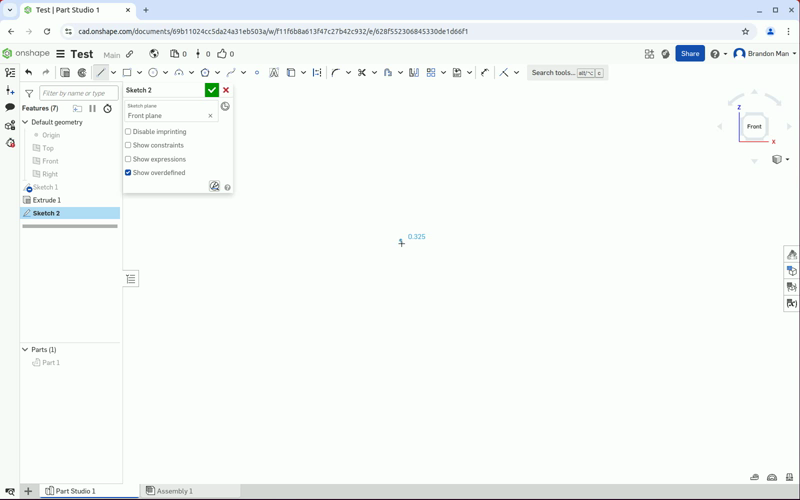
scroll(6)
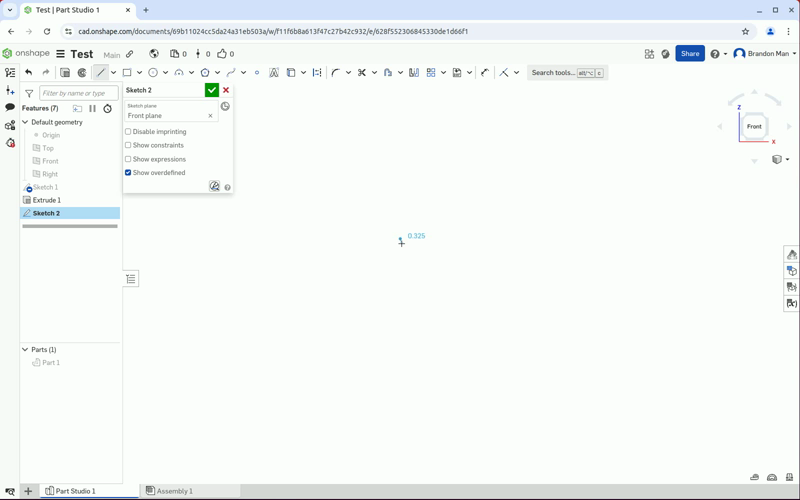
scroll(6)
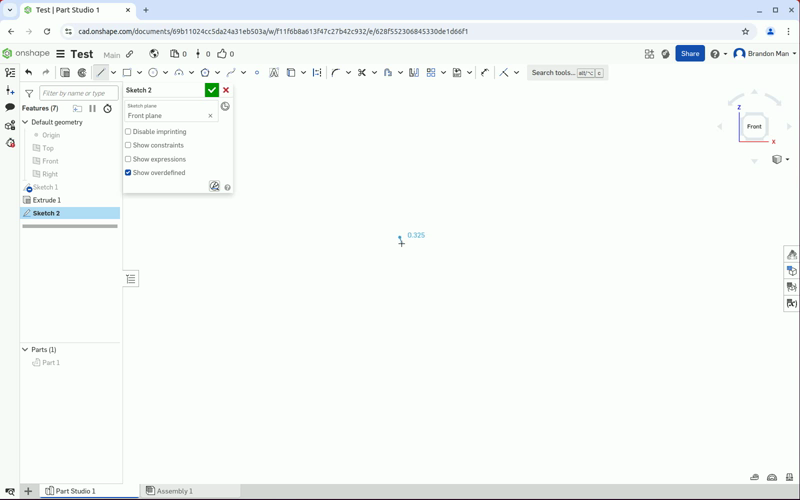
scroll(6)
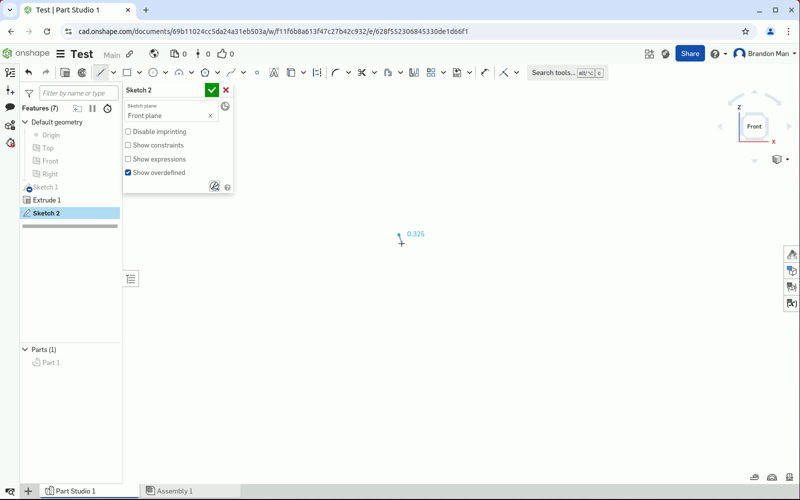
scroll(6)
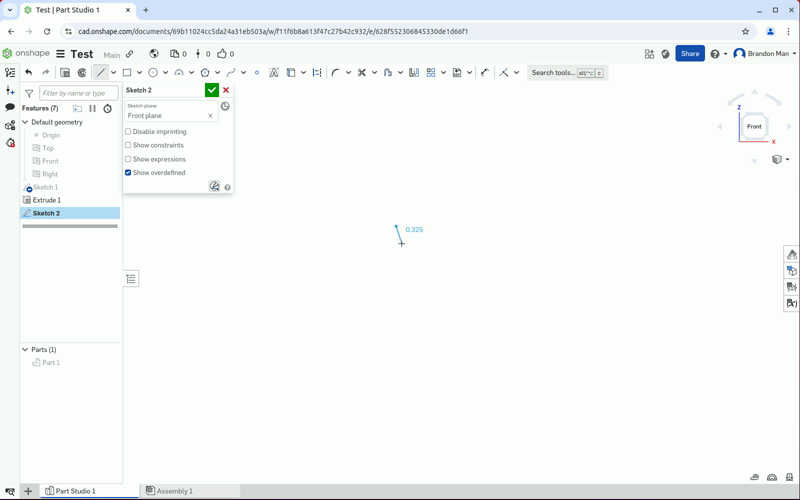
click(401, 243)
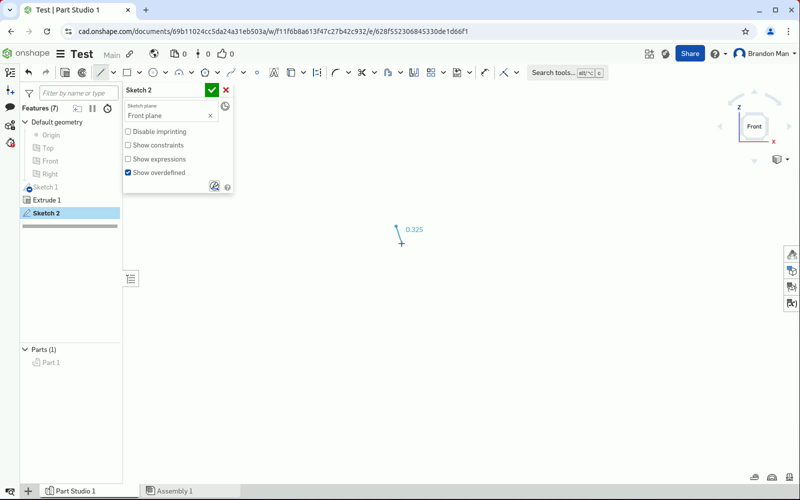
scroll(-6)
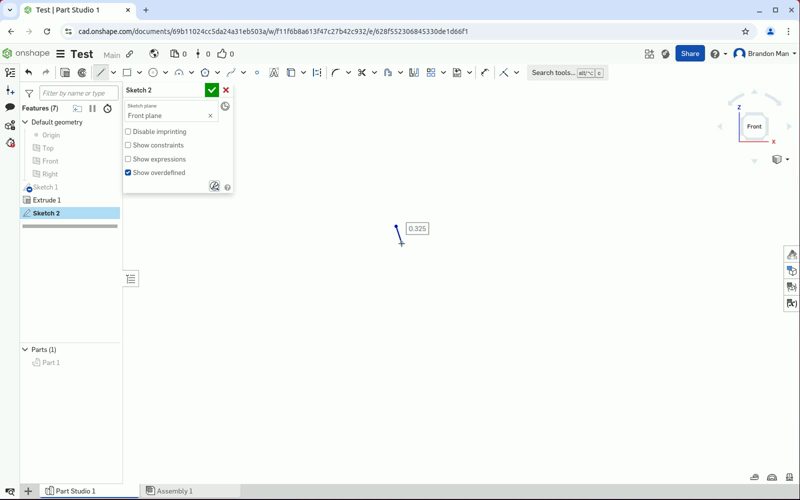
scroll(-6)
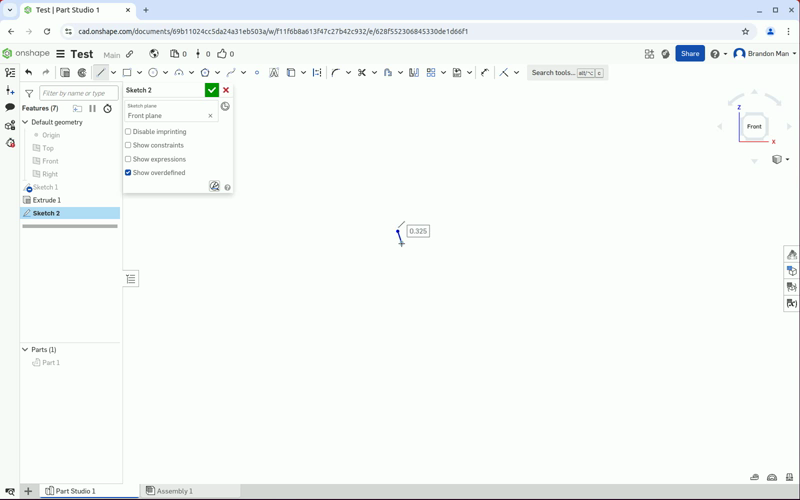
scroll(-6)
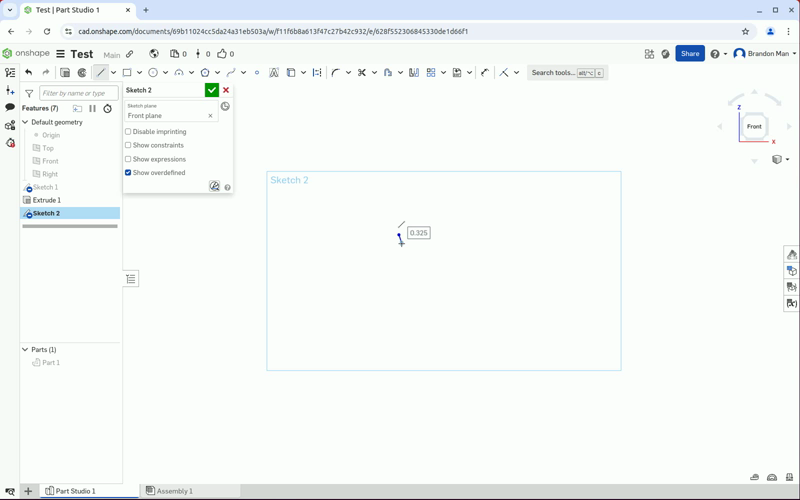
scroll(-6)
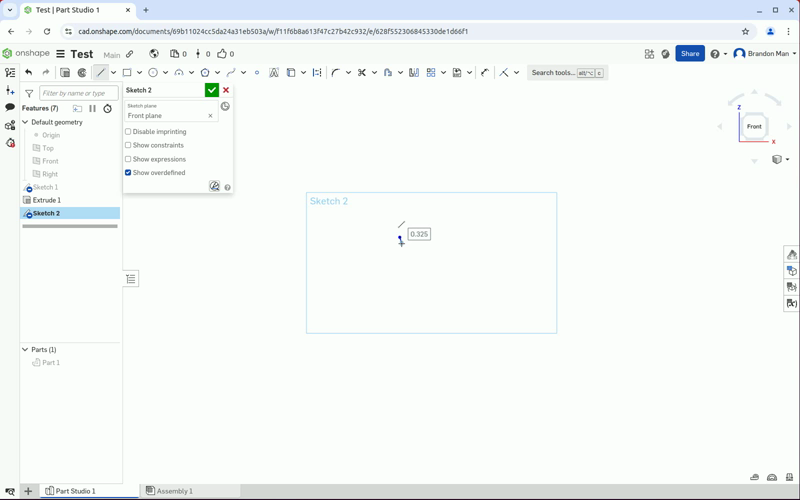
scroll(-6)
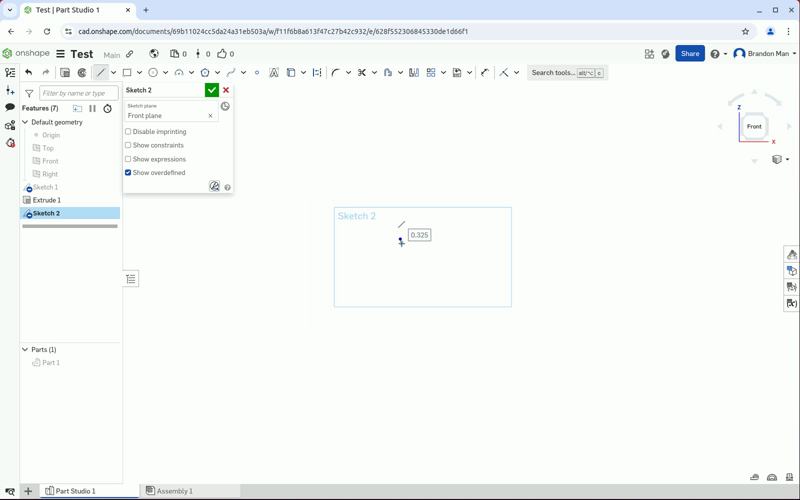
scroll(-6)
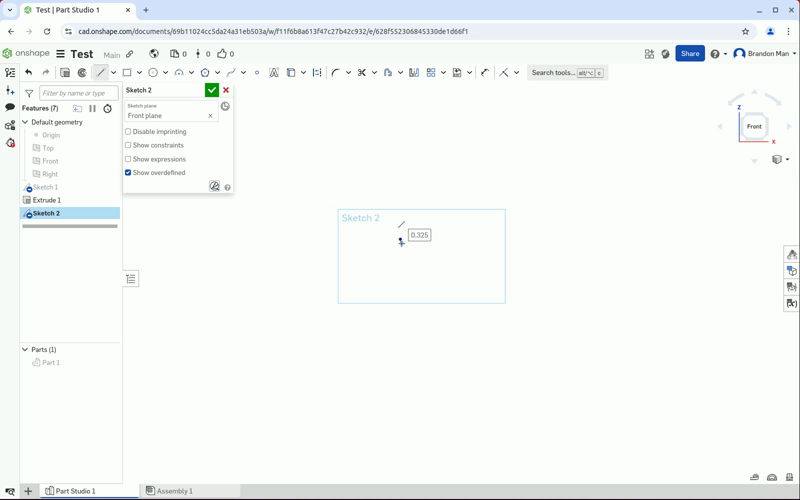
scroll(-6)
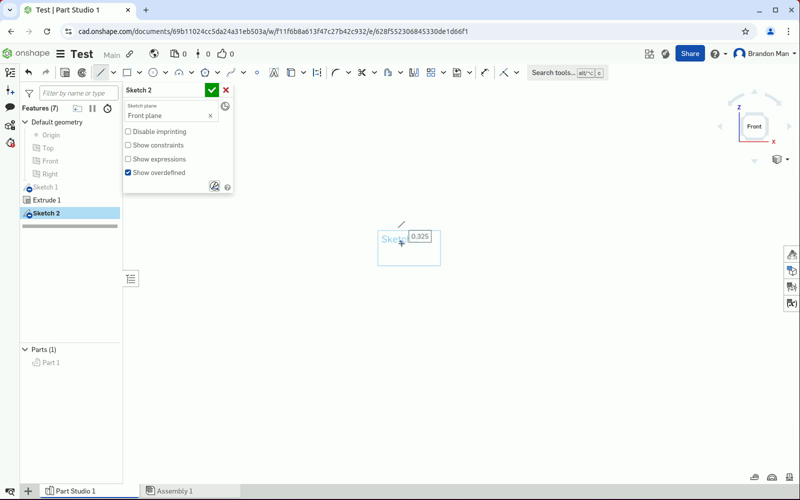
key_up(shift)
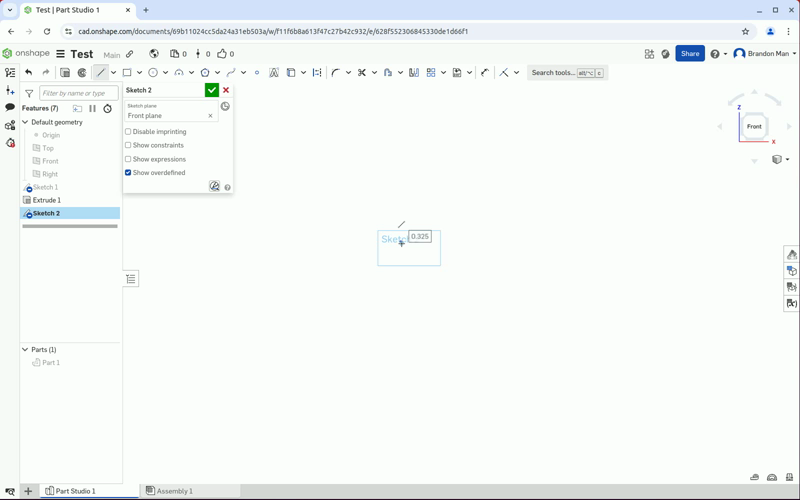
key_down(shift)
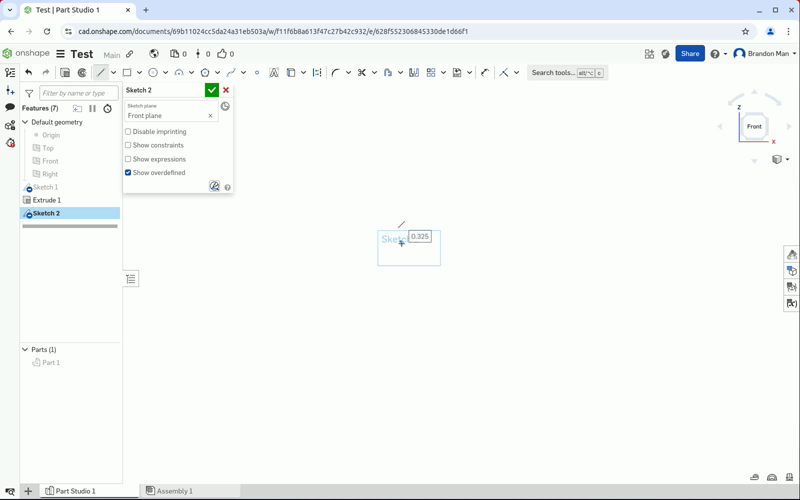
mouse_move(461, 222)
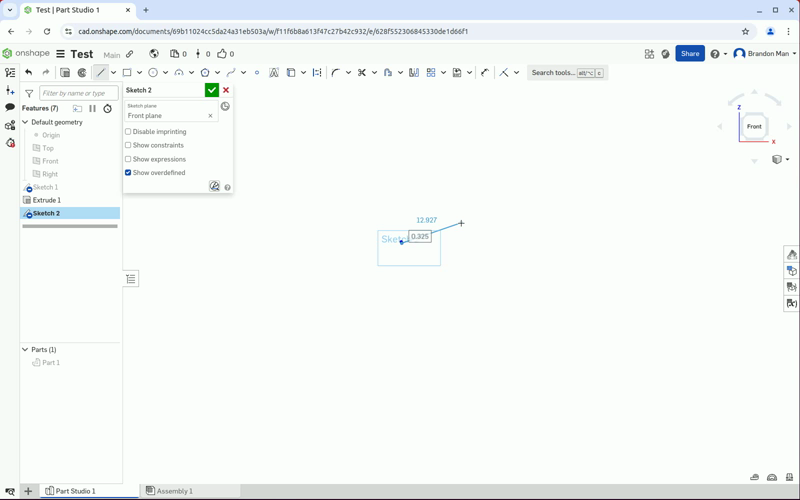
click(461, 222)
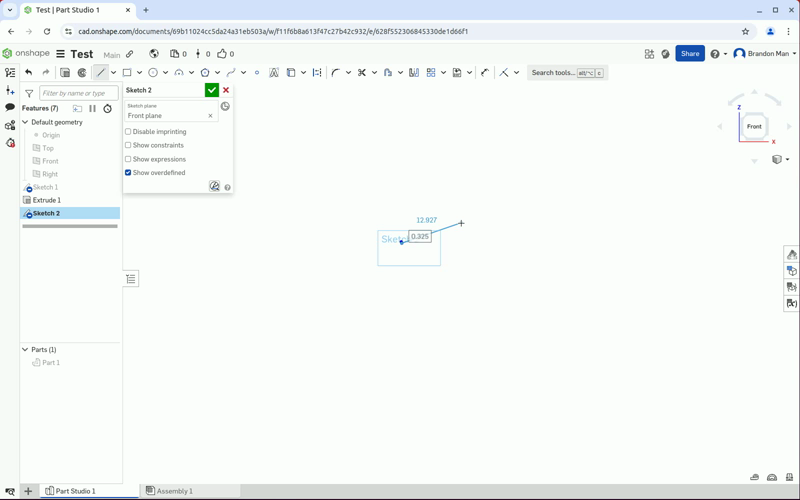
key_up(shift)
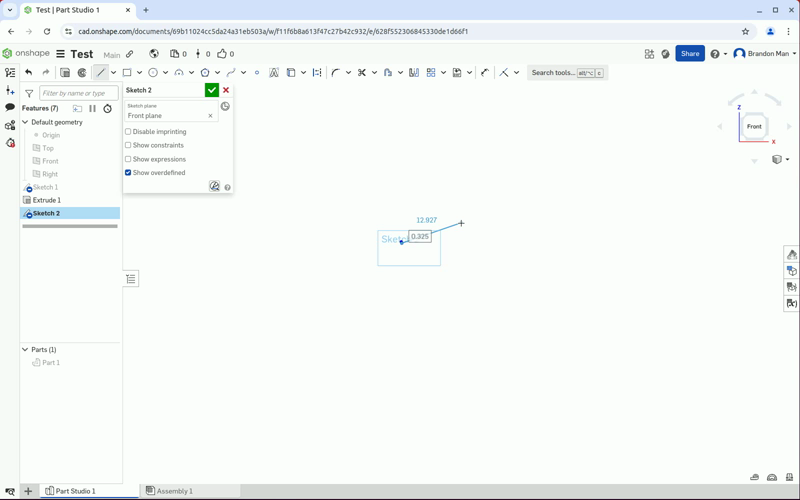
key_down(shift)
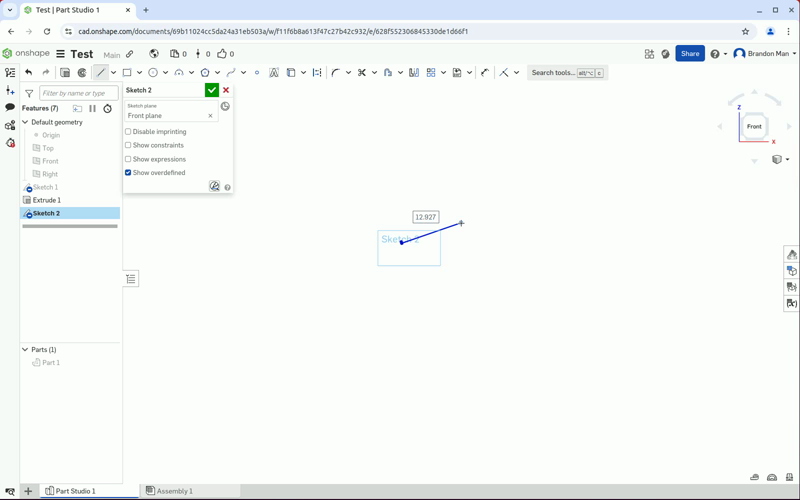
mouse_move(491, 222)
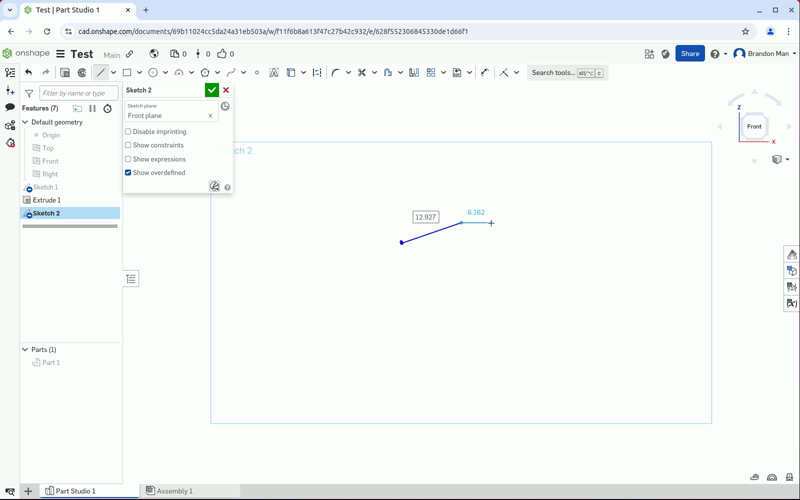
mouse_move(461, 221)
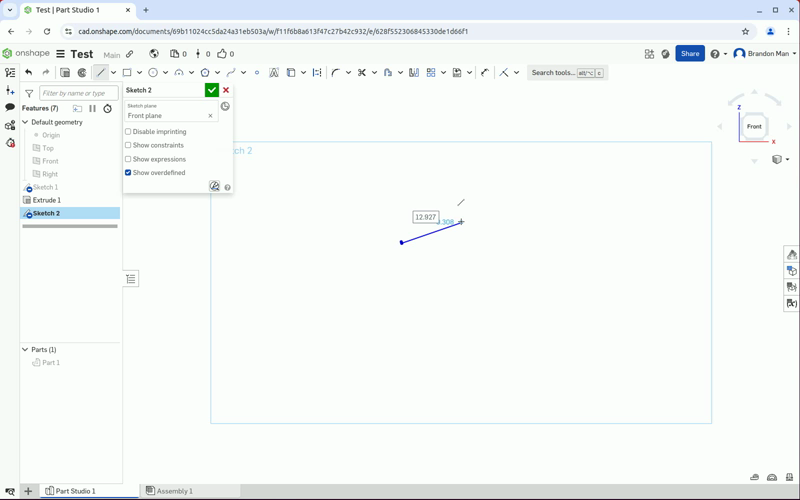
scroll(6)
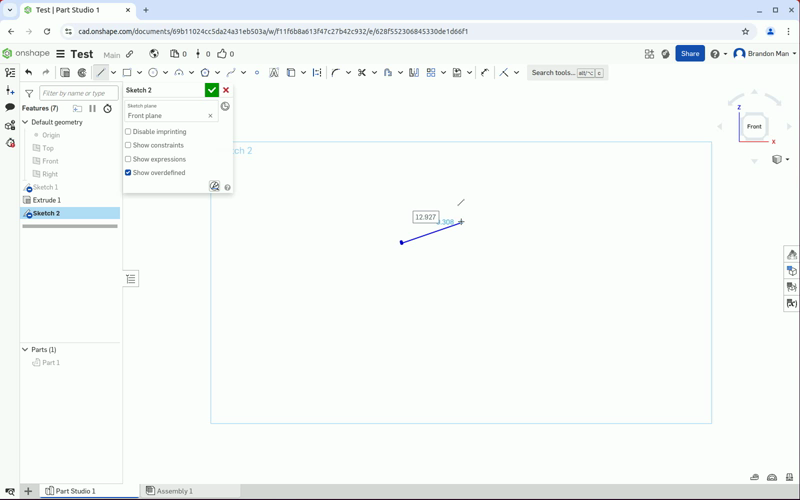
scroll(6)
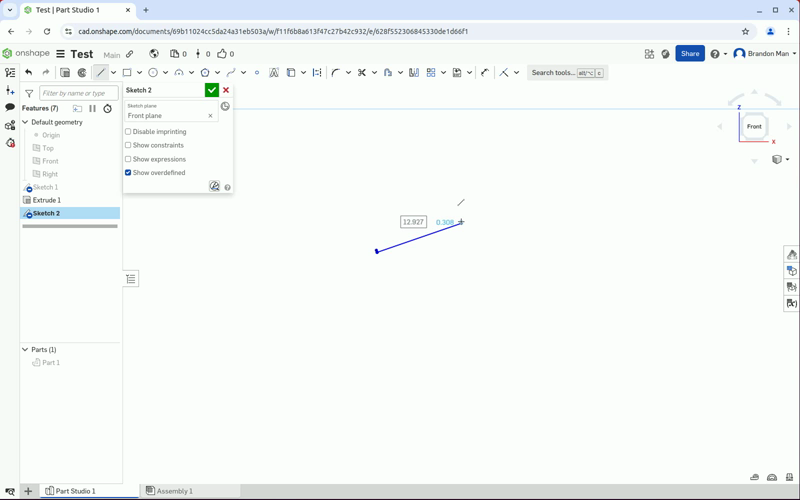
scroll(6)
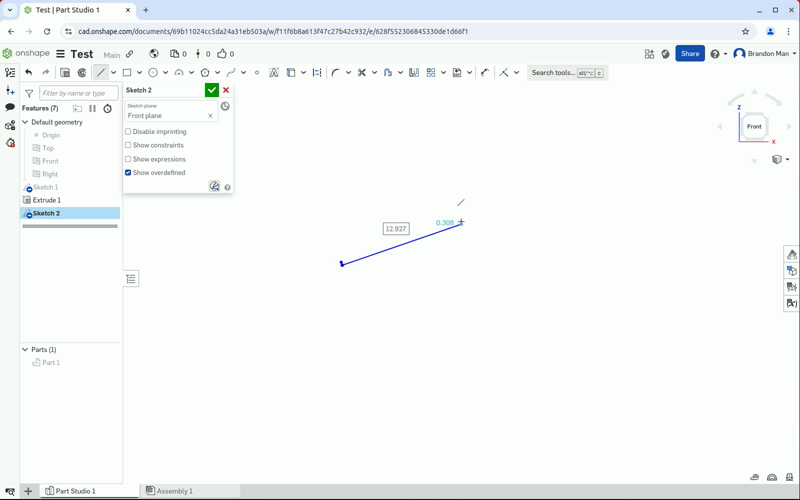
scroll(6)
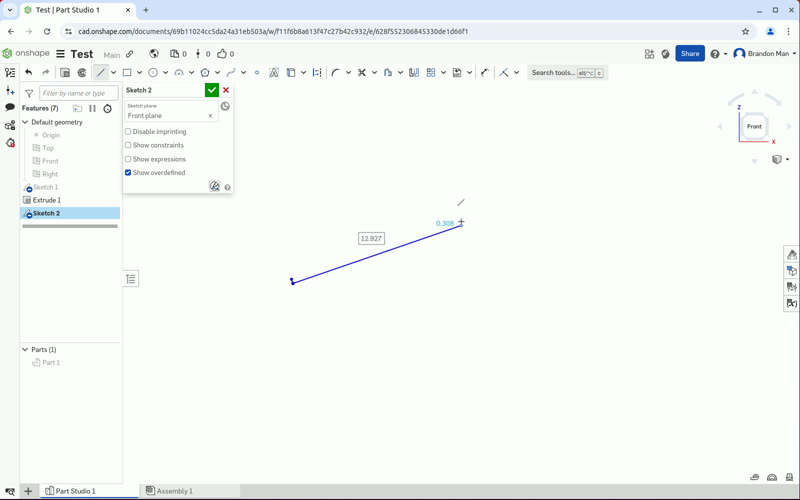
scroll(6)
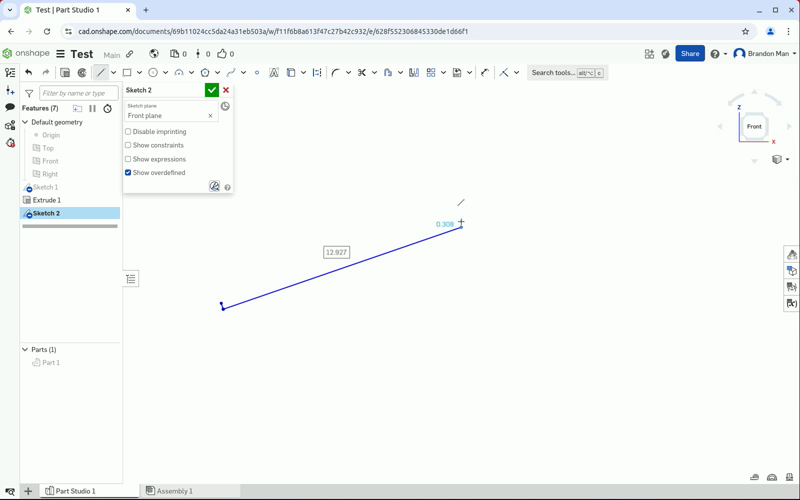
scroll(6)
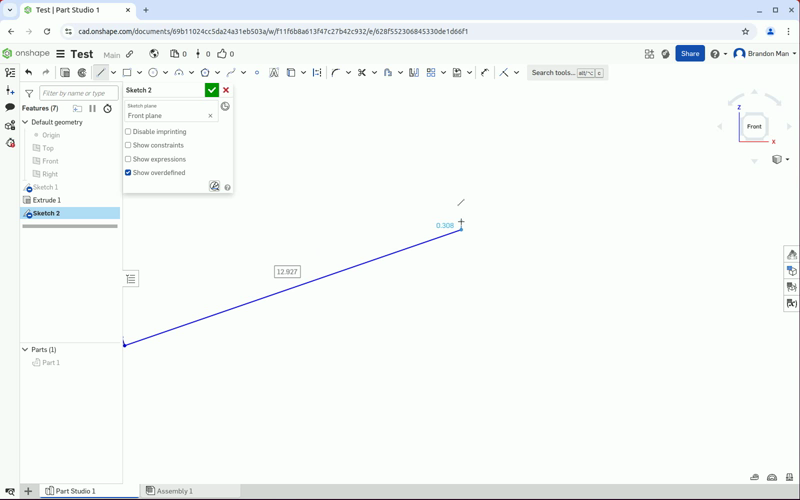
scroll(6)
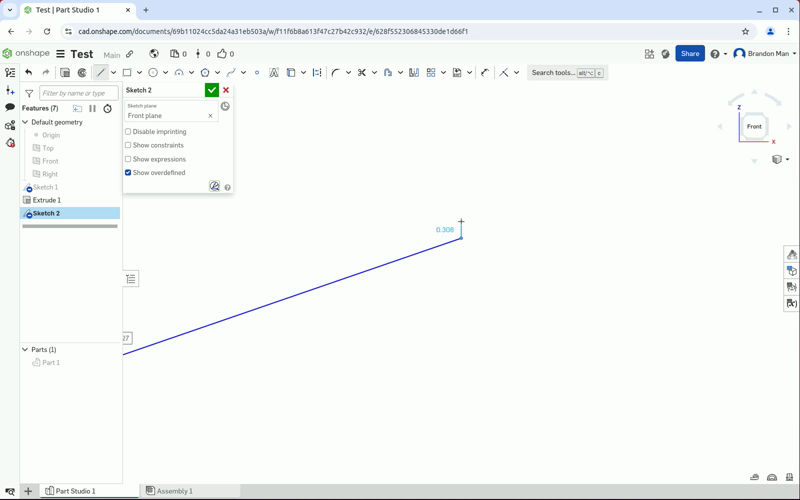
click(461, 221)
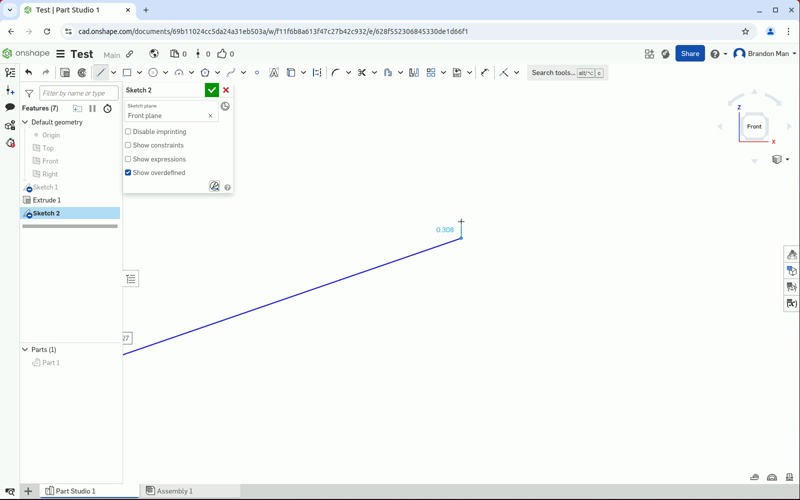
scroll(-6)
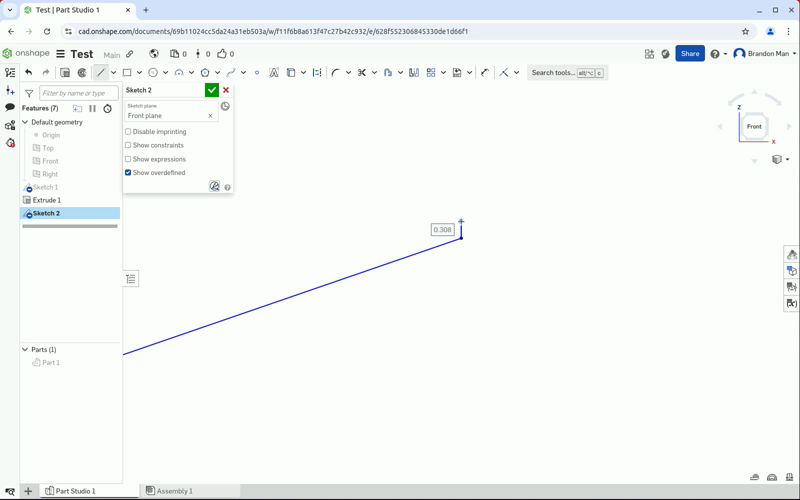
scroll(-6)
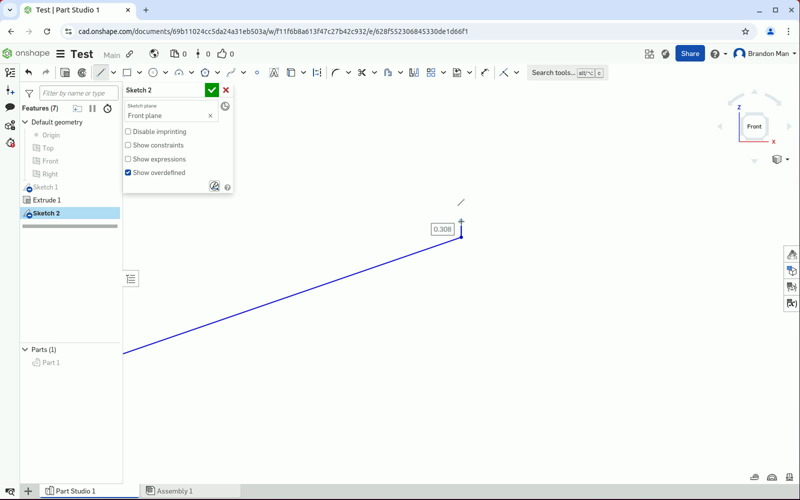
scroll(-6)
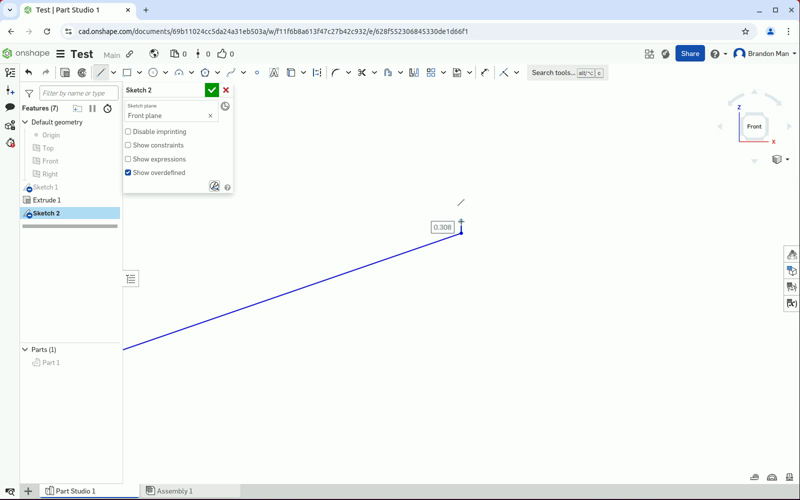
scroll(-6)
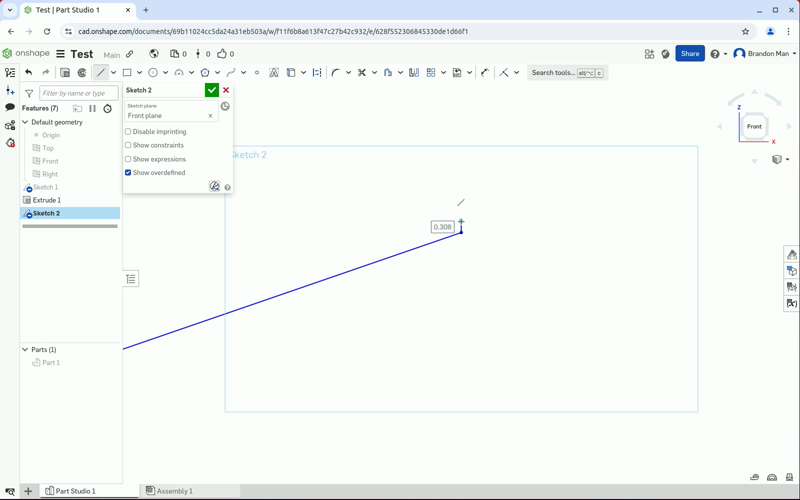
scroll(-6)
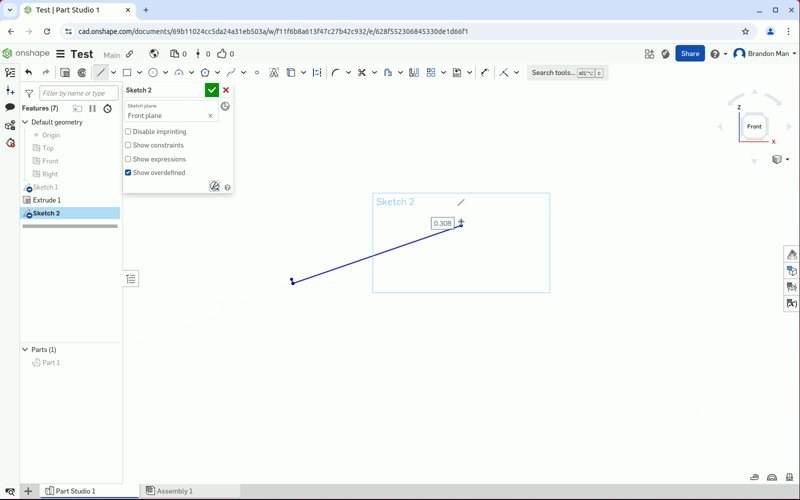
scroll(-6)
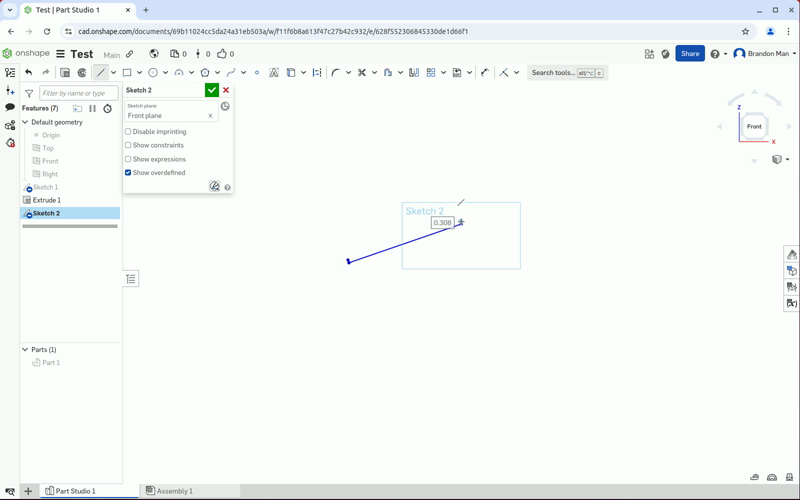
scroll(-6)
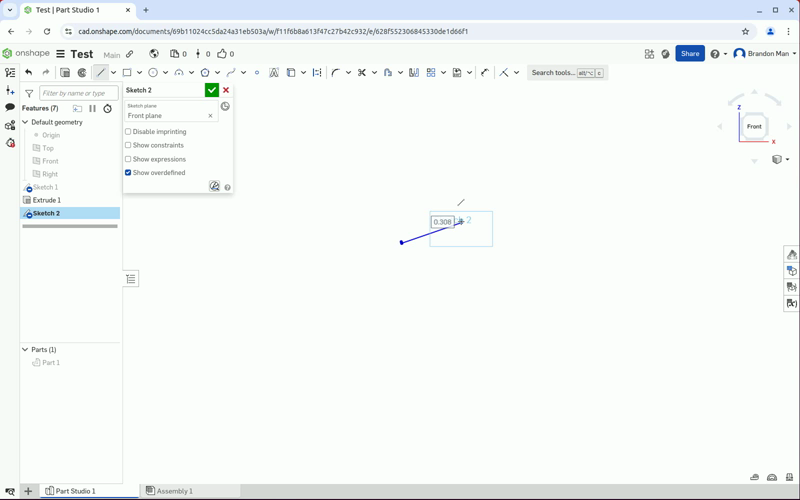
key_up(shift)
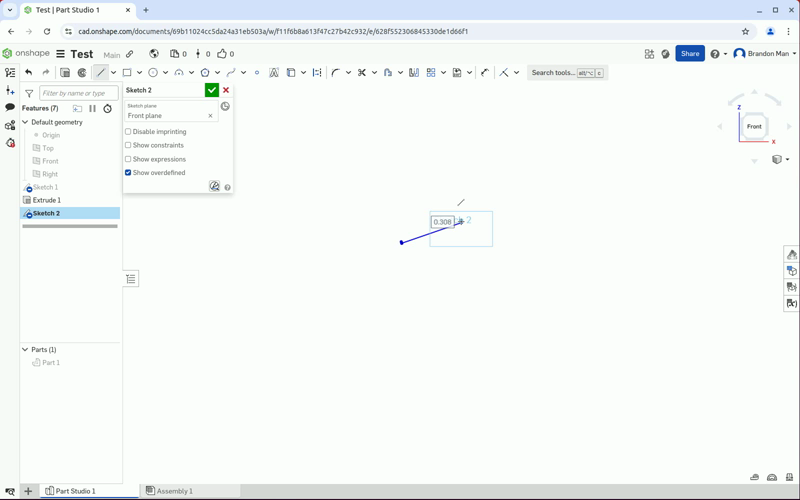
key_down(shift)
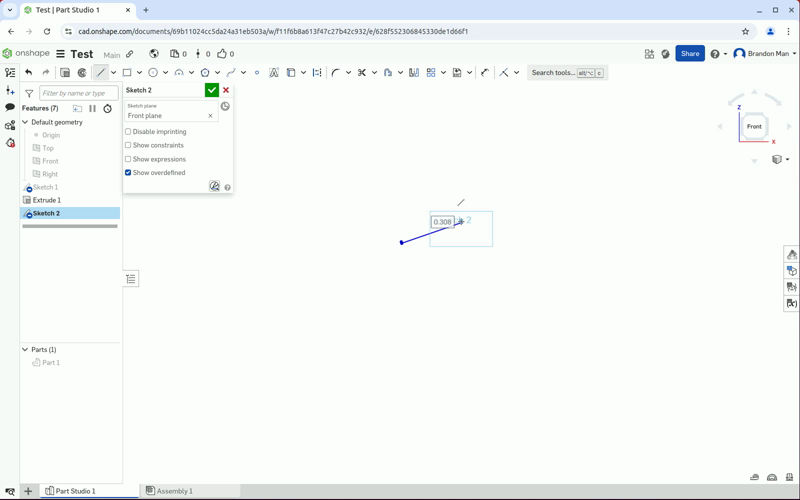
mouse_move(401, 241)
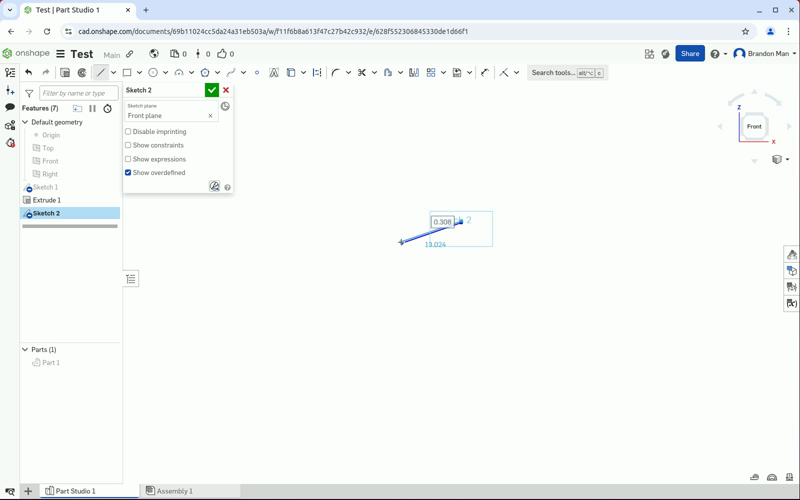
scroll(6)
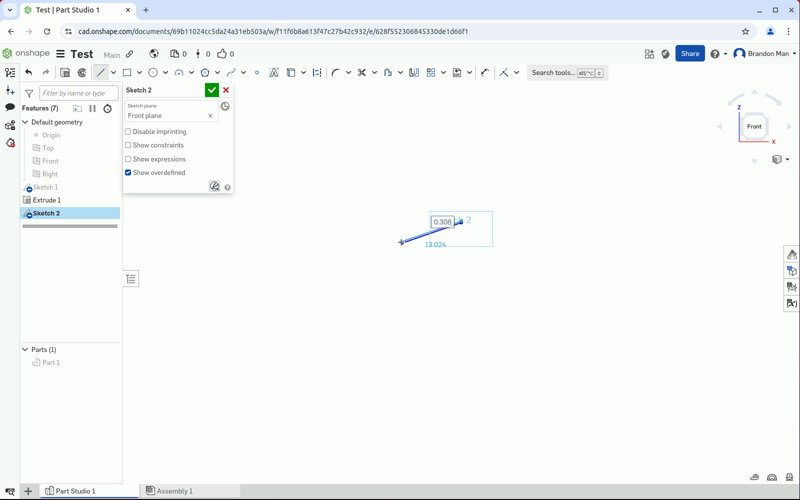
scroll(6)
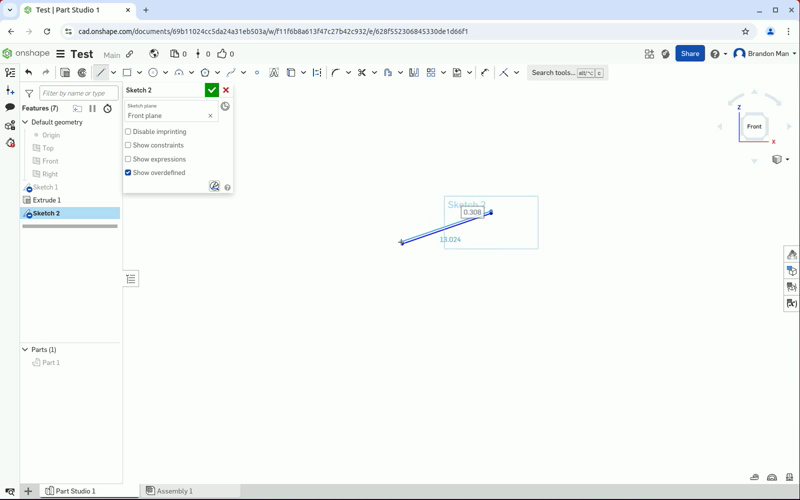
scroll(6)
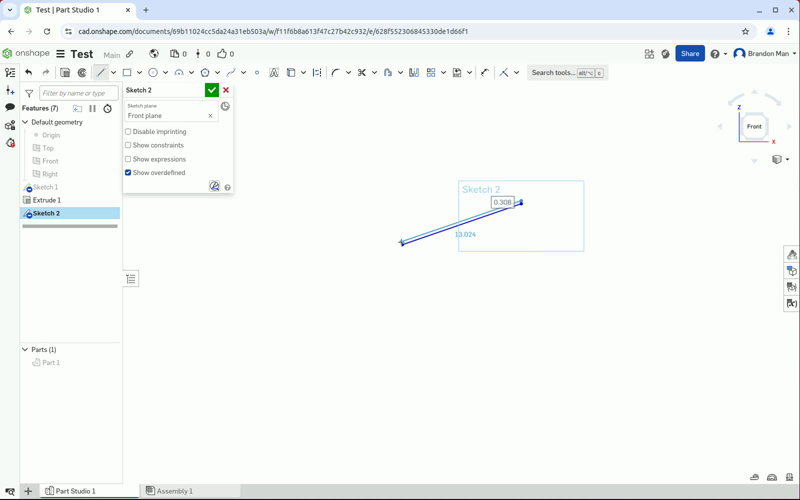
scroll(6)
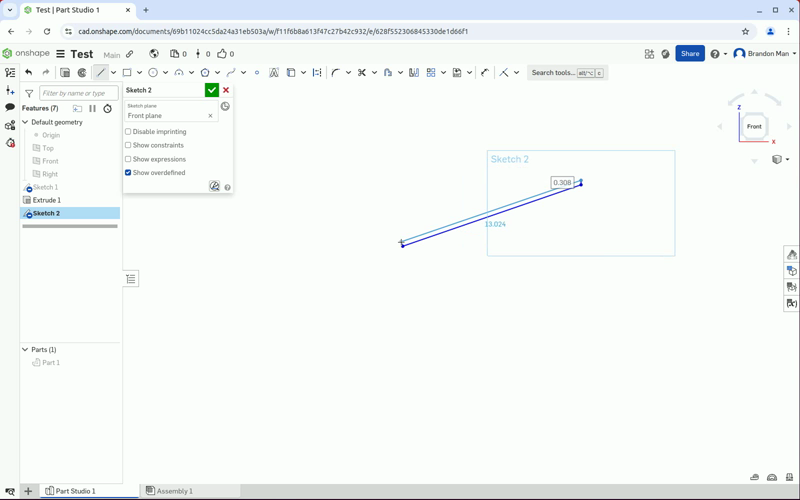
scroll(6)
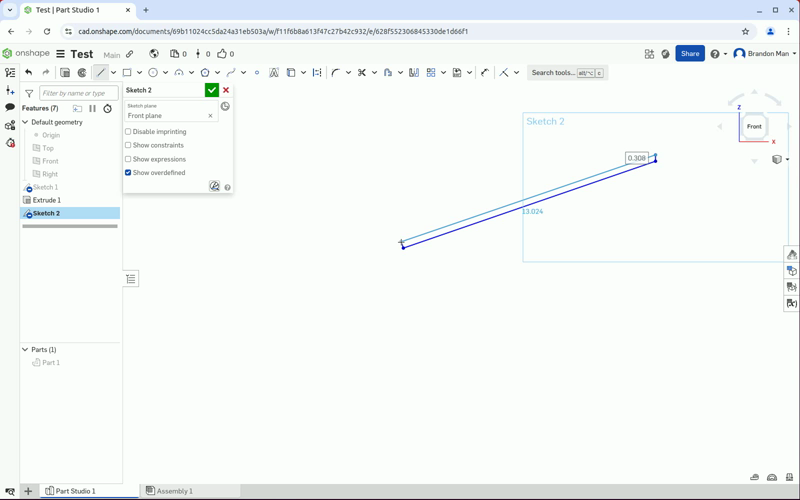
scroll(6)
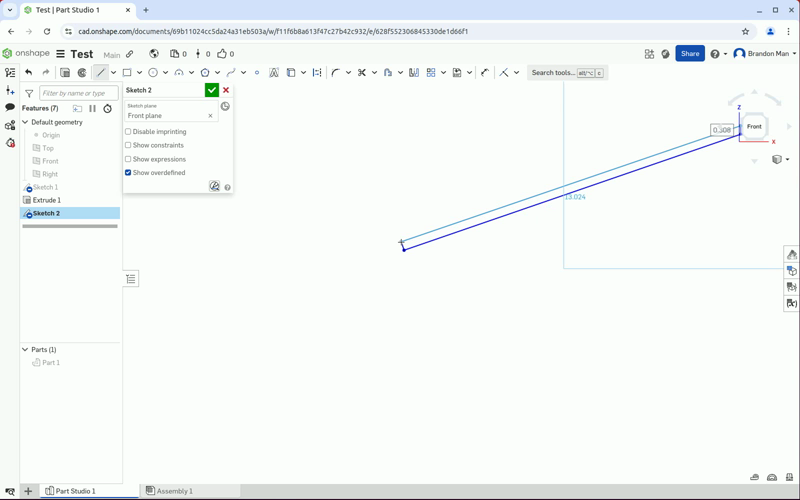
scroll(6)
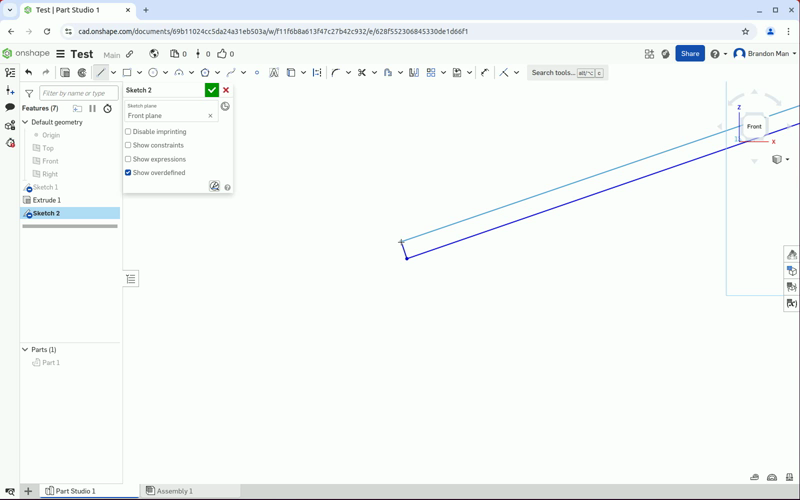
key_up(shift)
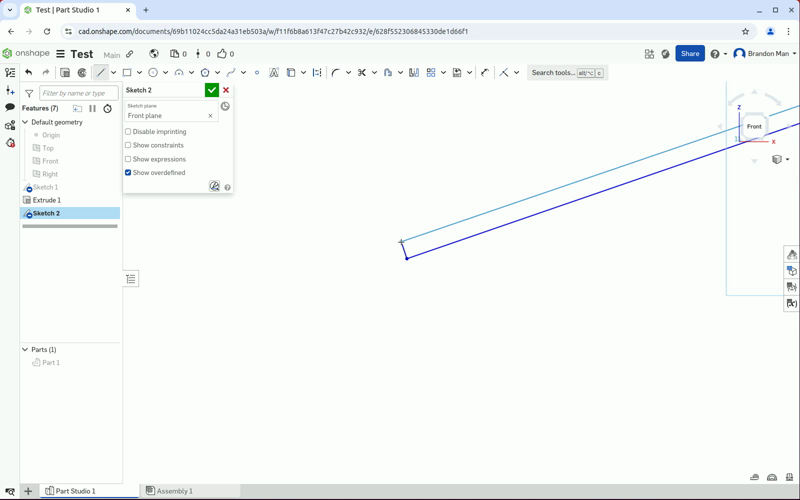
click(401, 241)
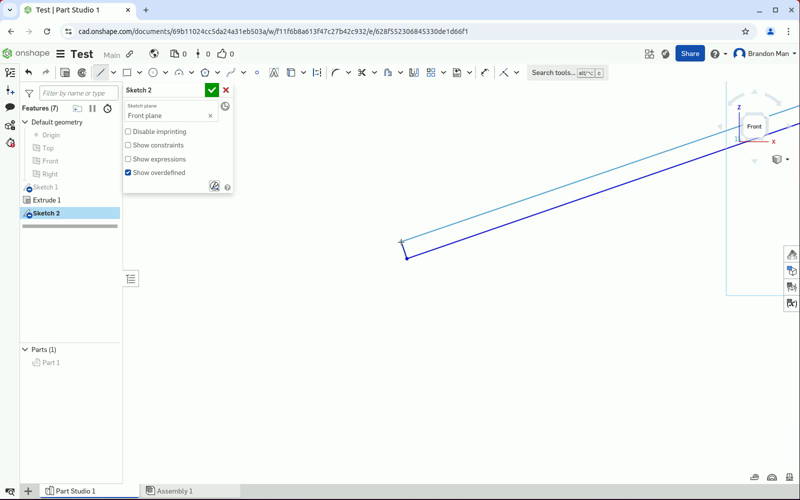
scroll(-6)
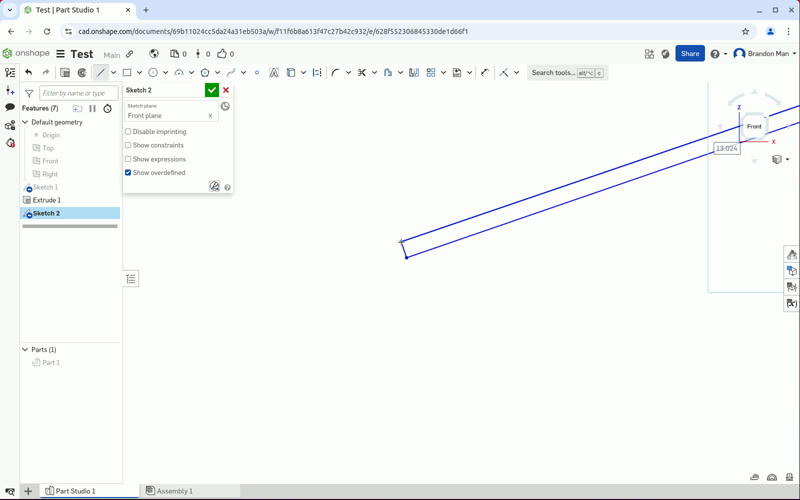
scroll(-6)
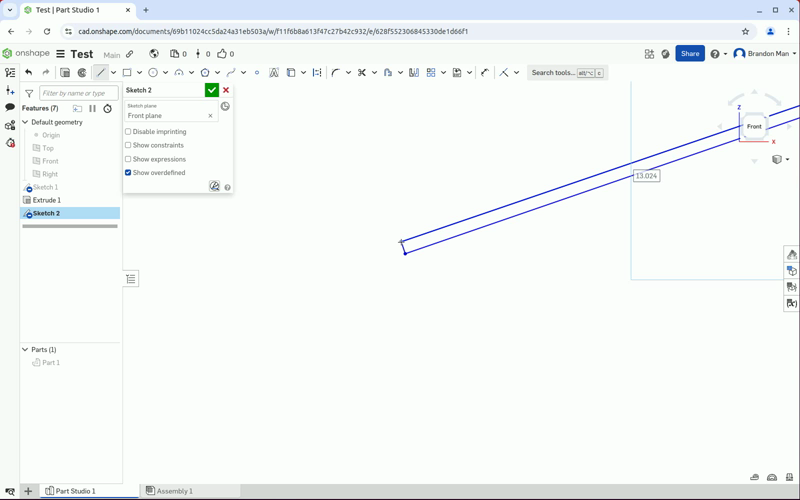
scroll(-6)
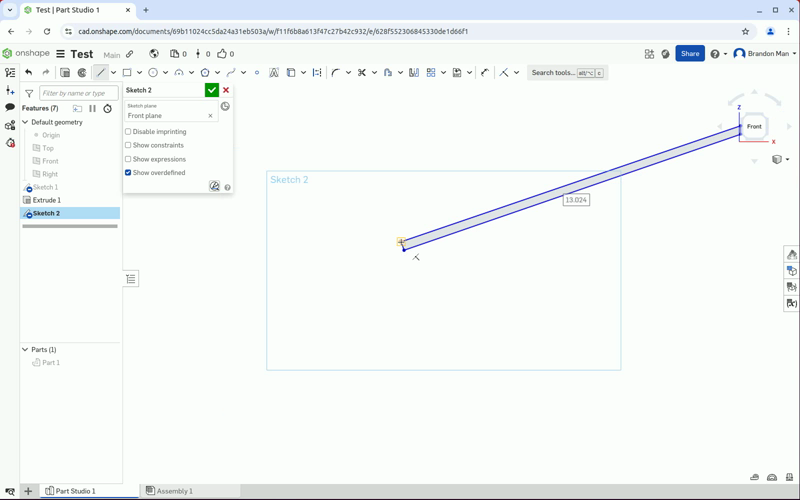
scroll(-6)
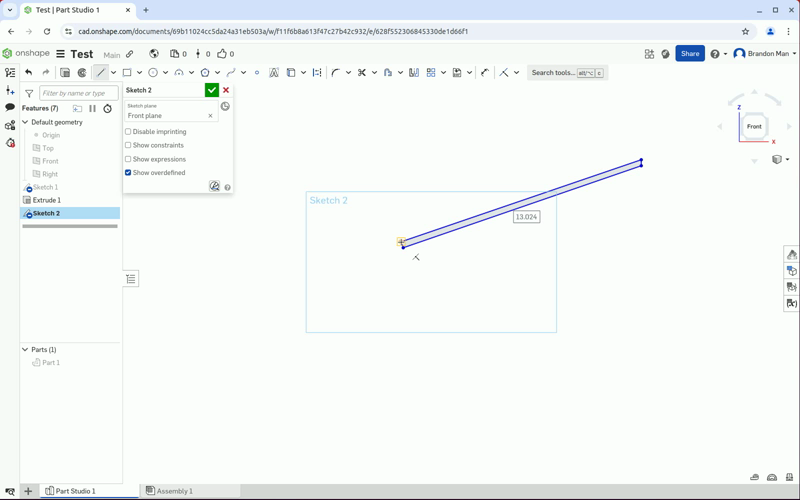
scroll(-6)
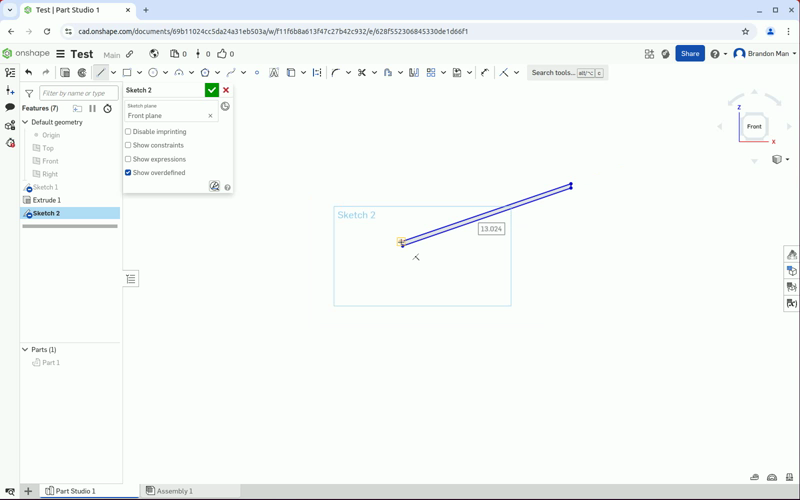
scroll(-6)
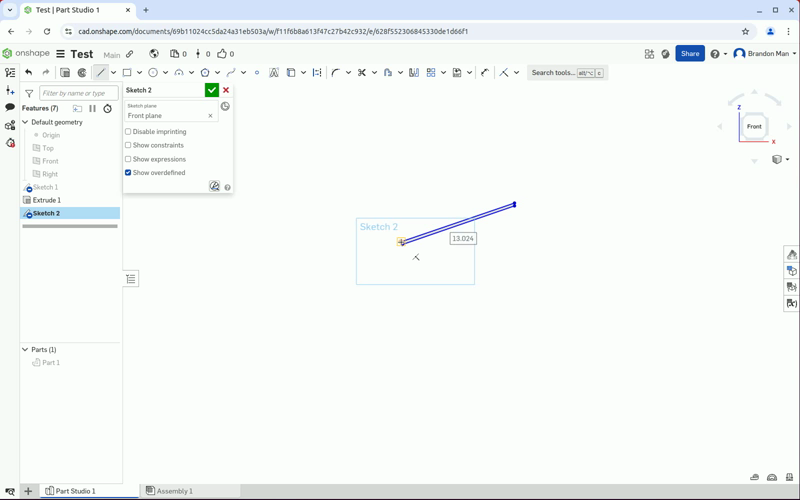
scroll(-6)
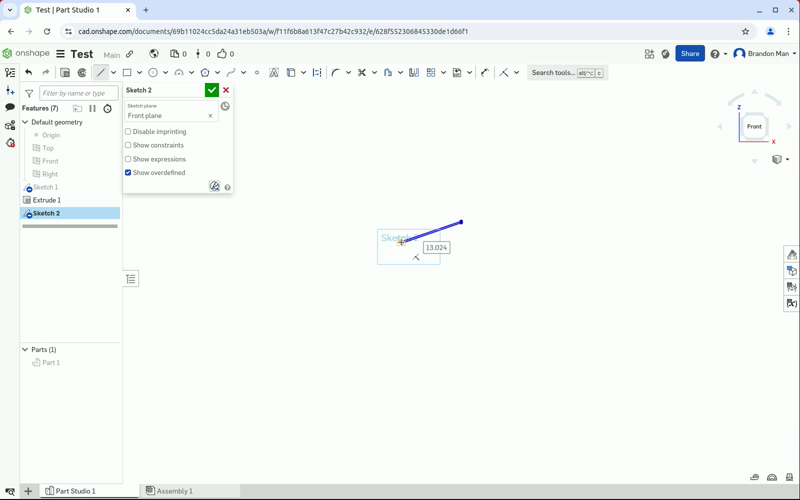
key(esc)
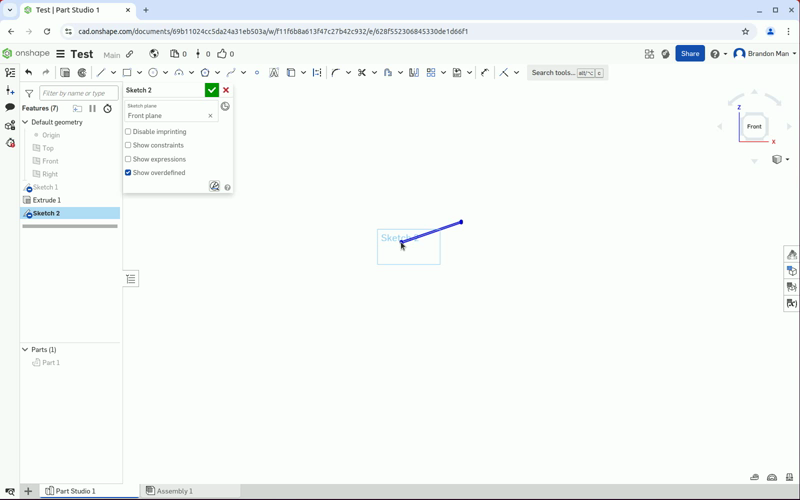
mouse_move(413, 238)
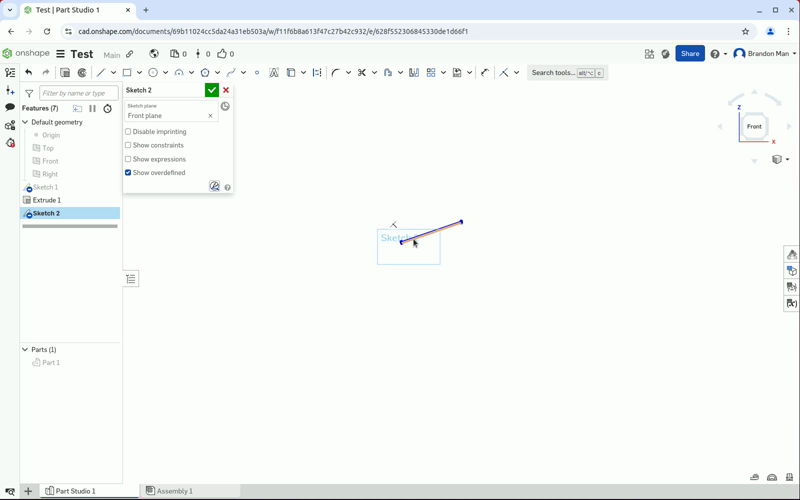
scroll(6)
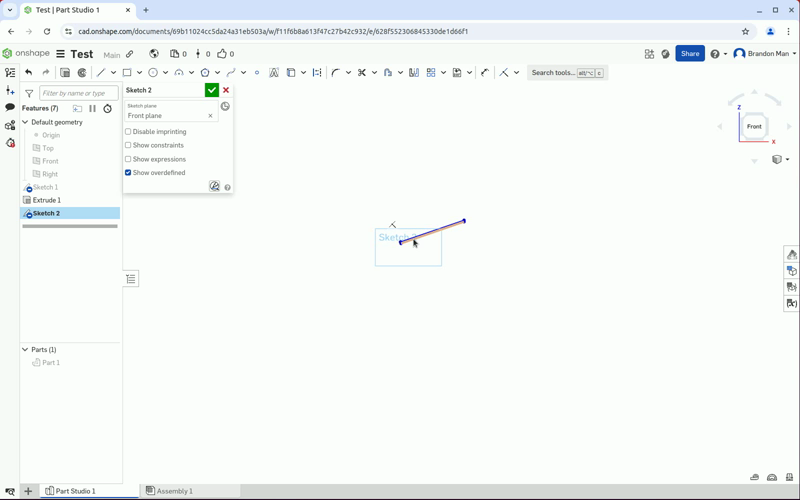
scroll(6)
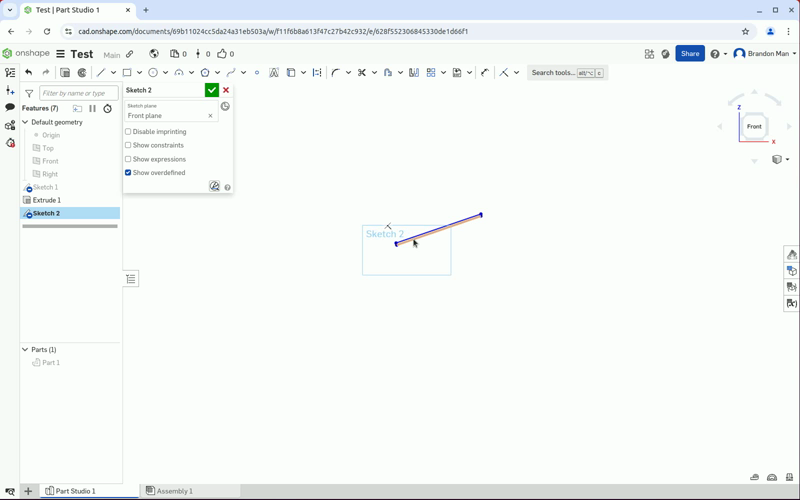
scroll(6)
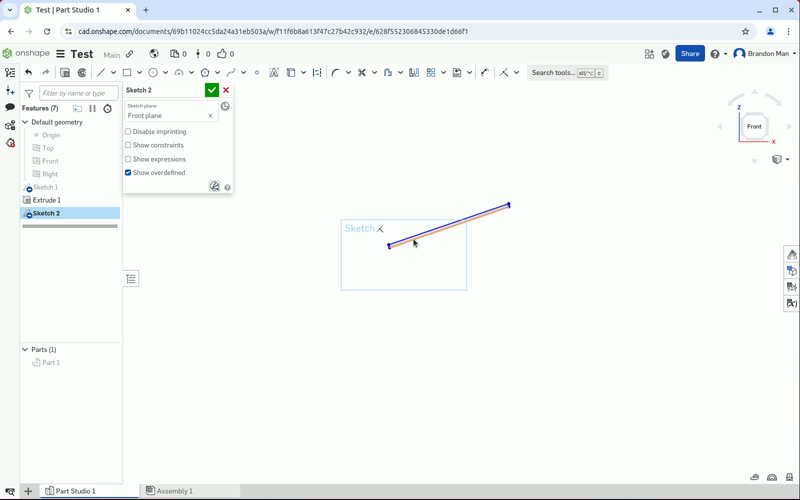
scroll(6)
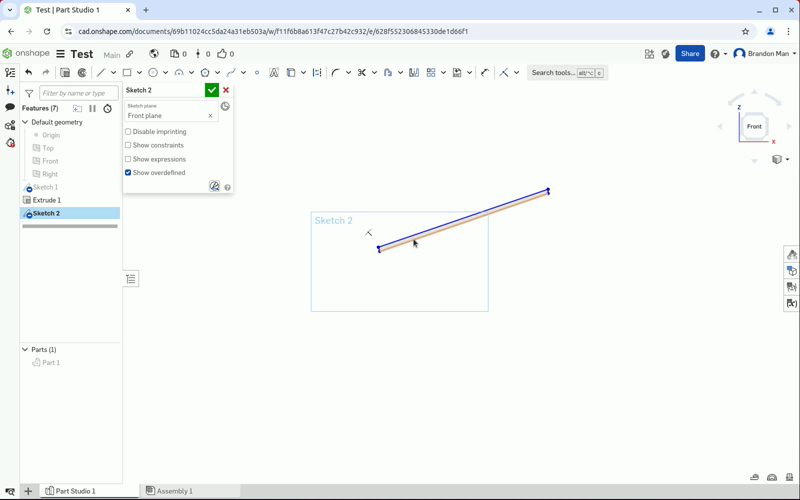
scroll(6)
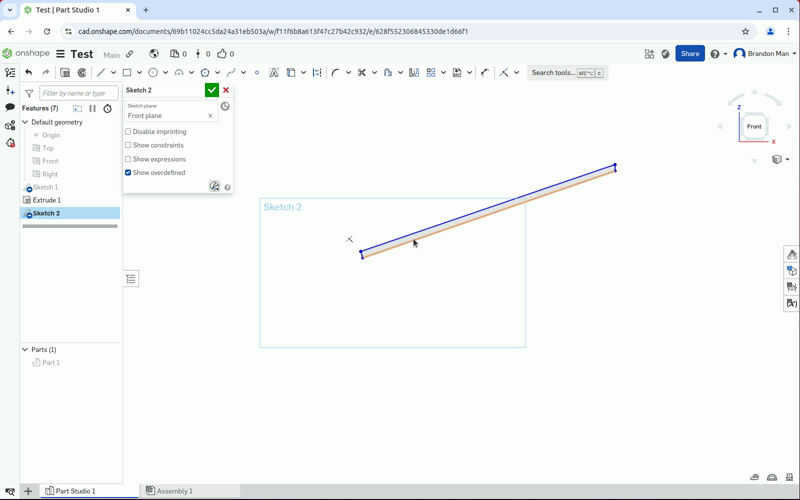
scroll(6)
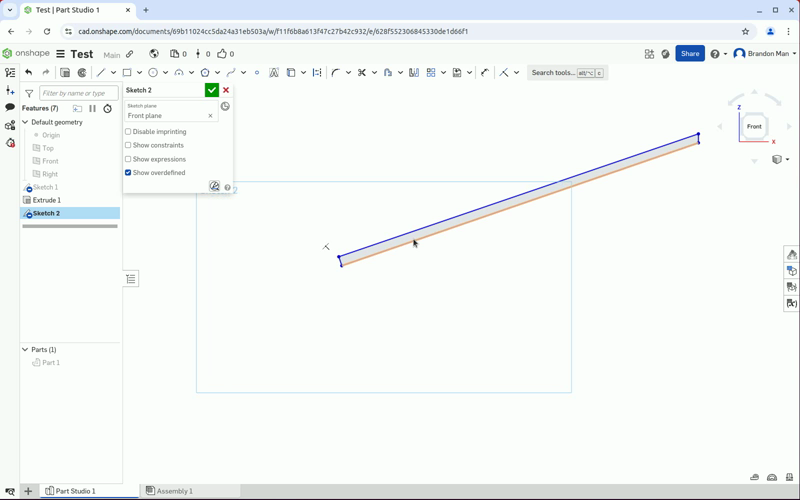
scroll(6)
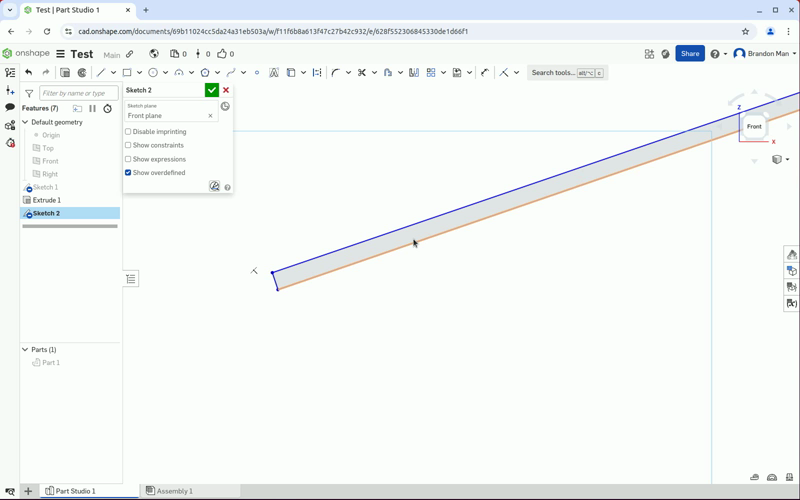
click(413, 238)
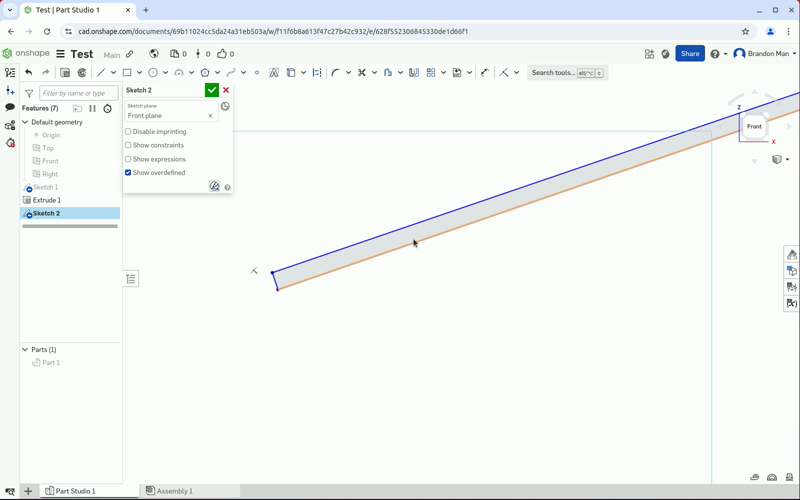
scroll(-6)
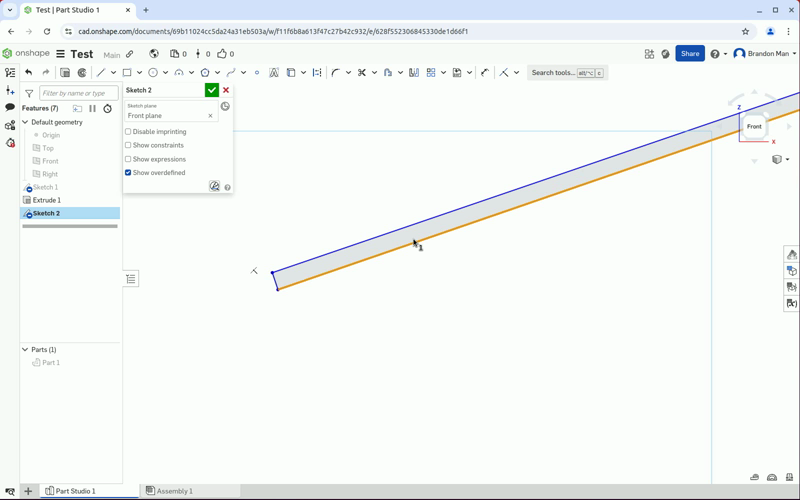
scroll(-6)
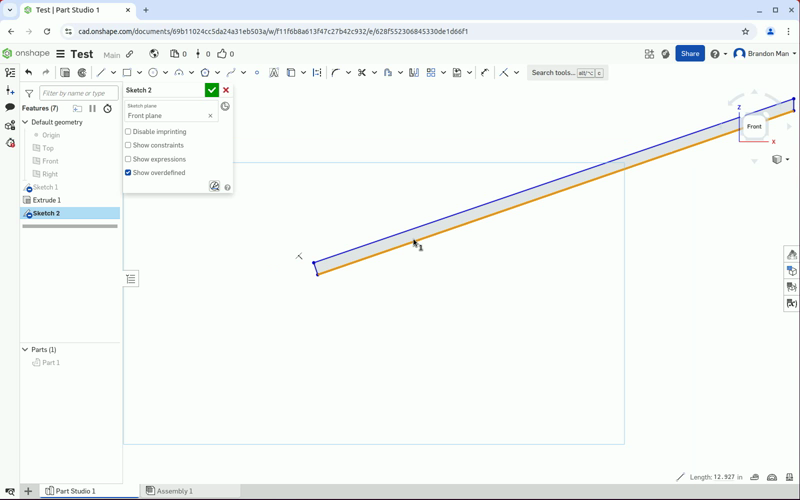
scroll(-6)
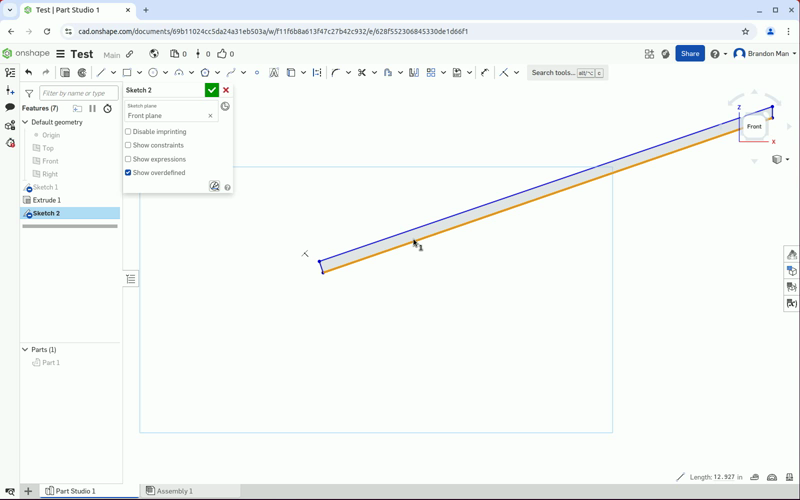
scroll(-6)
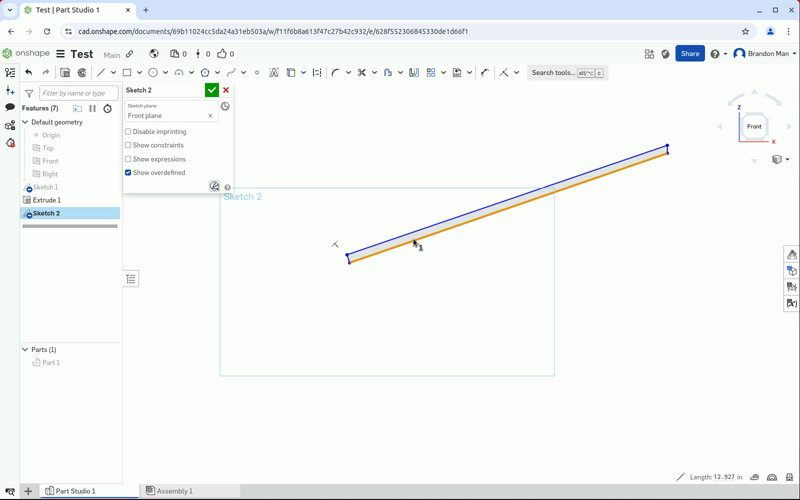
scroll(-6)
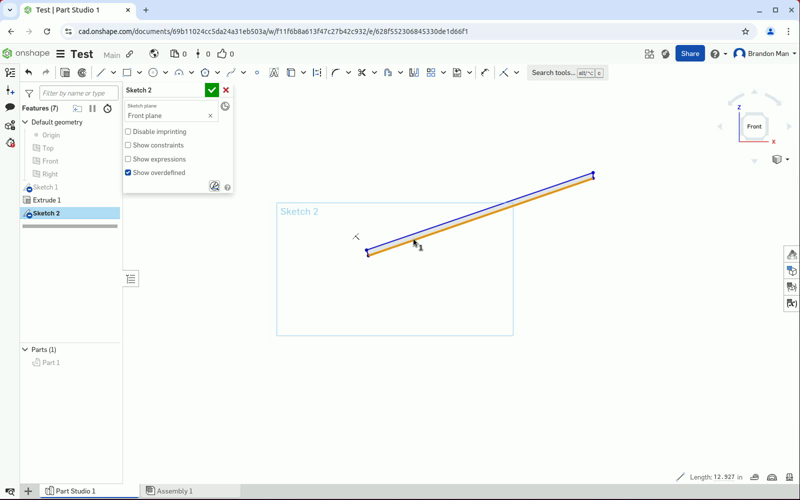
scroll(-6)
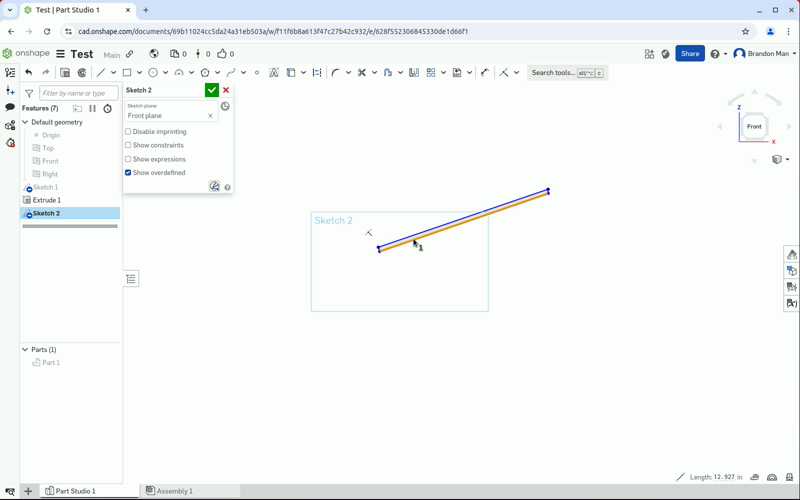
scroll(-6)
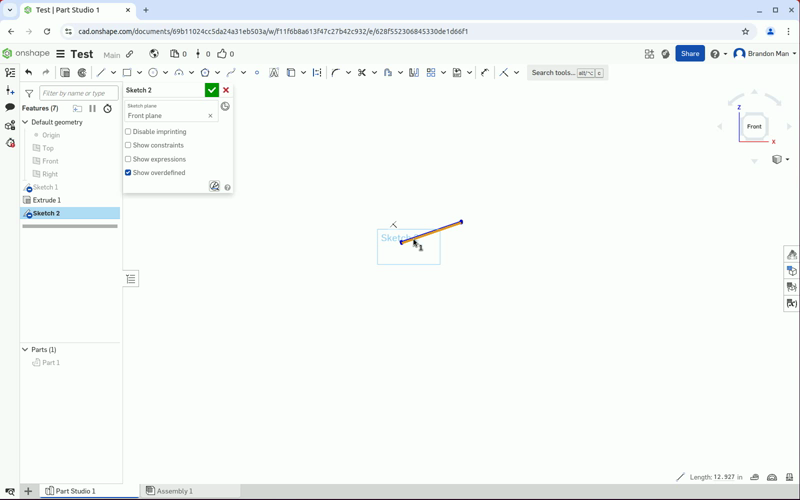
mouse_move(73, 352)
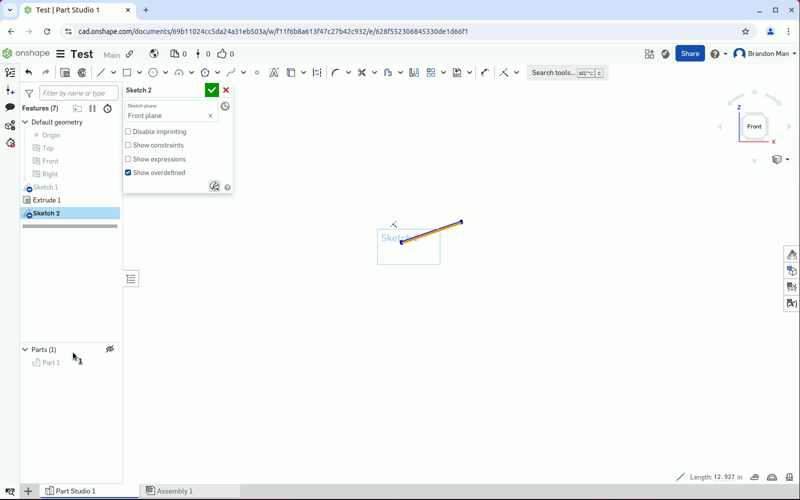
key(shift+y)
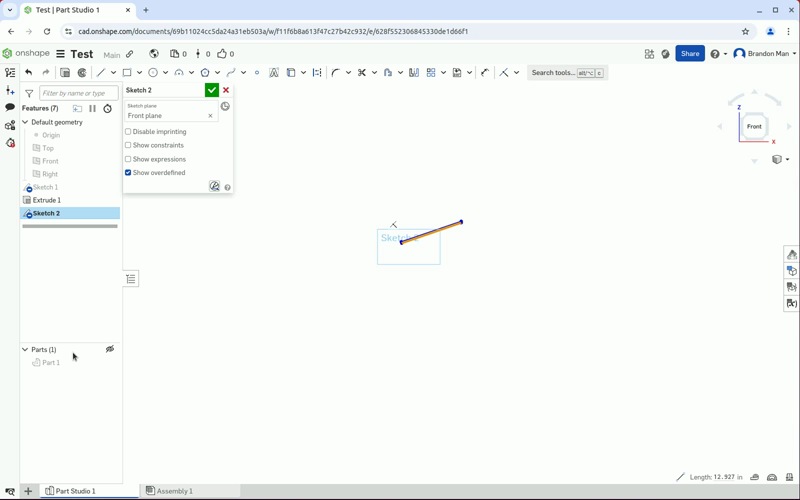
key(shift+e)
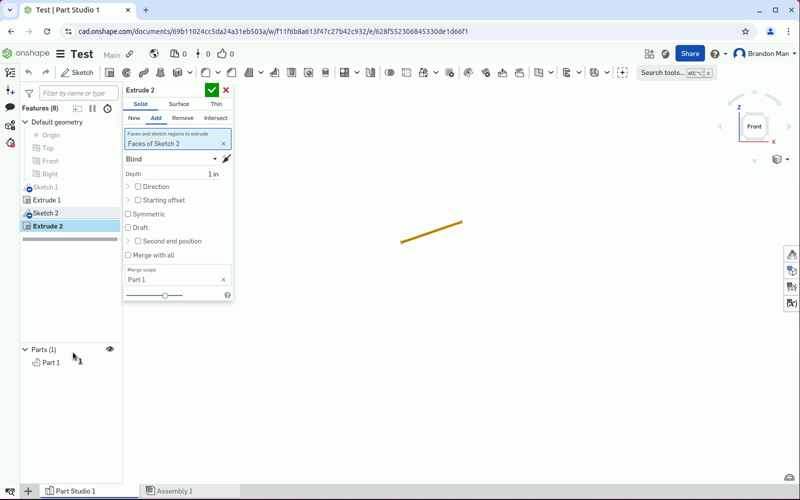
mouse_move(143, 106)
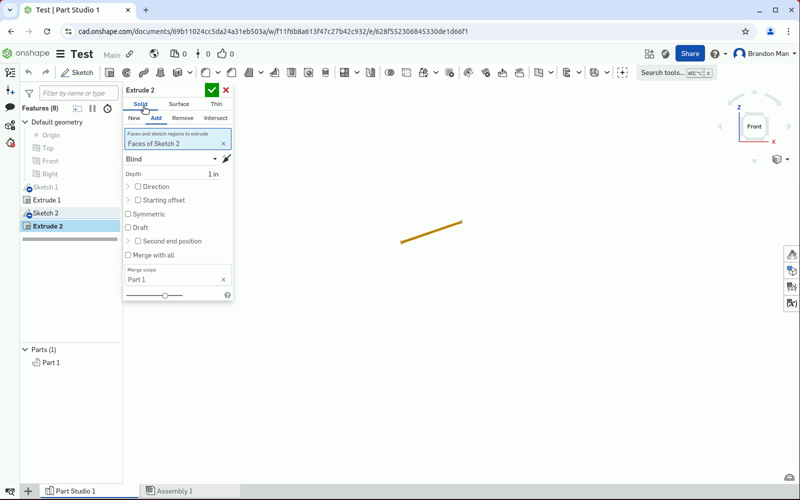
click(143, 106)
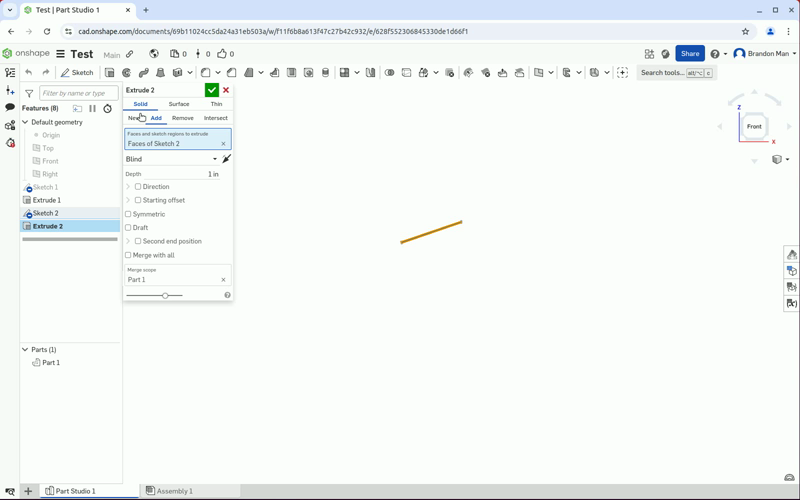
mouse_move(137, 120)
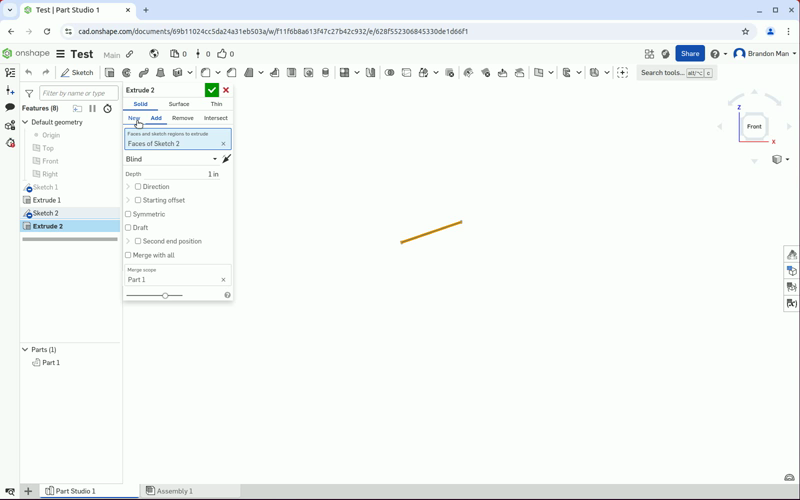
click(137, 120)
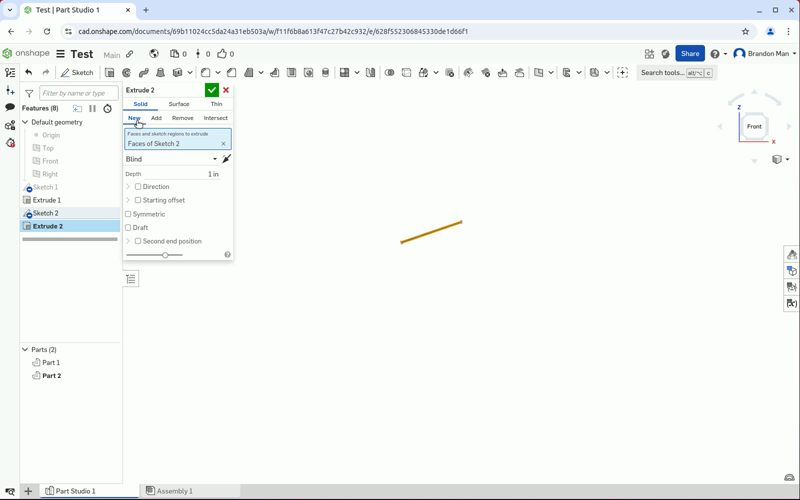
key(tab, 4)
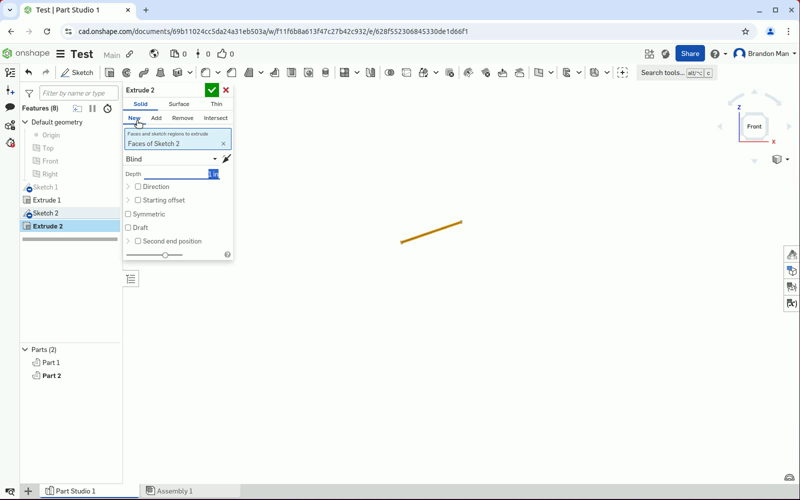
text(2.648)
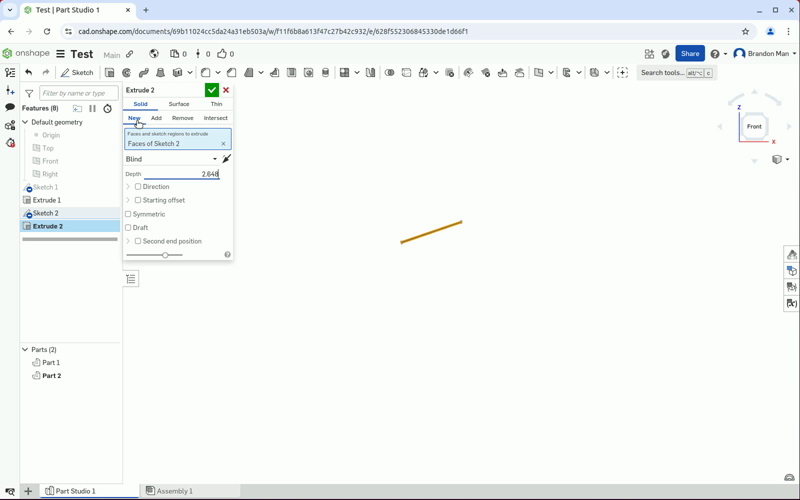
key(tab, 3)
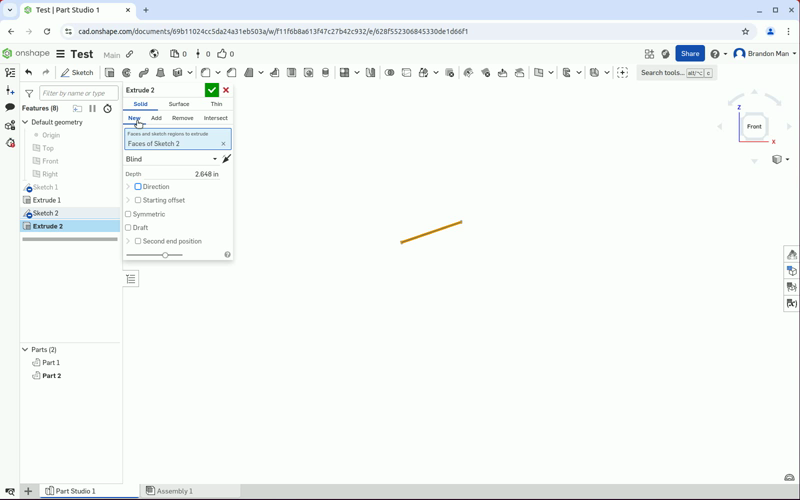
key(tab, 2)
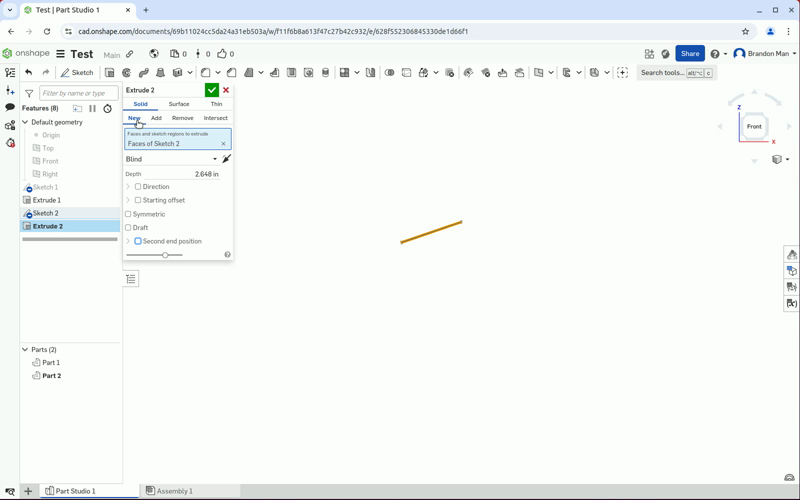
key(space)
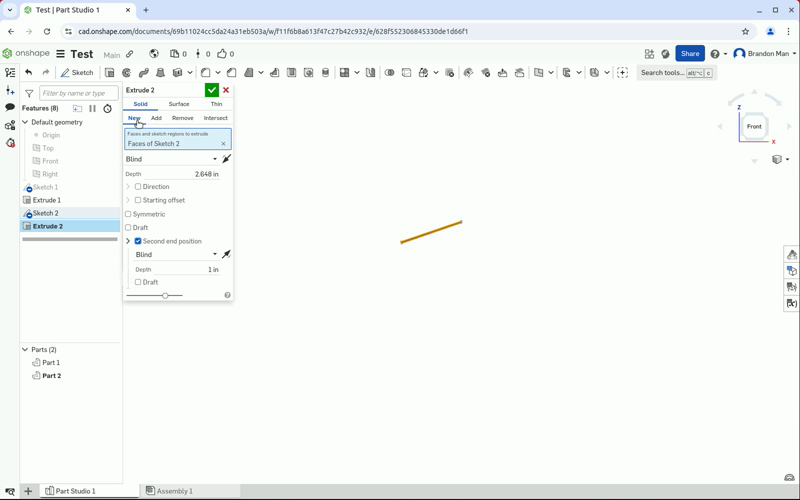
key(tab, 3)
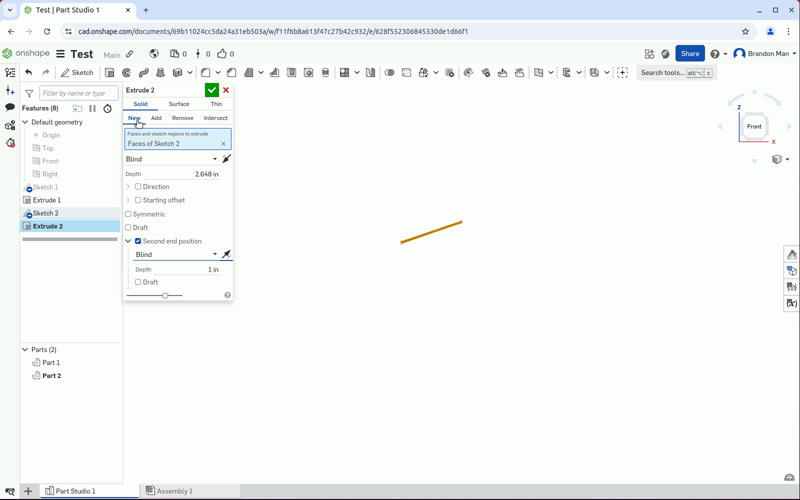
text(23.108)
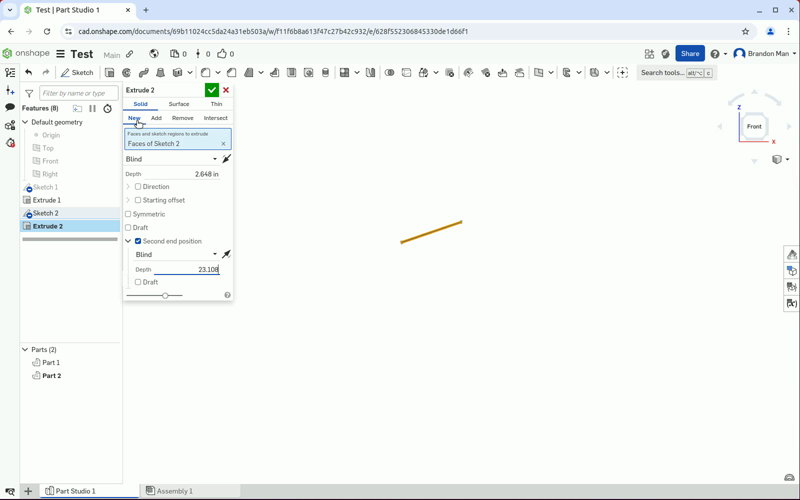
key(enter)
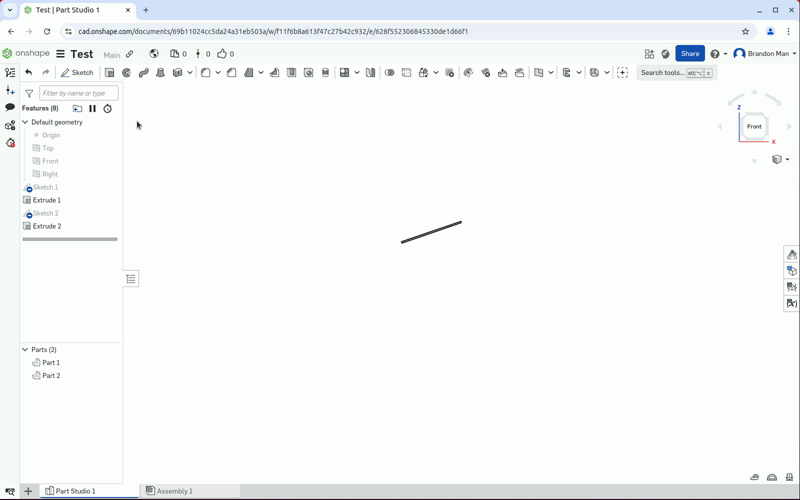
key(shift+h)
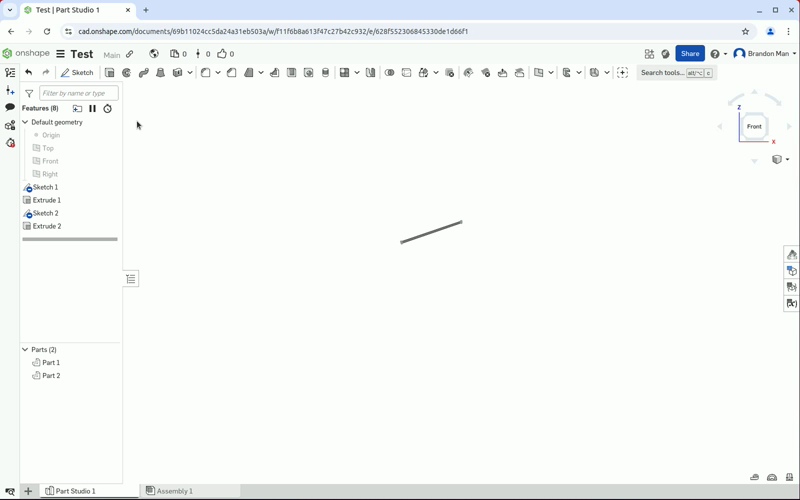
key(shift+h)
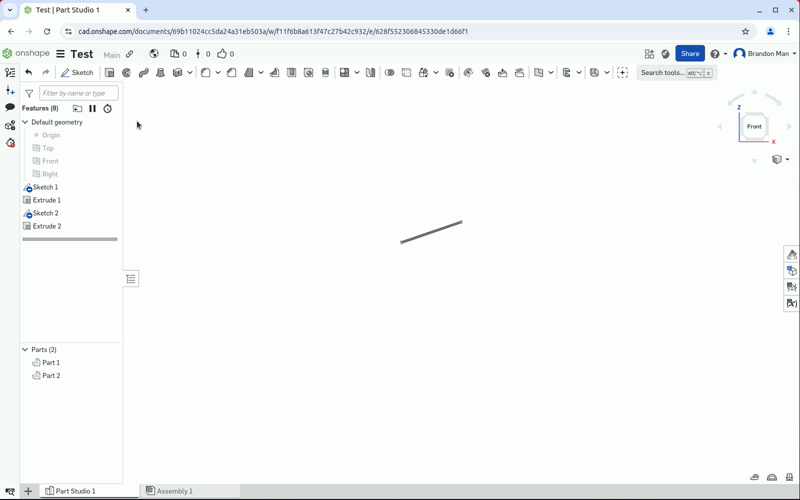
key(shift+7)
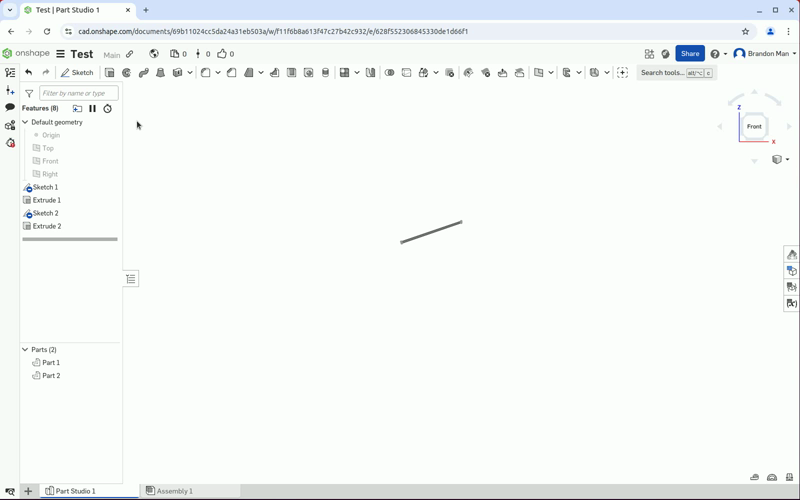
key(left, 2)
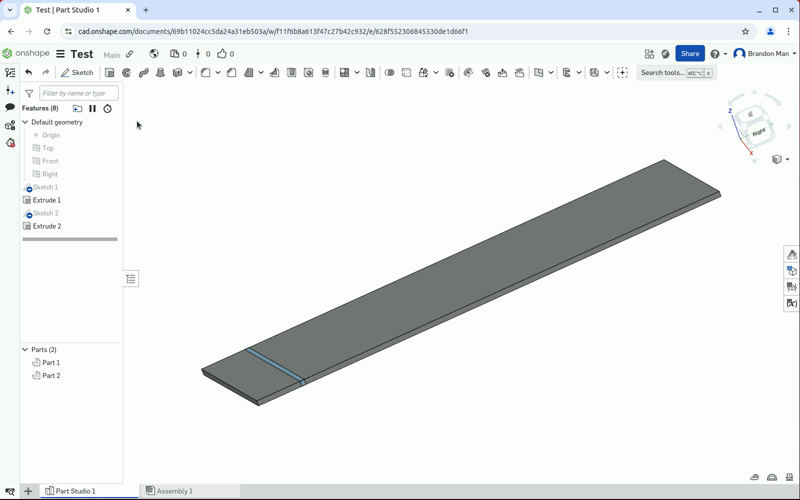
key(down, 2)
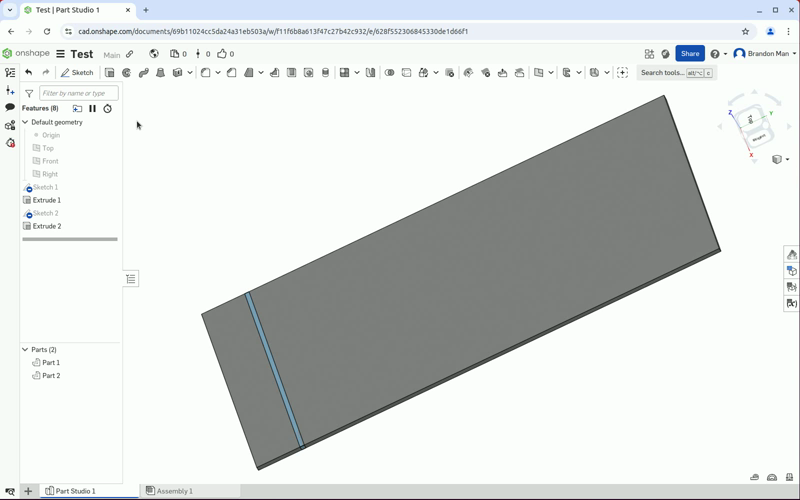
key(up, 2)
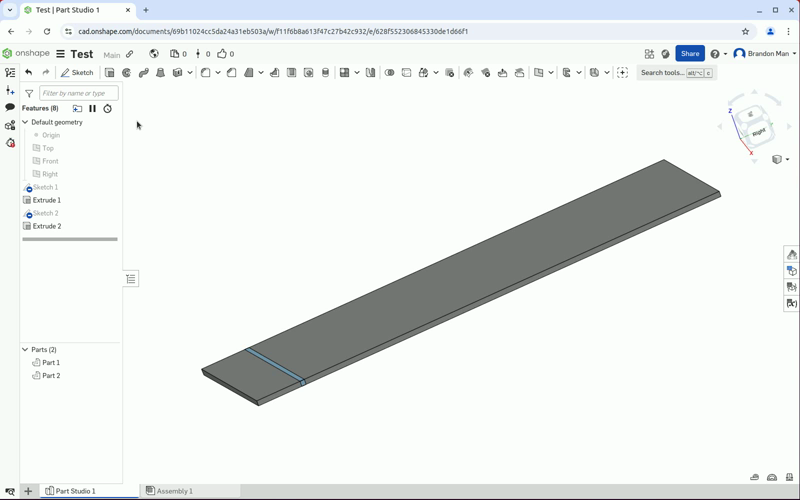
key(right, 2)
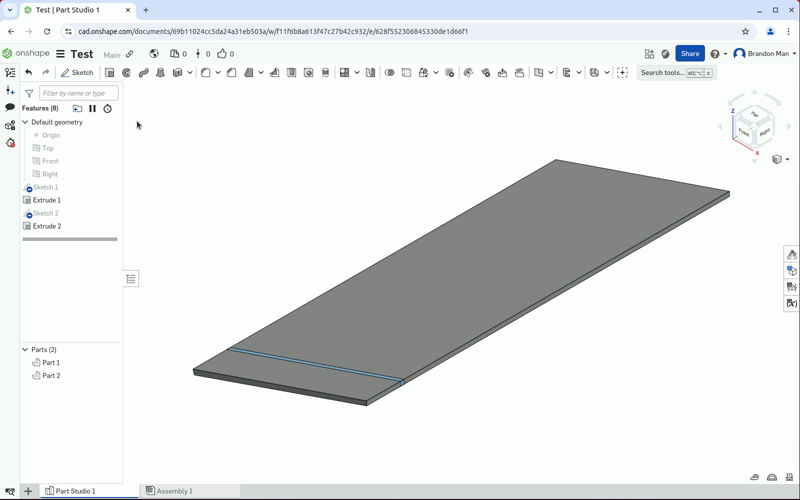
mouse_move(73, 189)
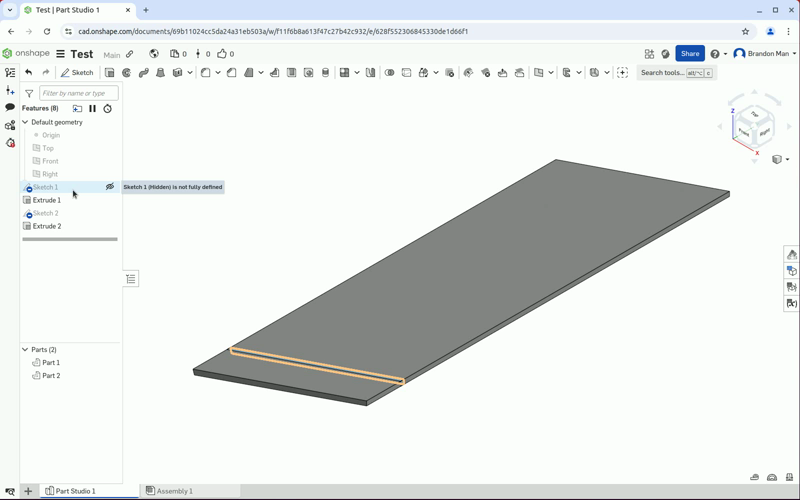
click(73, 189)